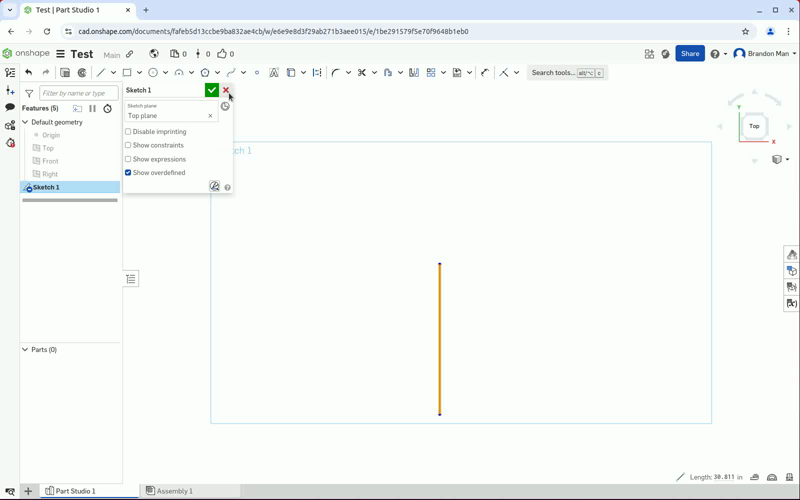
key(shift+h)
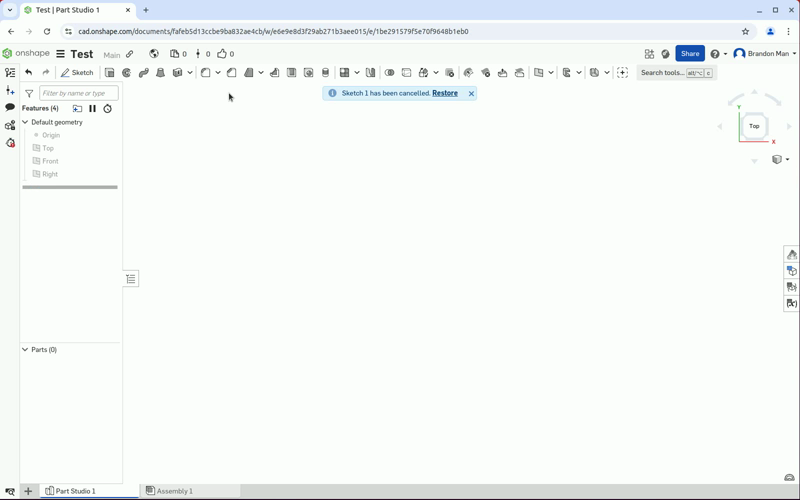
mouse_move(73, 352)
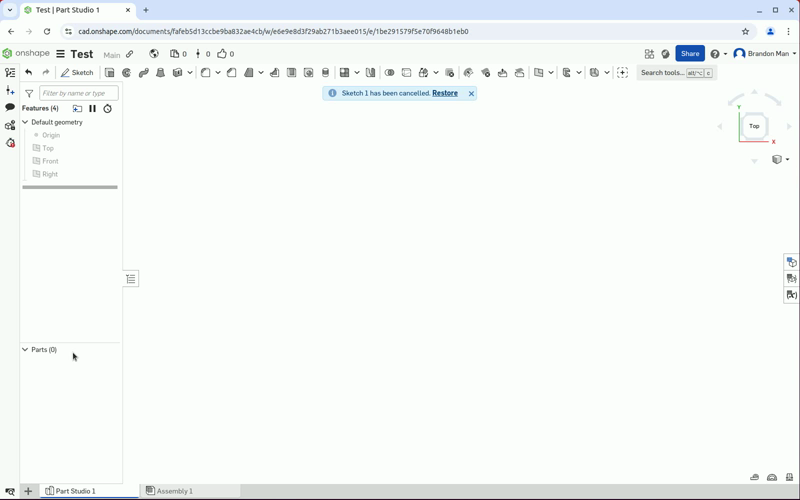
key(y)
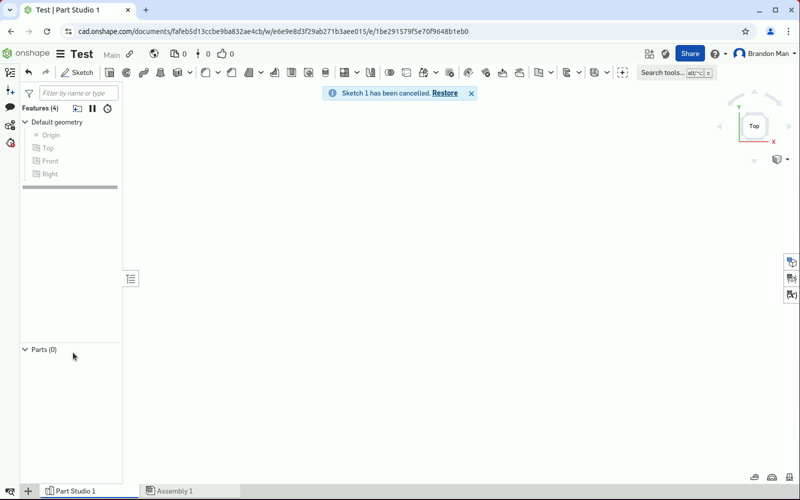
key(shift+p)
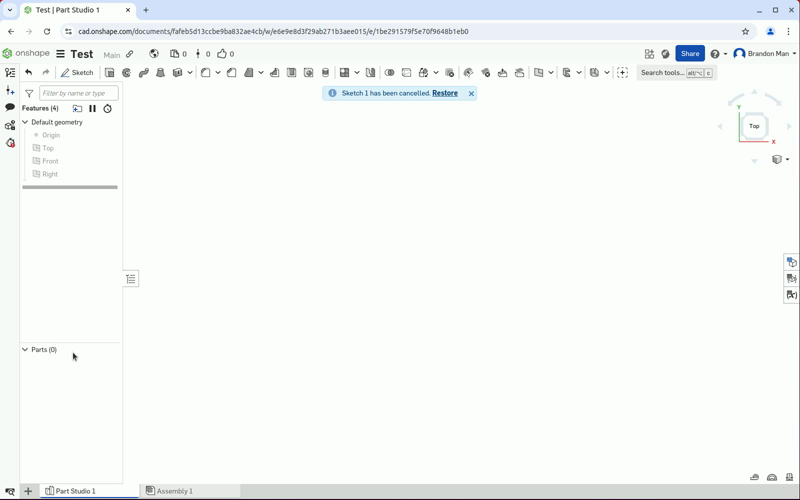
key(space)
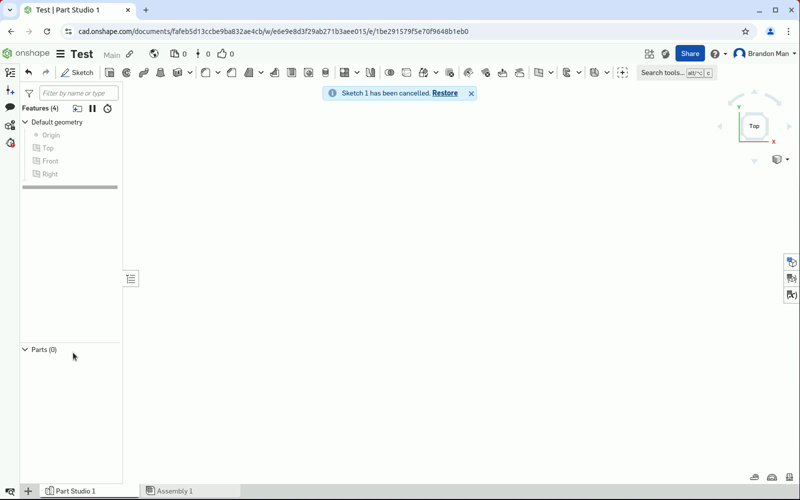
key_down(shift)
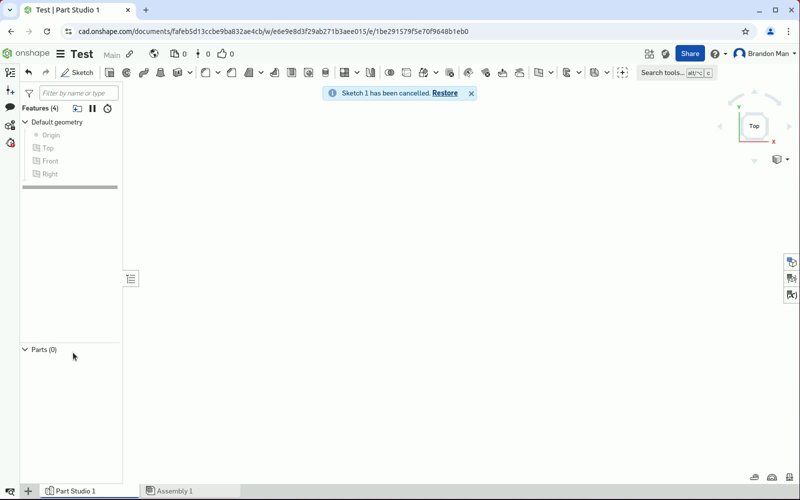
key(up)
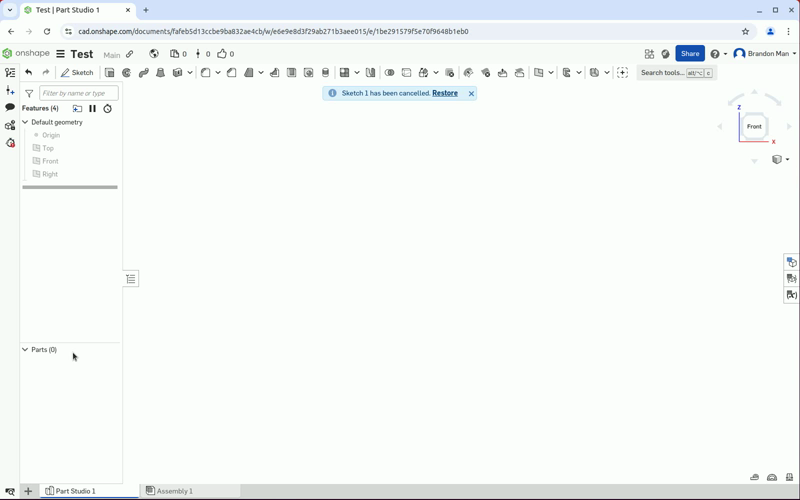
key_up(shift)
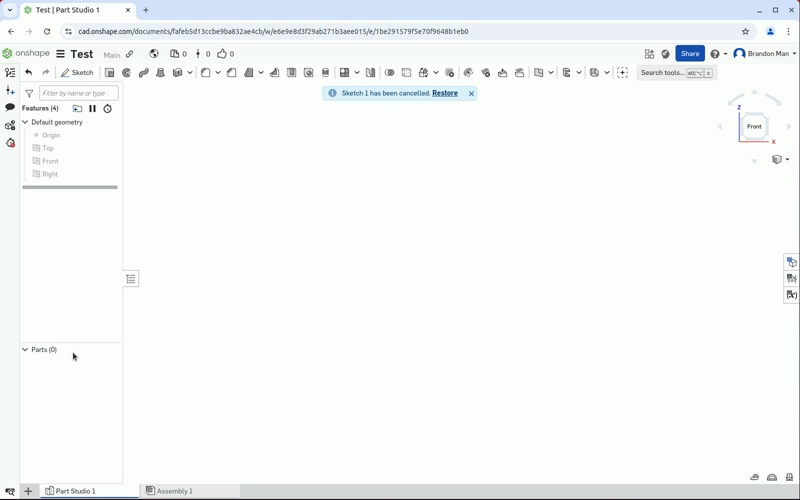
mouse_move(73, 352)
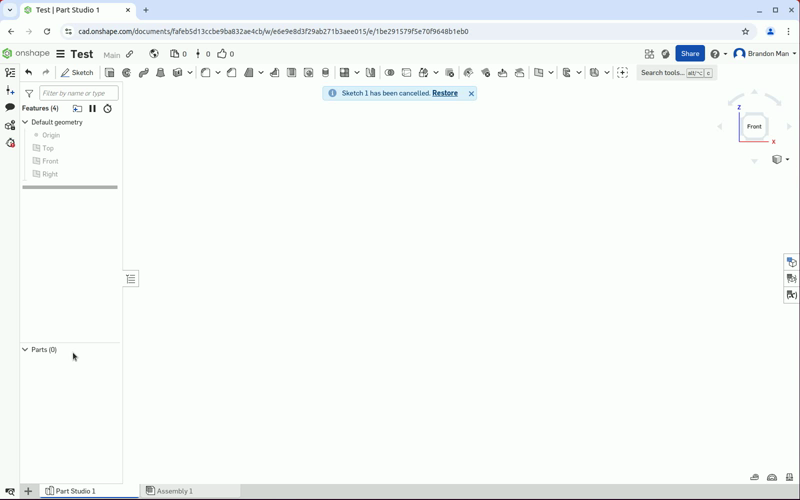
key(shift+y)
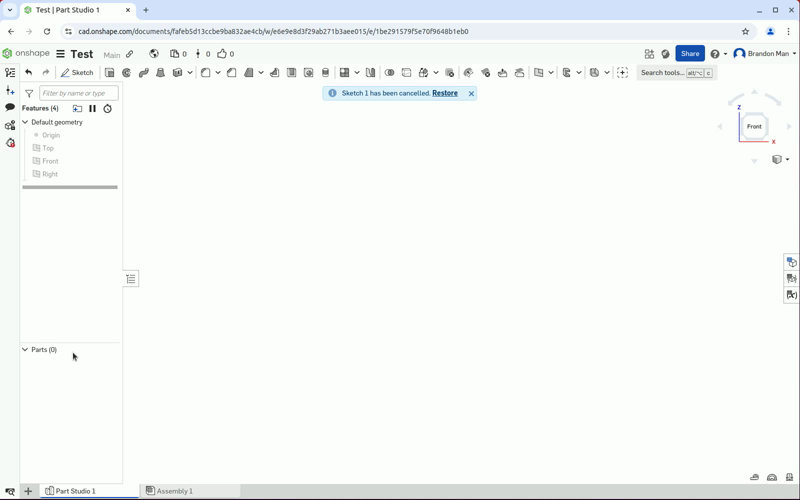
key(shift+s)
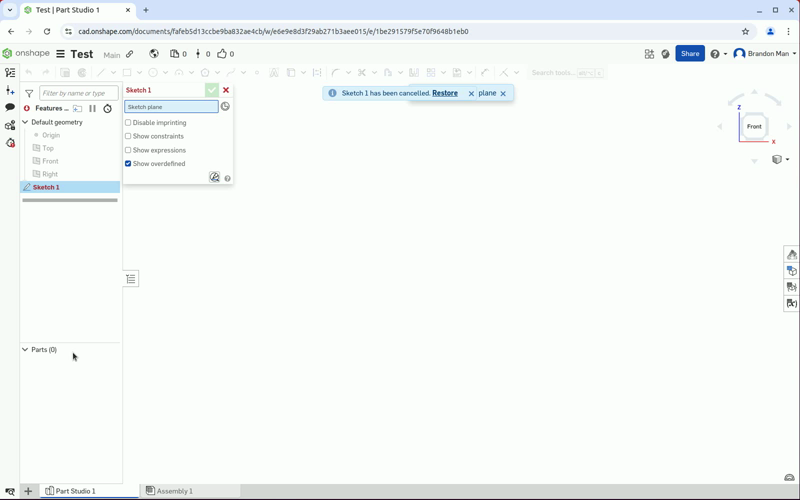
mouse_move(73, 163)
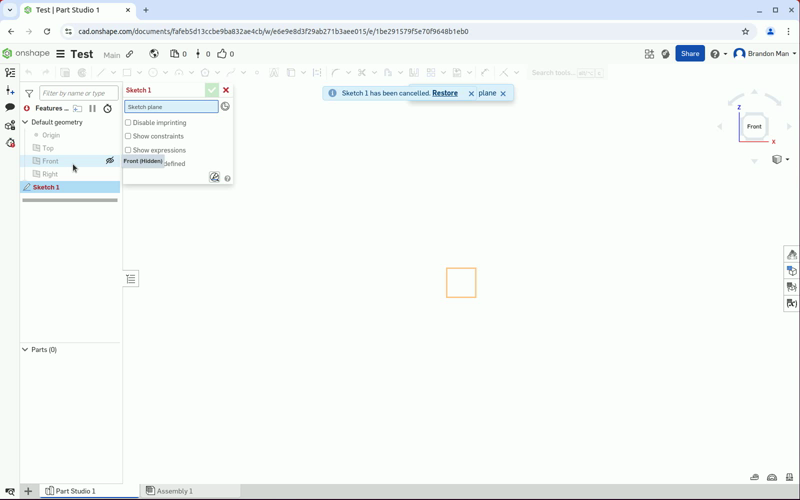
click(73, 163)
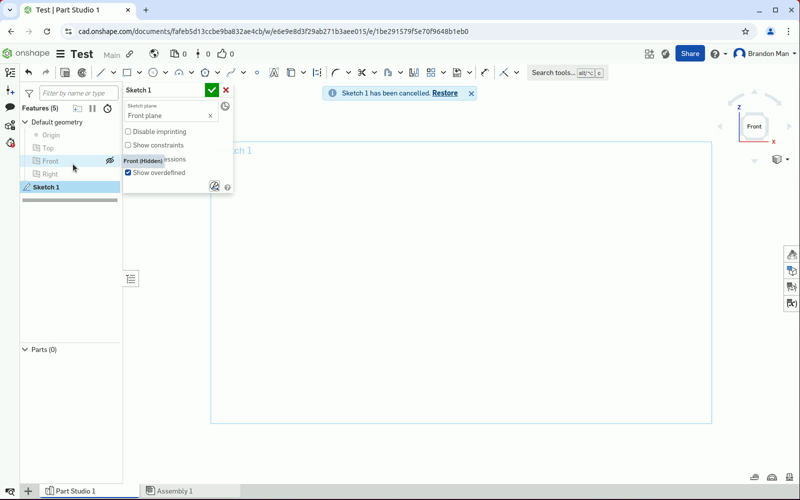
mouse_move(73, 352)
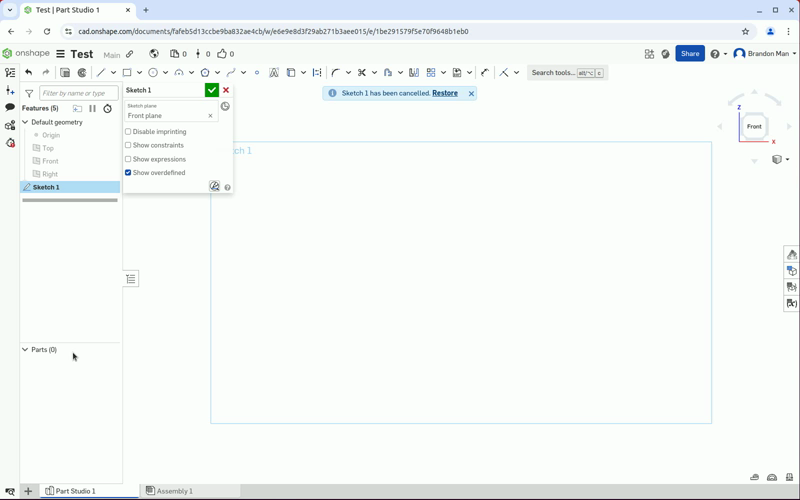
key(y)
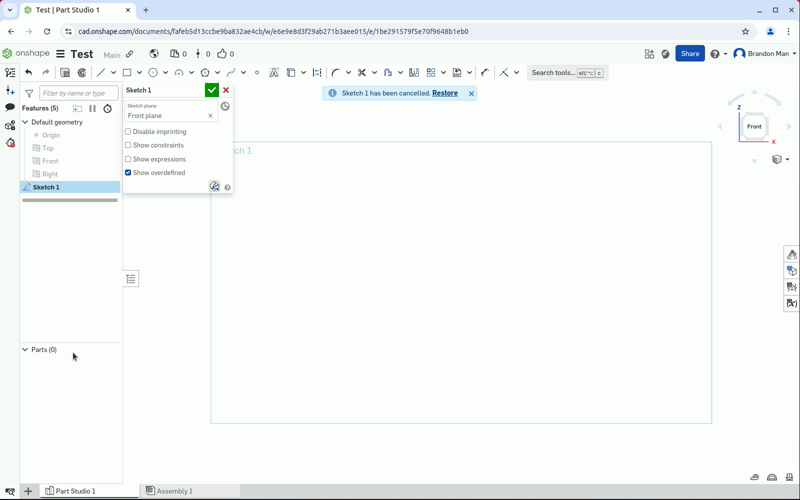
key(l)
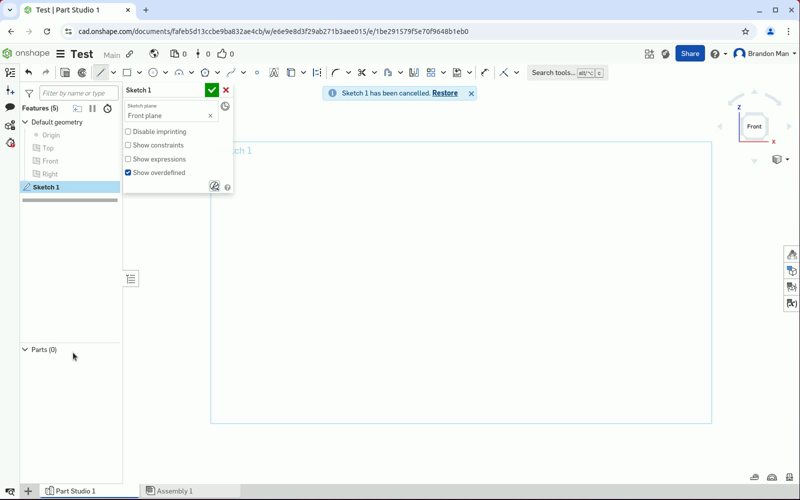
key_down(shift)
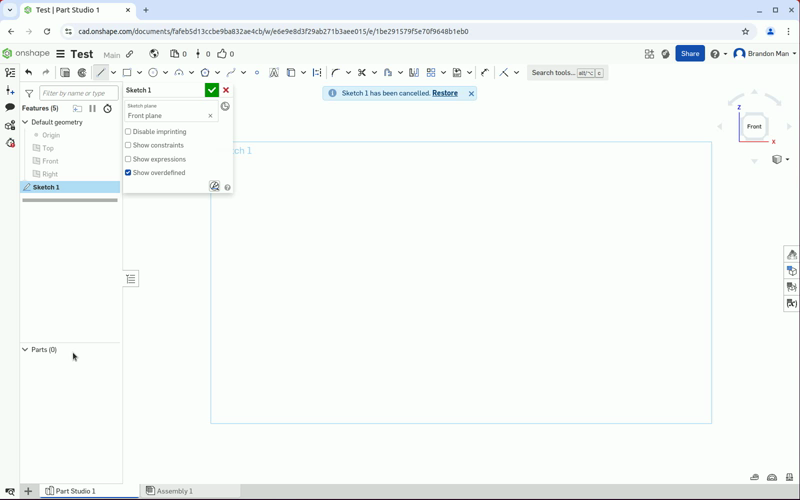
mouse_move(348, 326)
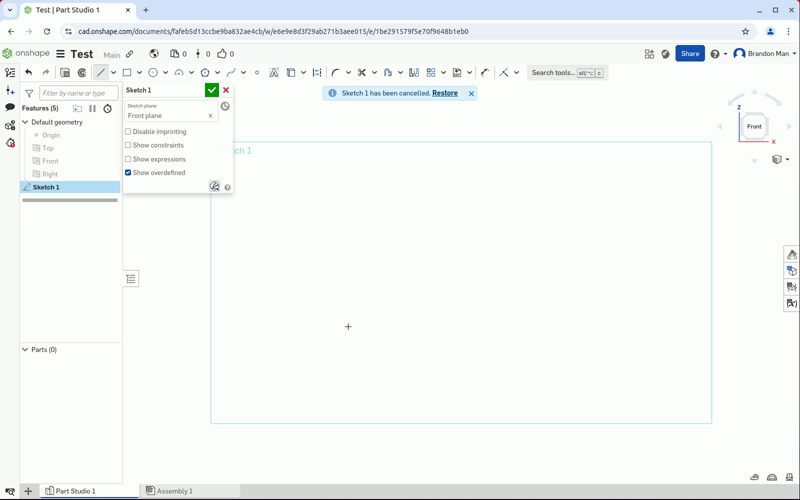
click(348, 326)
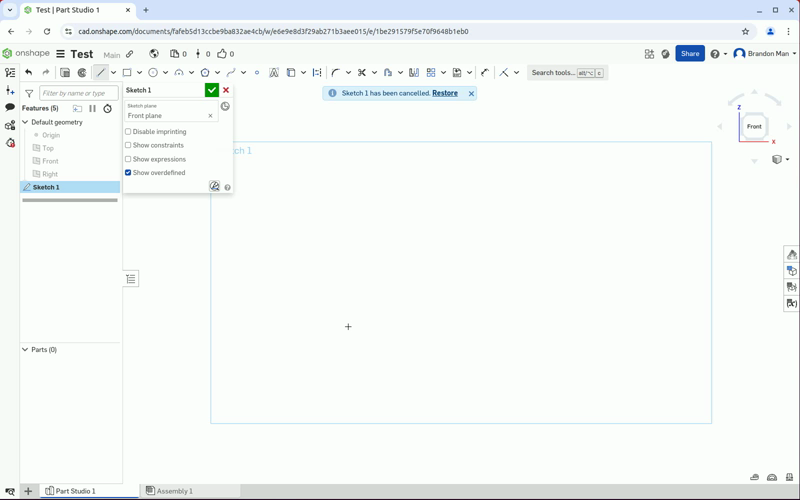
key_up(shift)
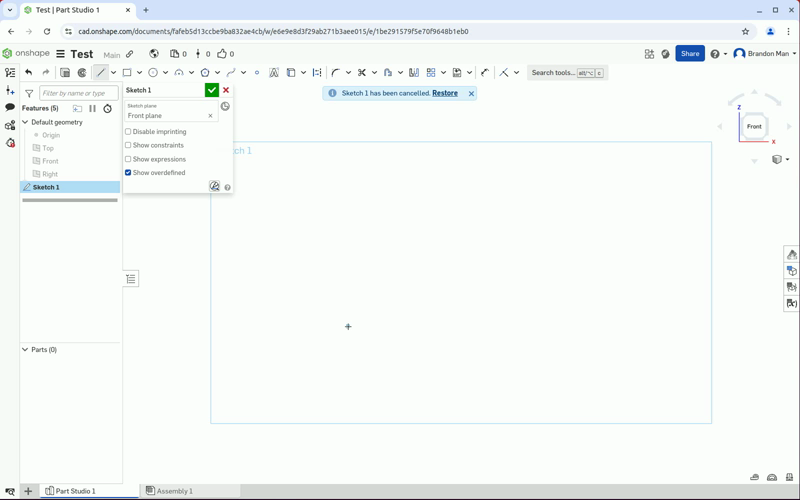
key_down(shift)
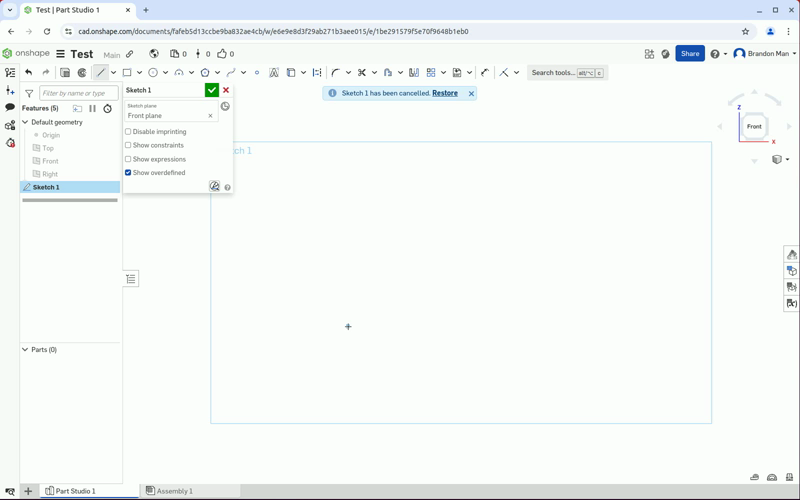
mouse_move(421, 326)
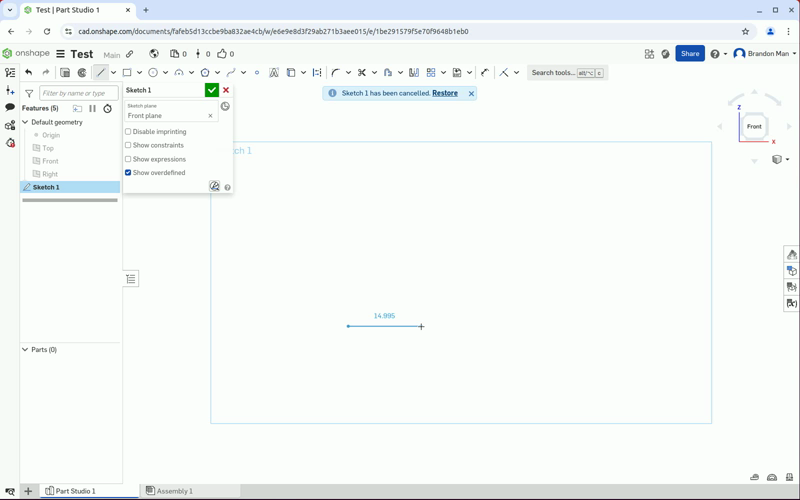
click(421, 326)
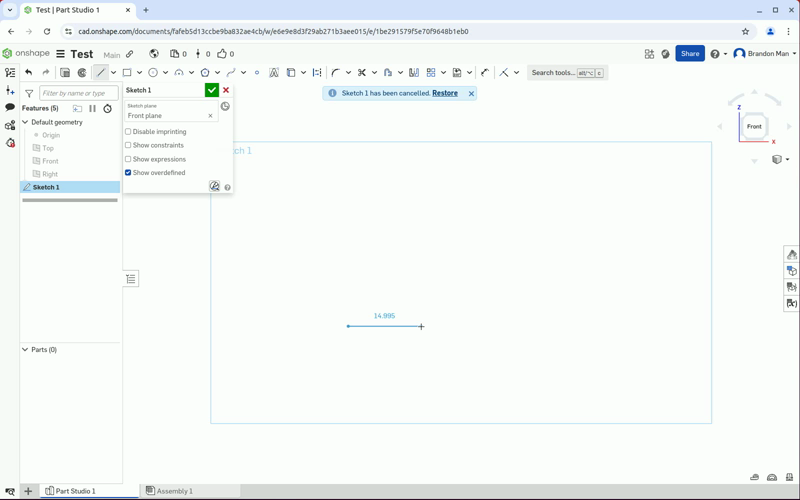
key_up(shift)
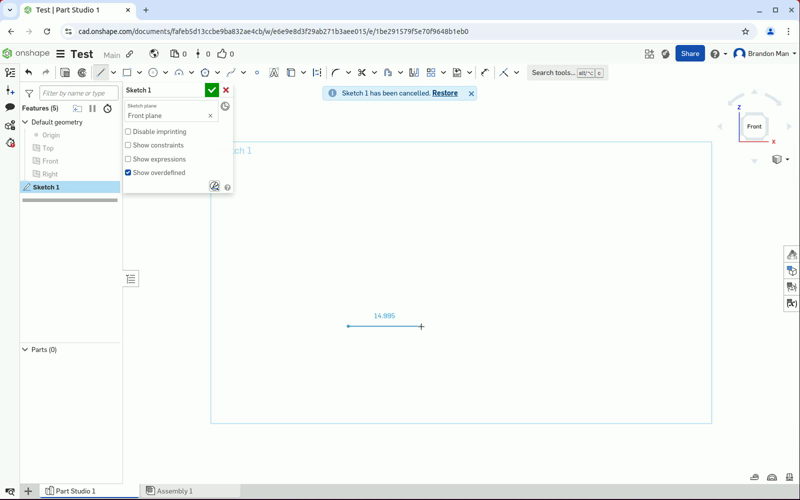
key_down(shift)
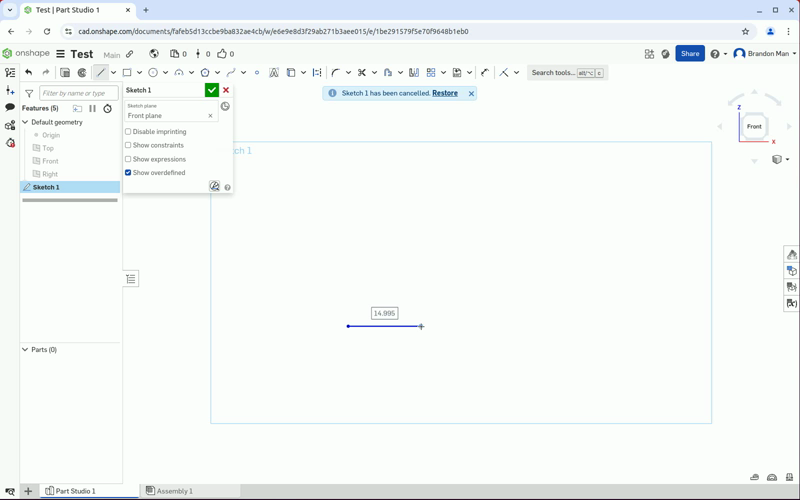
mouse_move(399, 225)
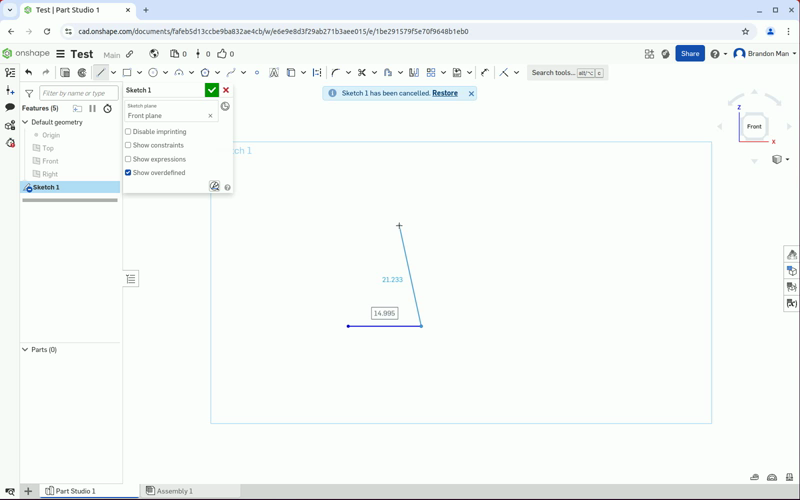
click(399, 225)
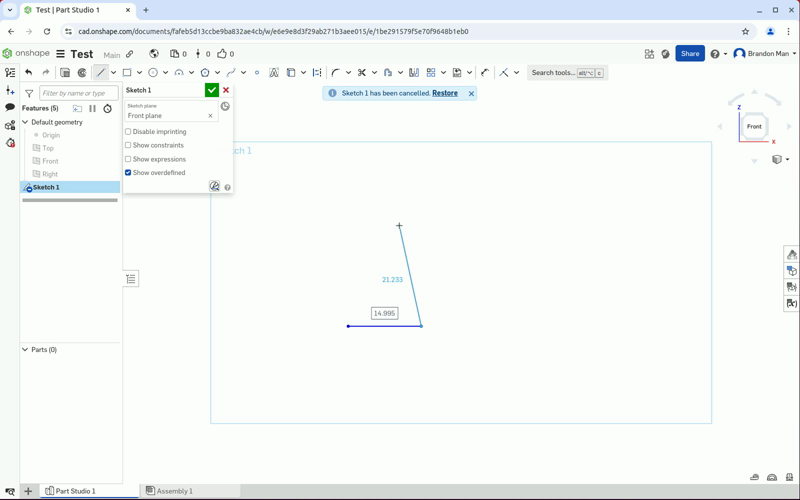
key_up(shift)
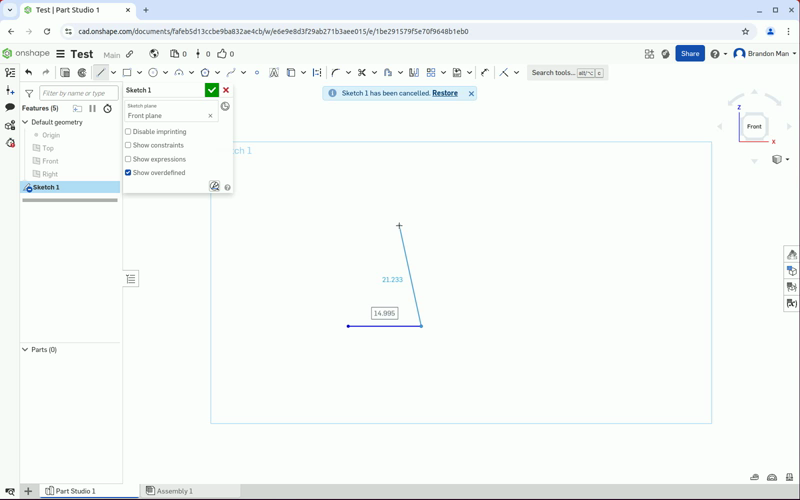
key_down(shift)
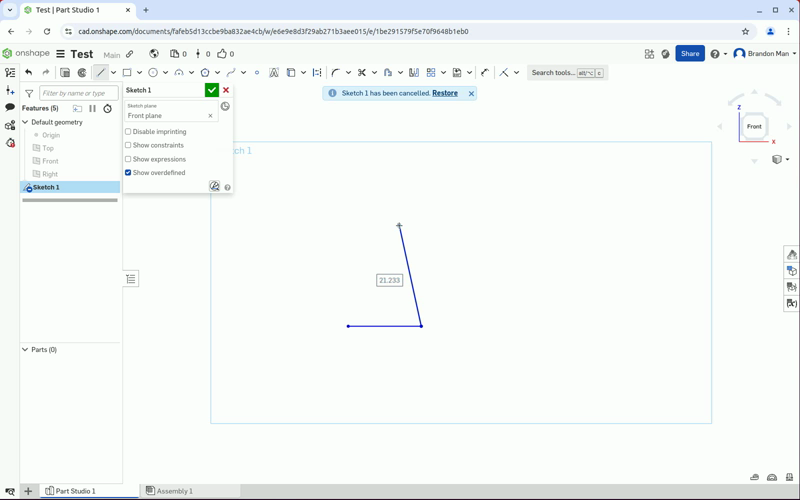
mouse_move(429, 225)
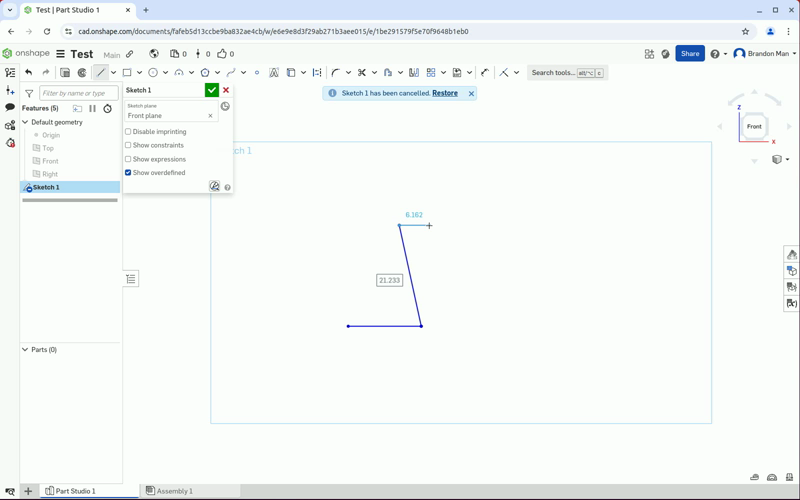
mouse_move(348, 225)
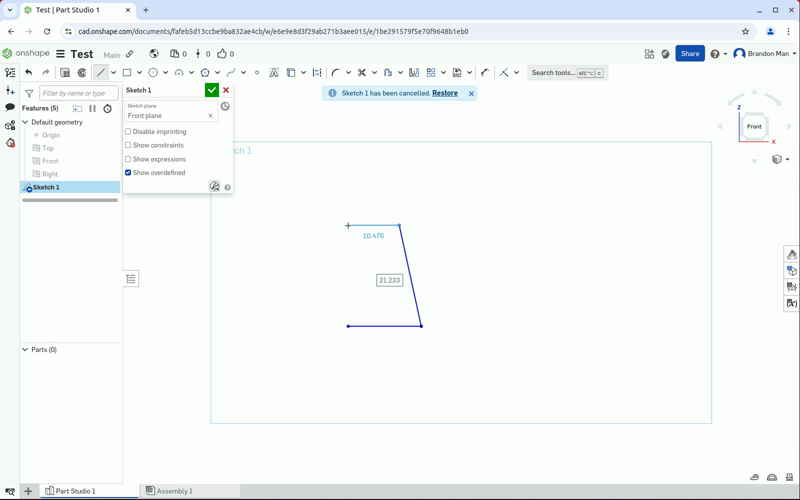
click(348, 225)
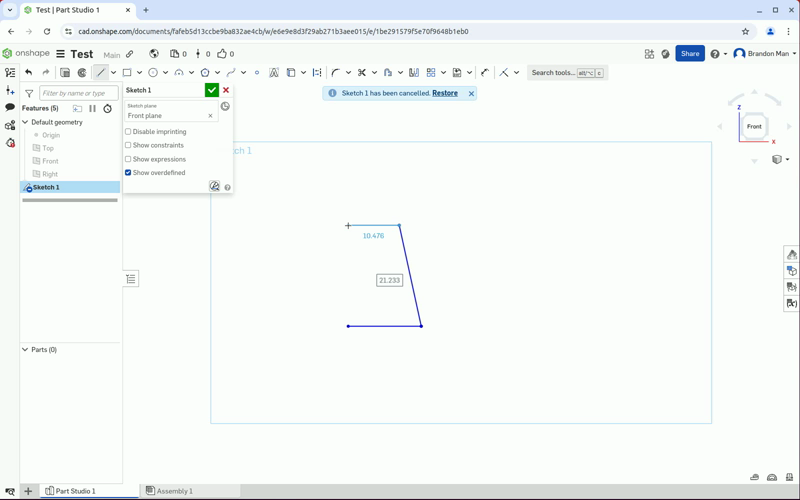
key_up(shift)
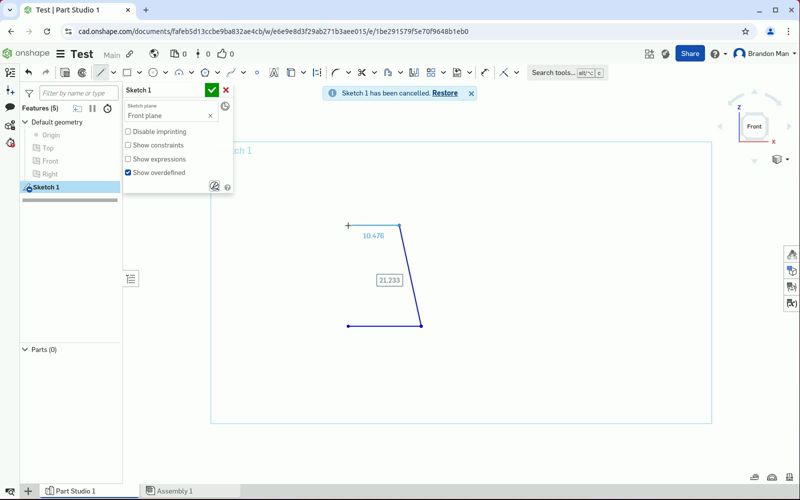
key_down(shift)
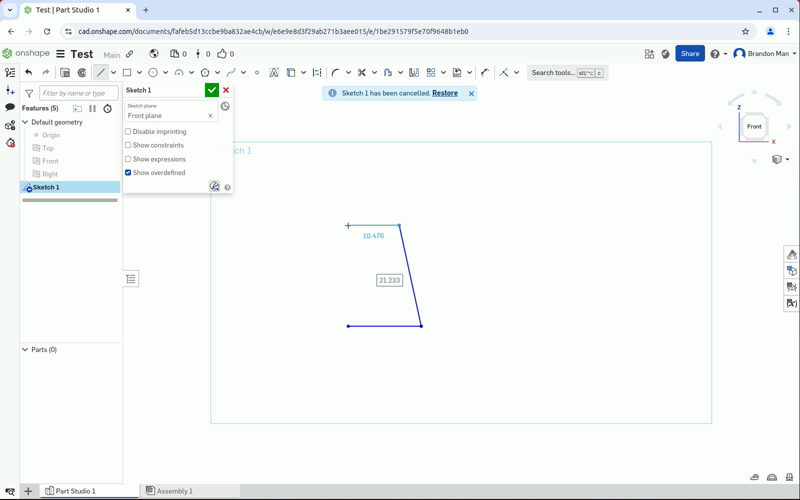
mouse_move(348, 326)
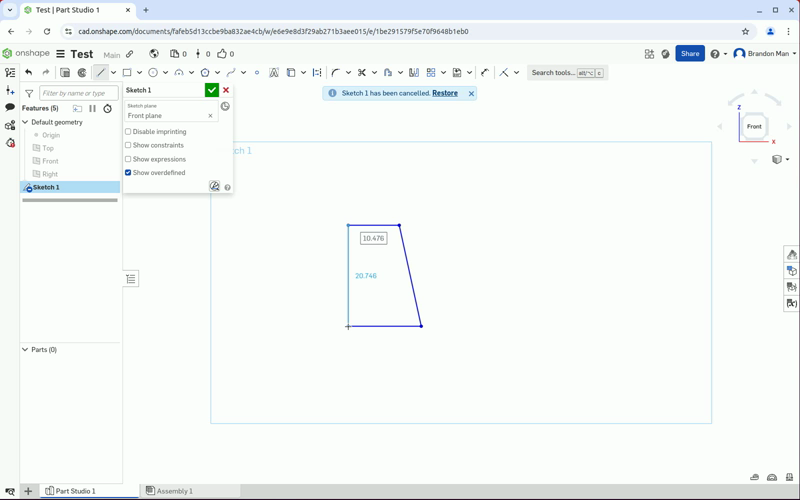
key_up(shift)
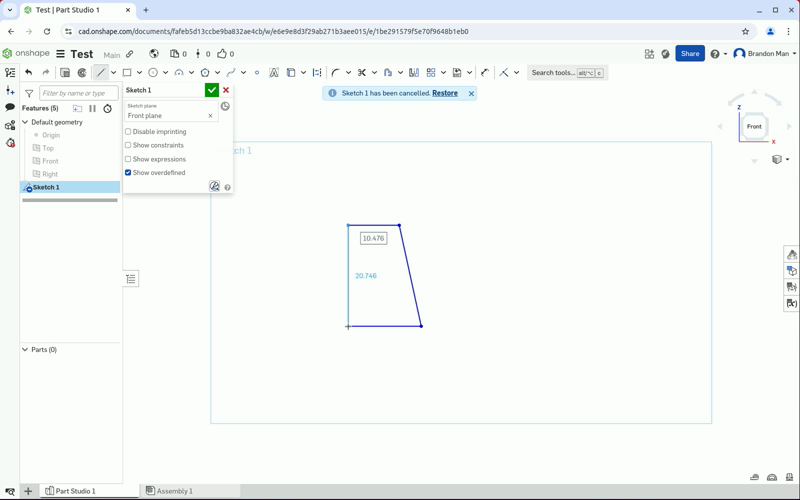
click(348, 326)
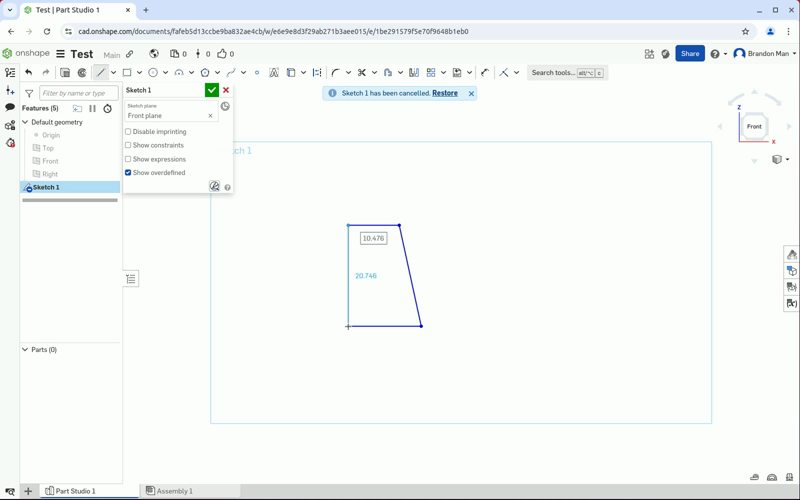
key(esc)
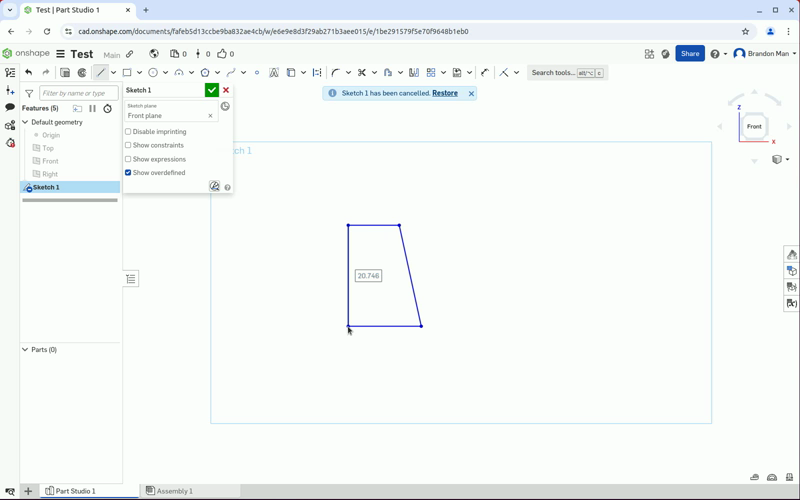
mouse_move(404, 277)
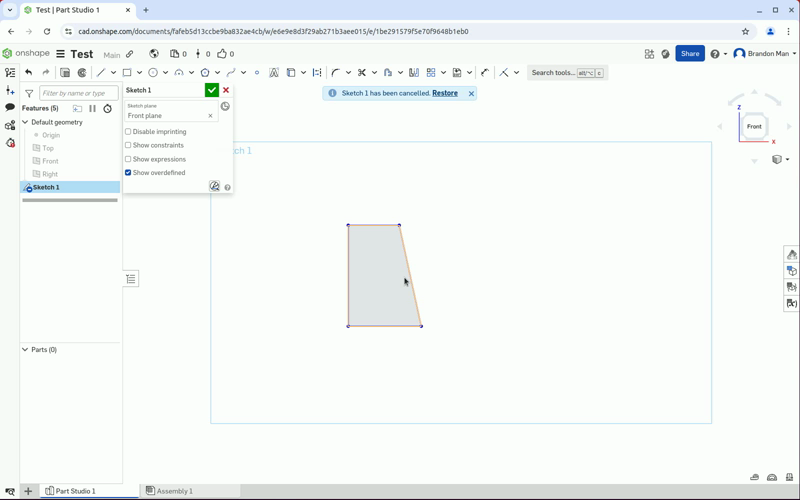
click(404, 277)
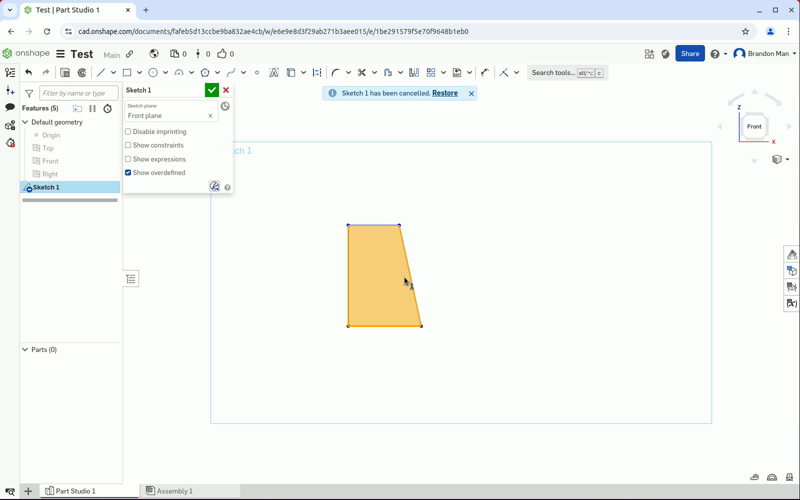
mouse_move(73, 352)
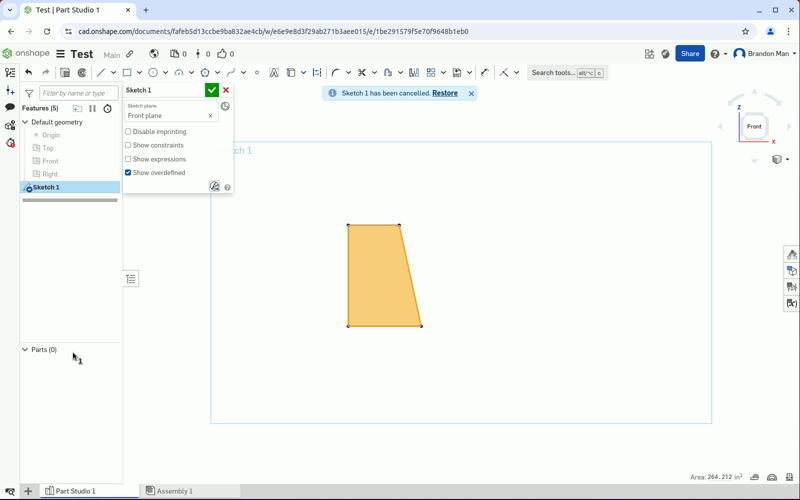
key(shift+y)
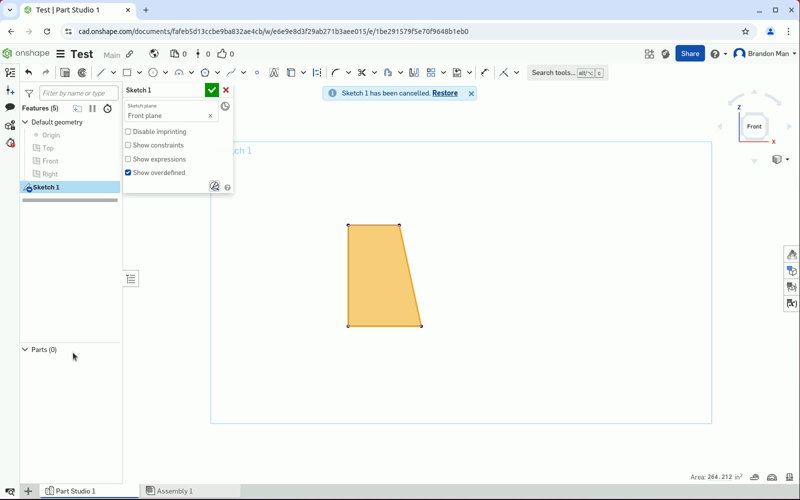
key(shift+e)
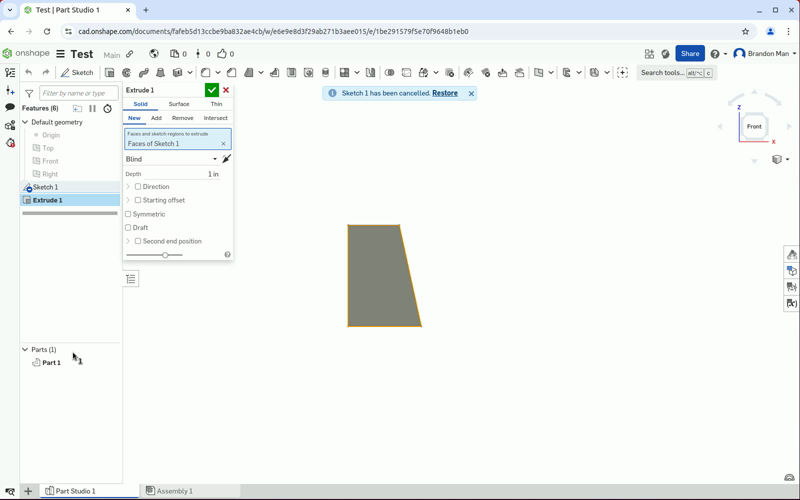
mouse_move(143, 106)
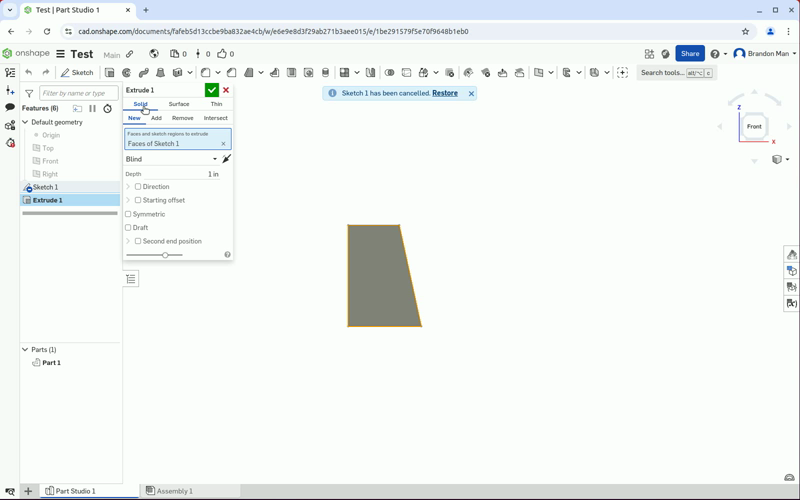
click(143, 106)
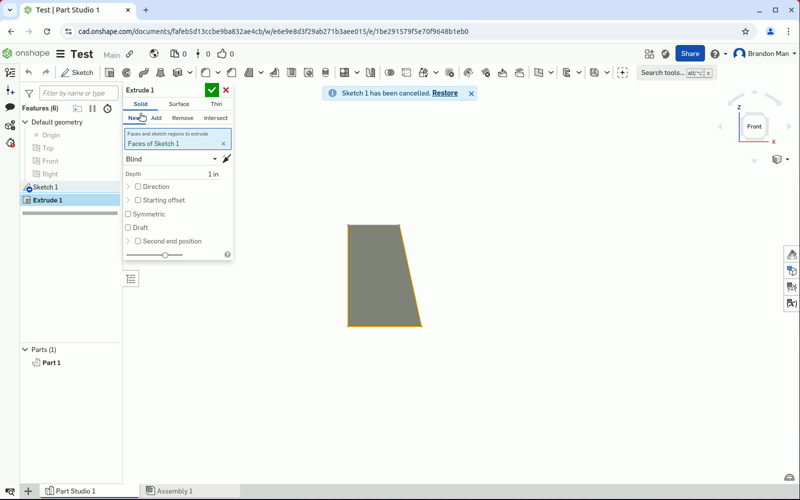
mouse_move(137, 120)
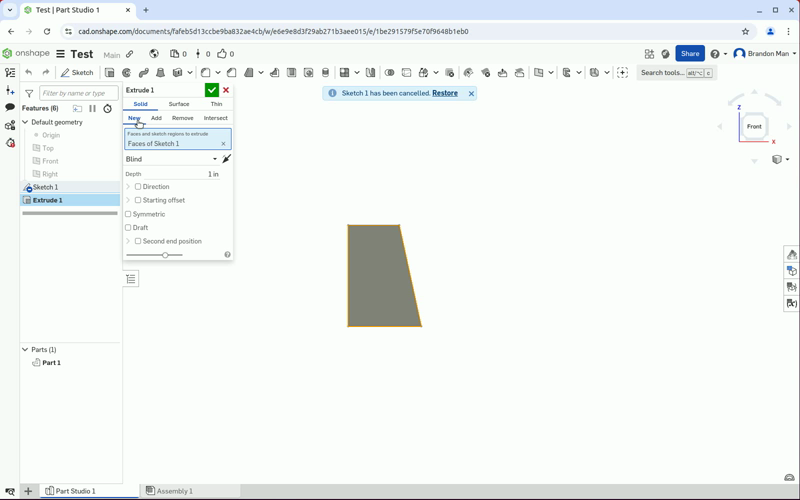
click(137, 120)
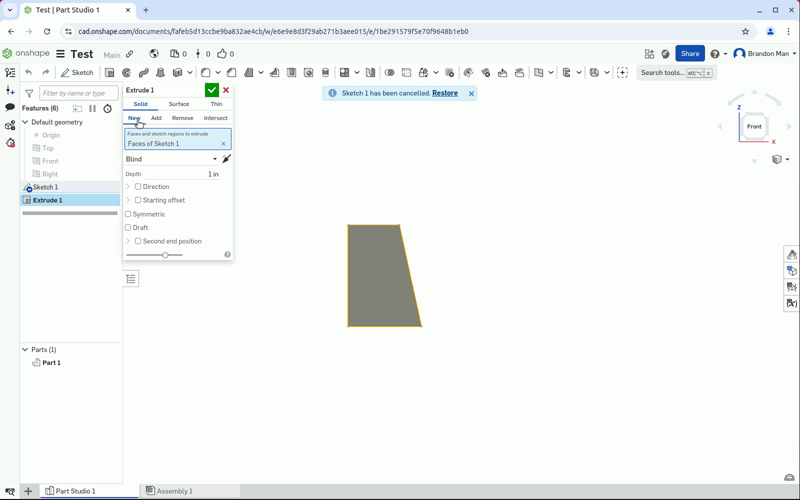
key(tab, 4)
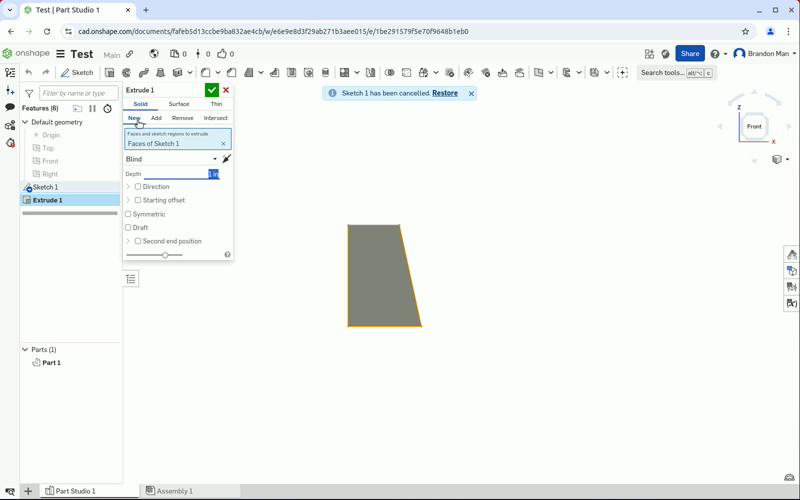
text(11.313)
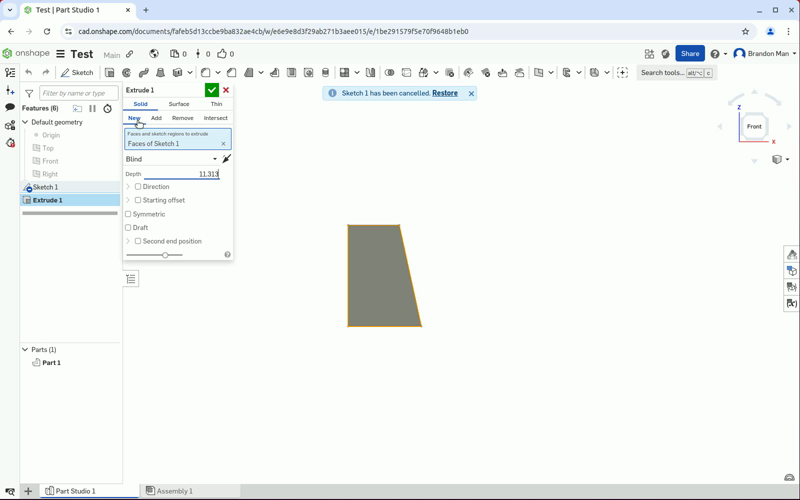
key(enter)
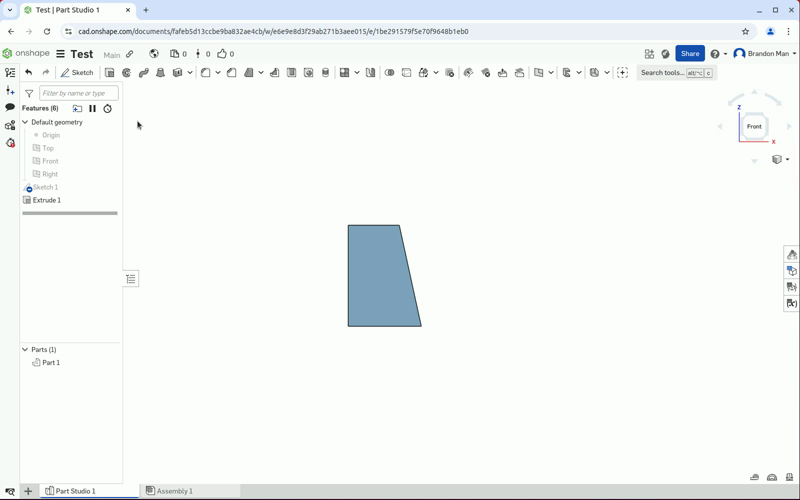
key(shift+h)
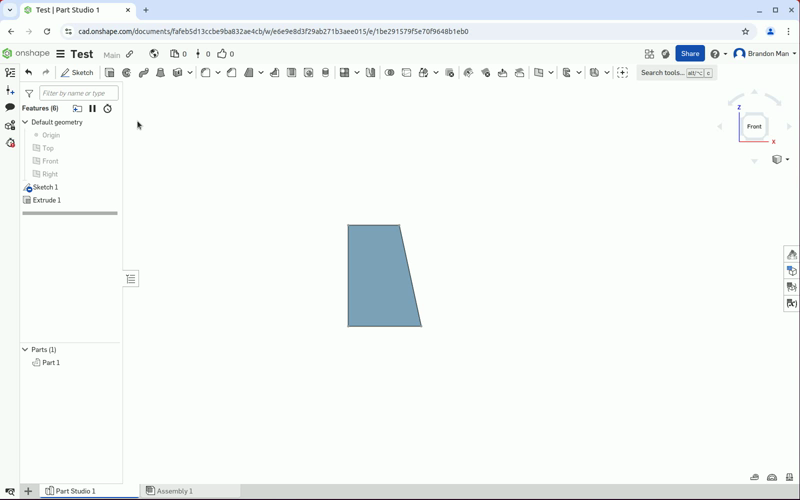
key(shift+h)
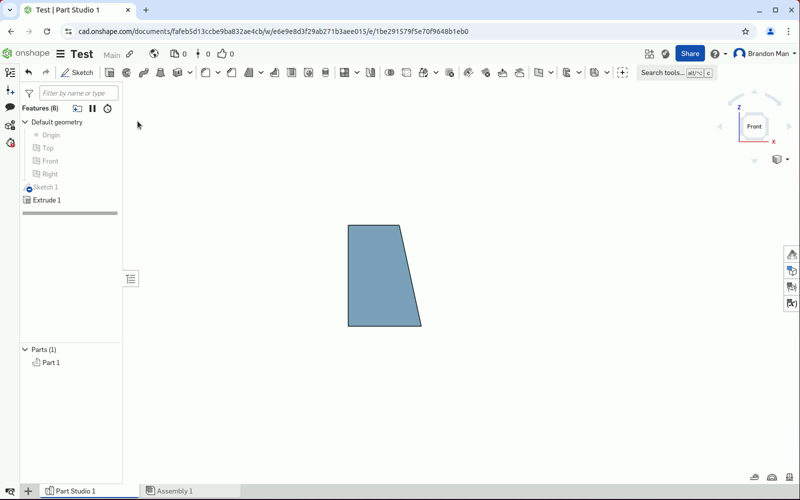
mouse_move(73, 189)
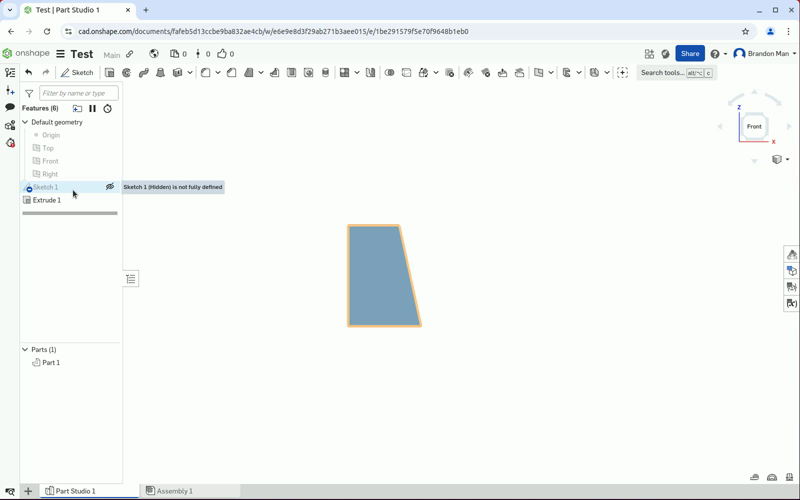
click(73, 189)
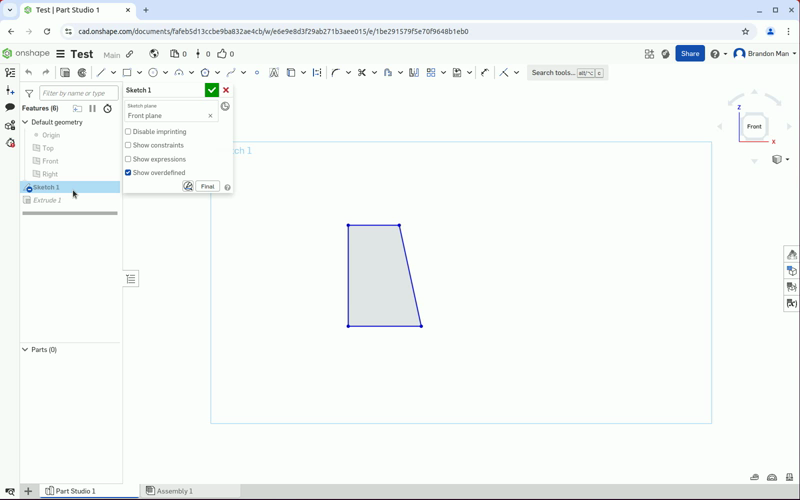
mouse_move(229, 92)
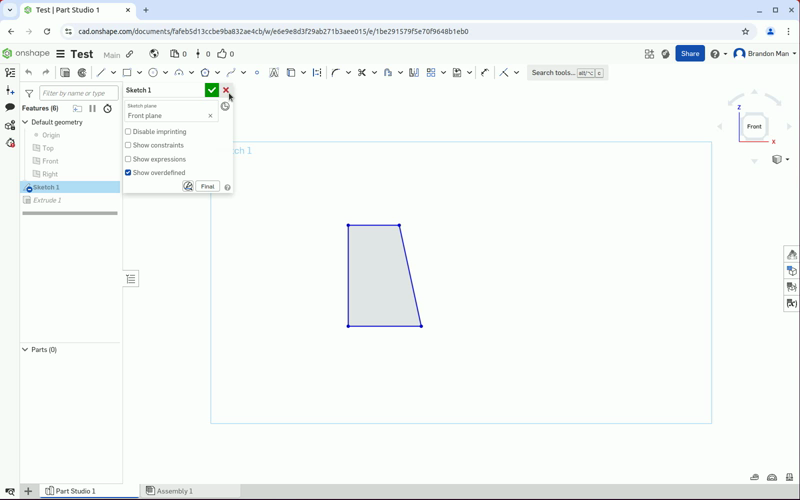
click(229, 92)
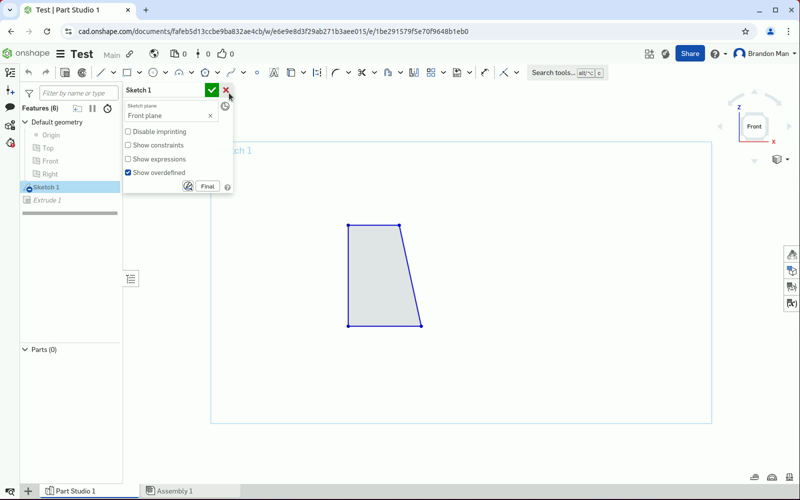
key(shift+s)
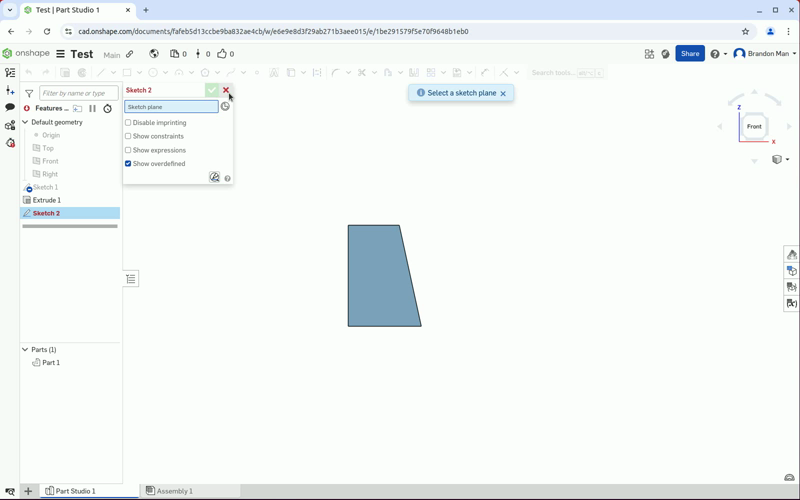
mouse_move(73, 163)
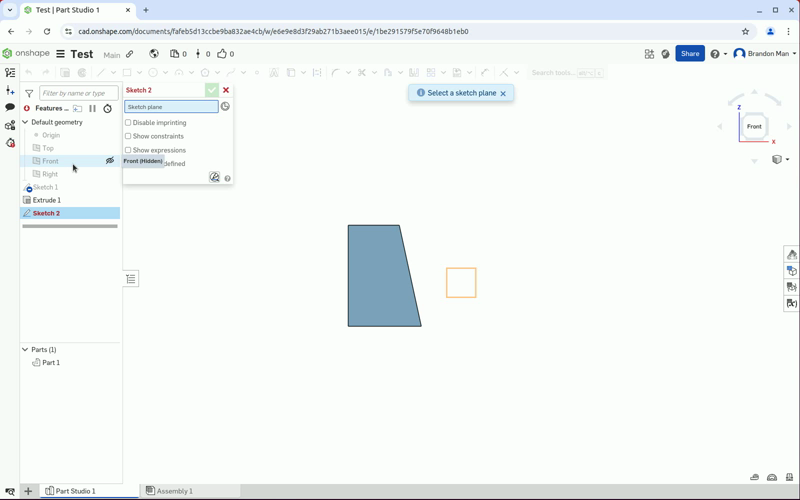
click(73, 163)
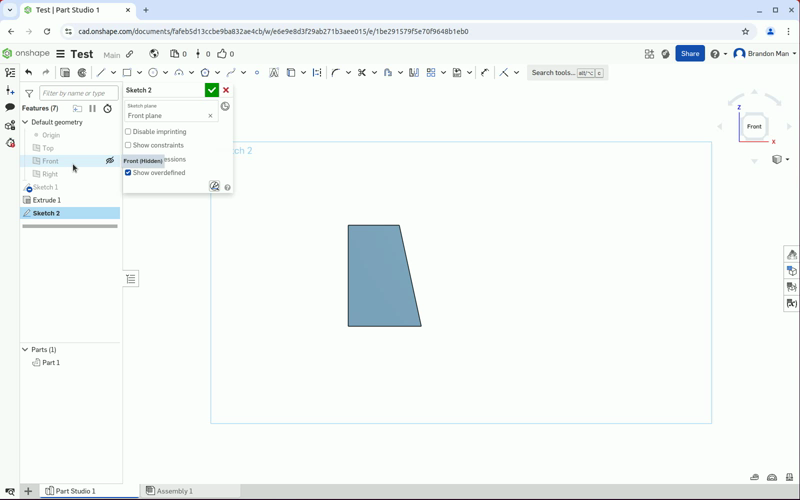
mouse_move(73, 352)
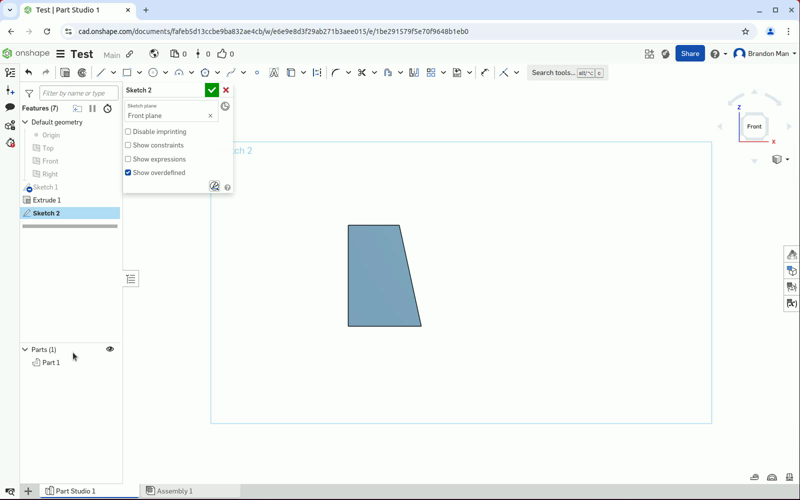
key(y)
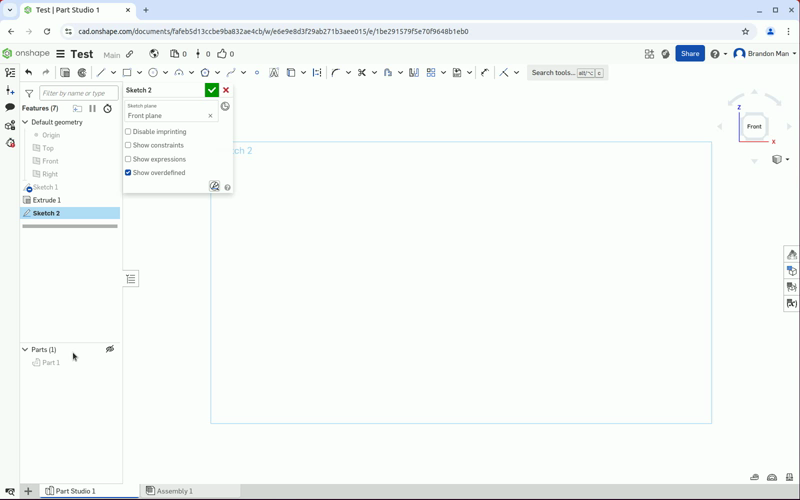
key(l)
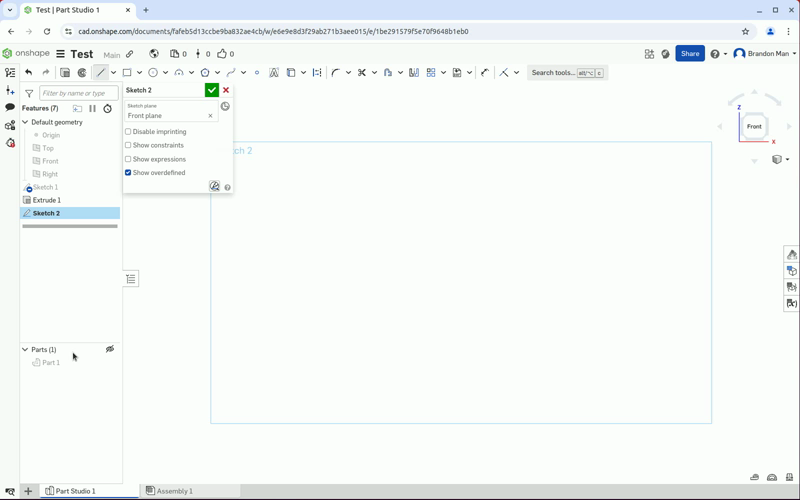
key_down(shift)
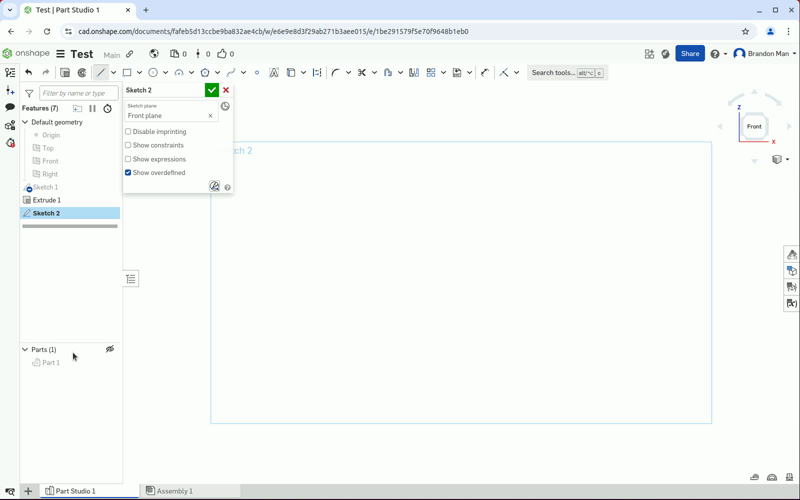
mouse_move(485, 326)
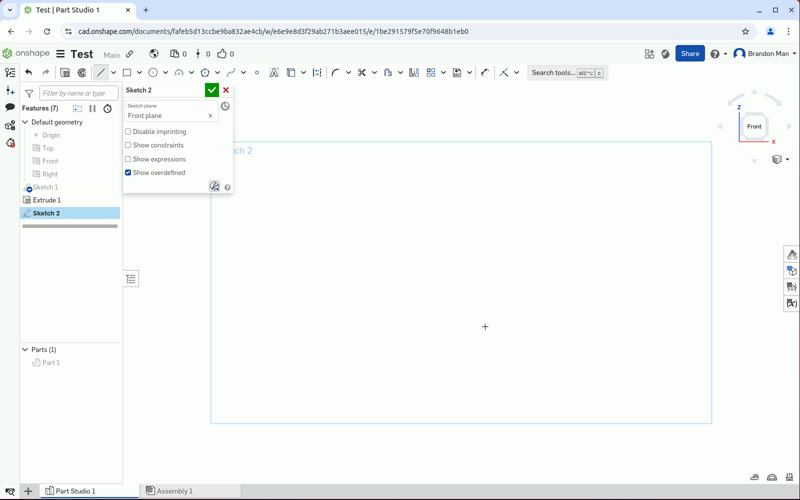
click(485, 326)
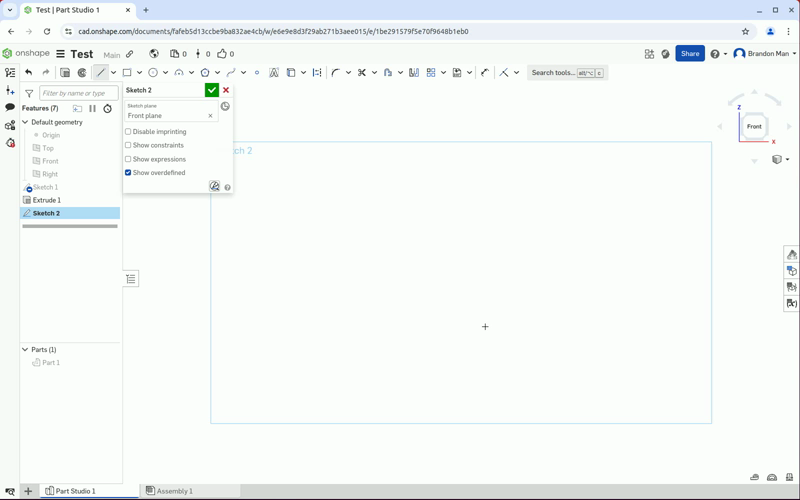
key_up(shift)
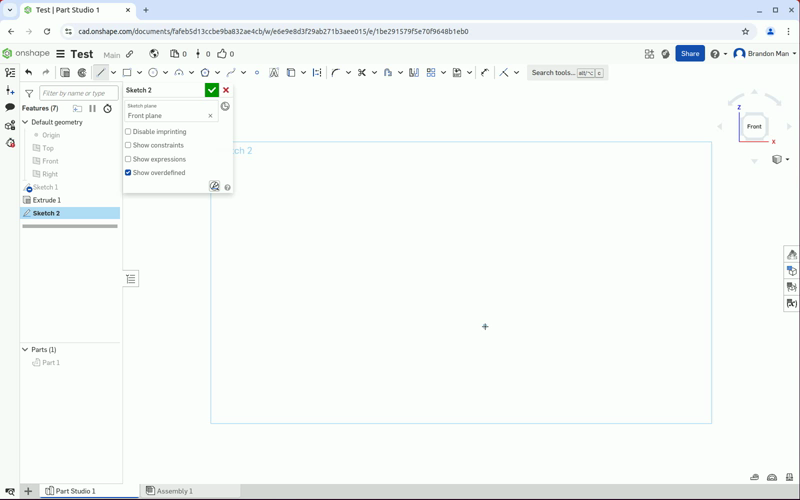
key_down(shift)
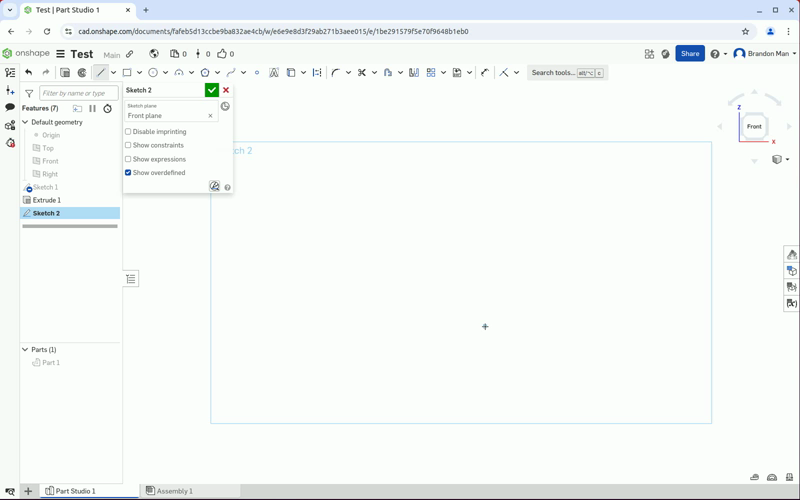
mouse_move(558, 326)
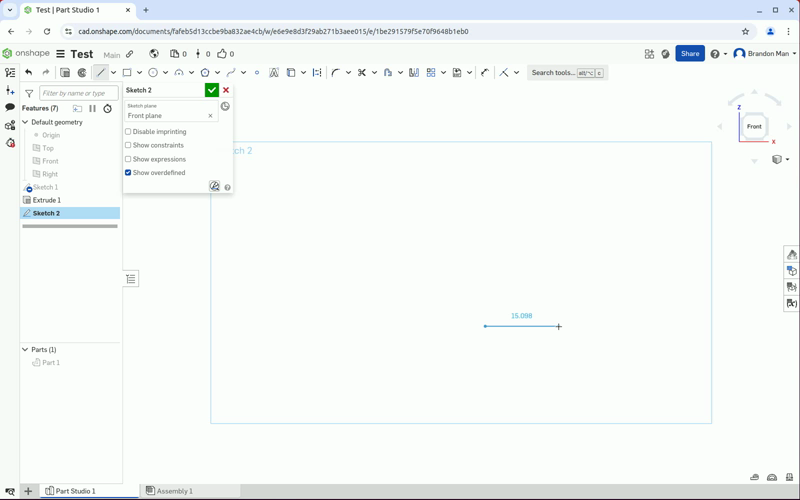
click(558, 326)
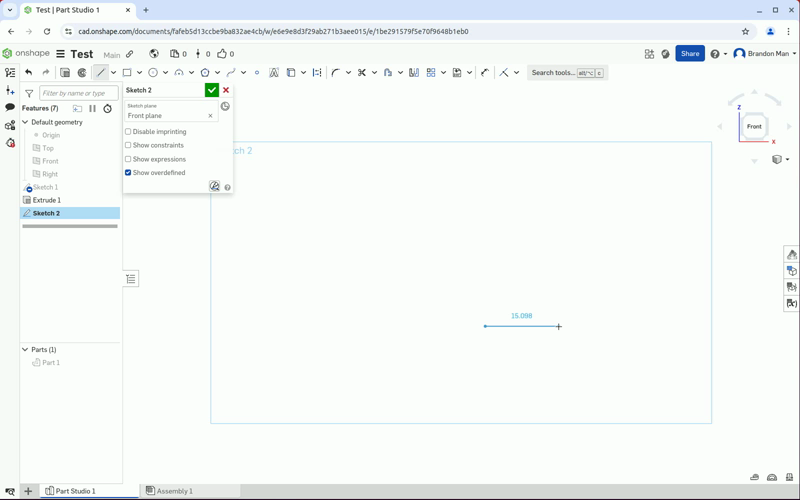
key_up(shift)
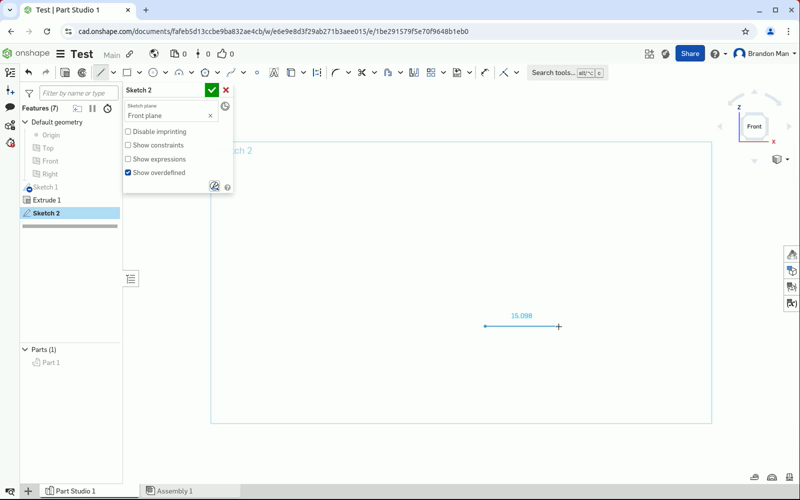
key_down(shift)
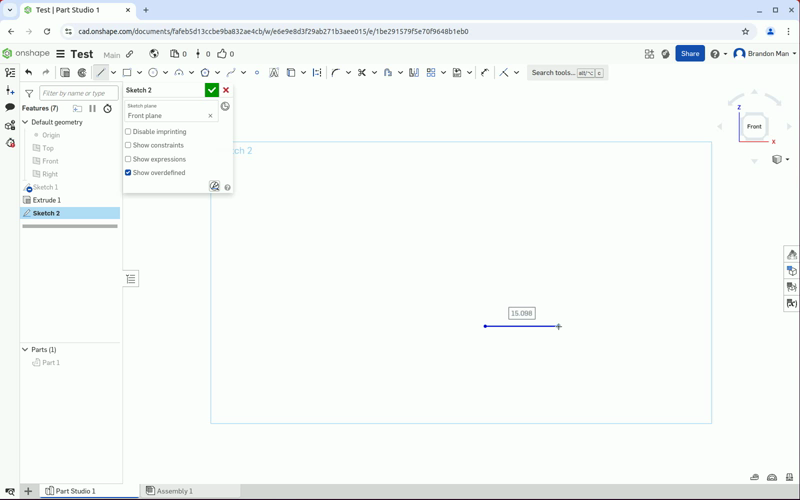
mouse_move(558, 225)
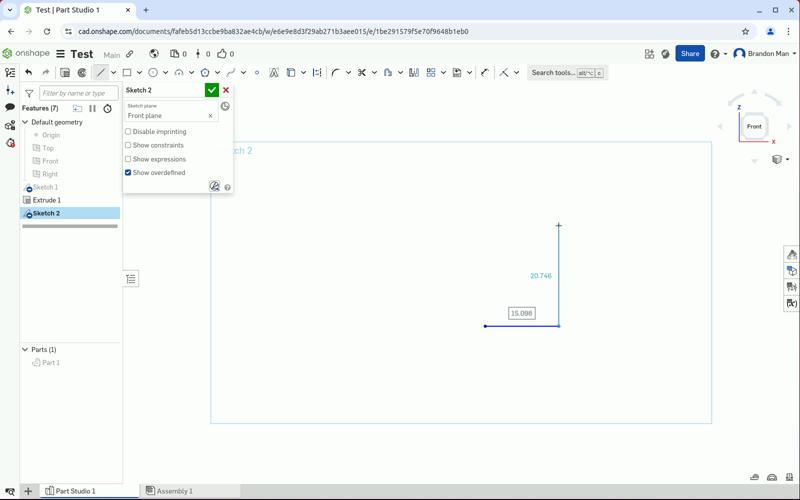
click(558, 225)
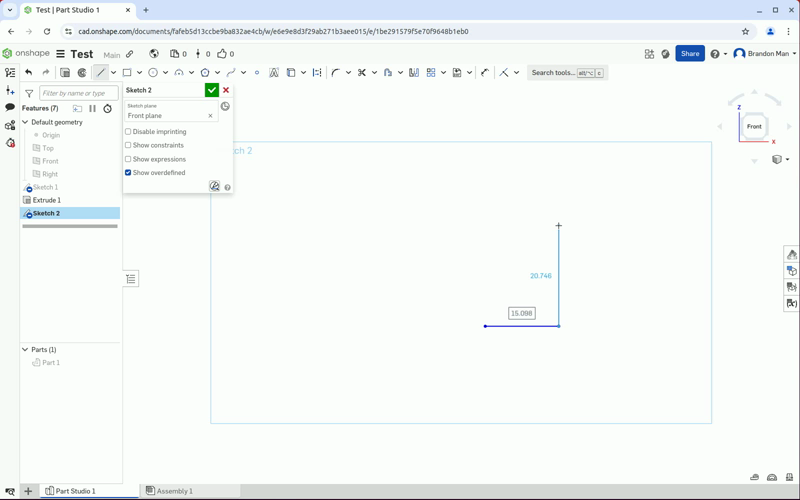
key_up(shift)
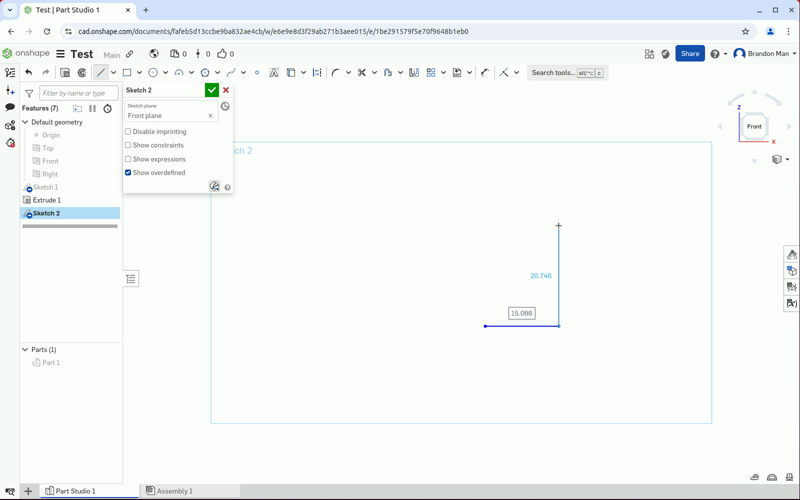
key_down(shift)
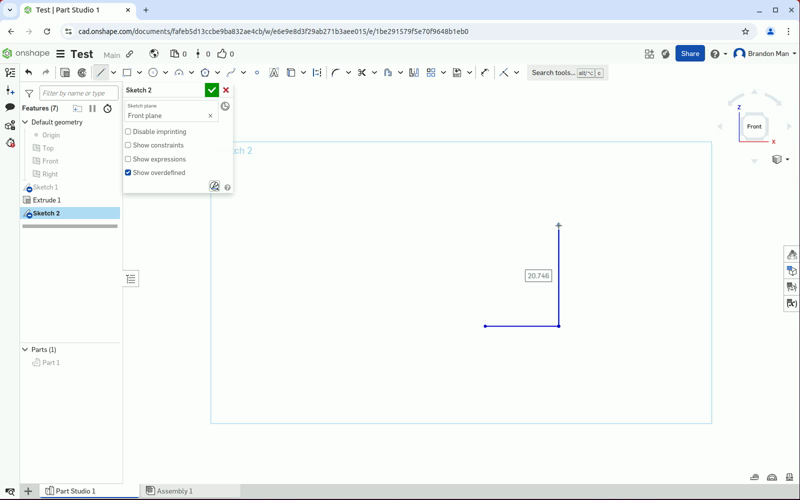
mouse_move(588, 225)
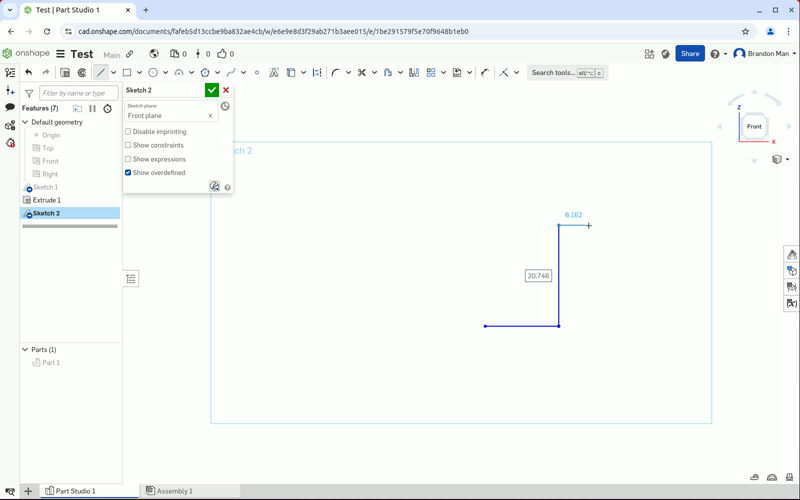
mouse_move(508, 225)
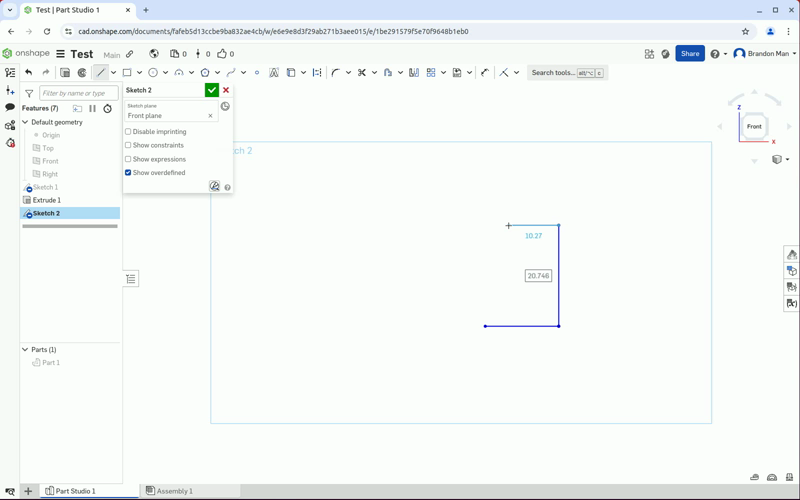
click(508, 225)
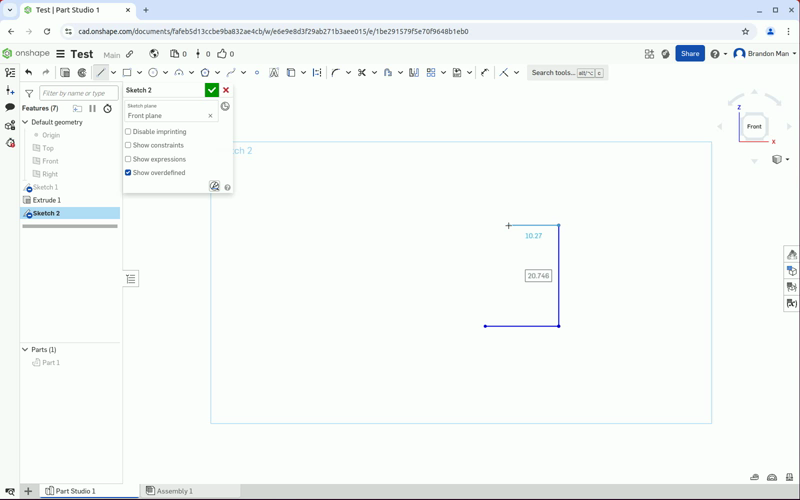
key_up(shift)
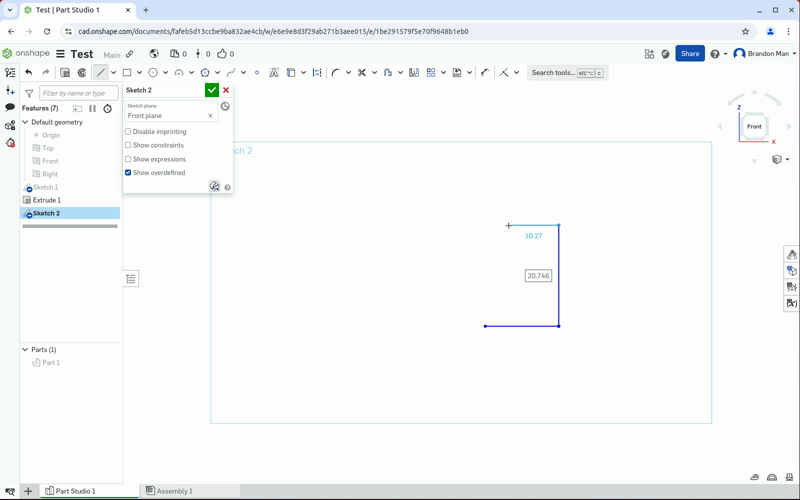
key_down(shift)
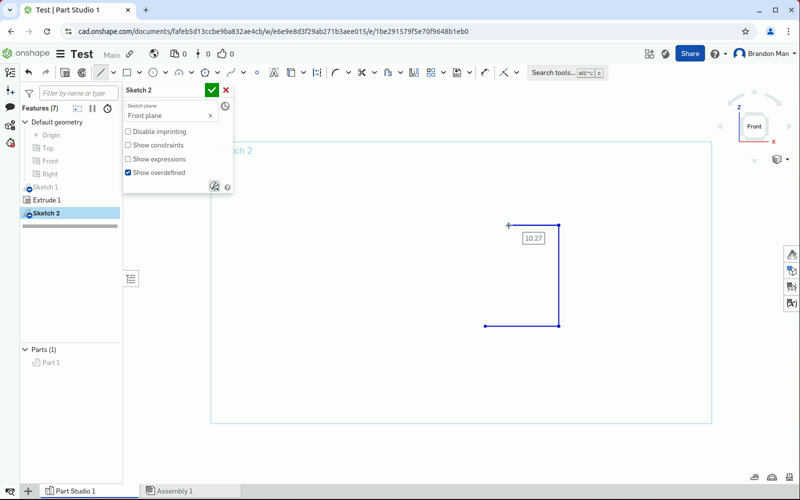
mouse_move(485, 326)
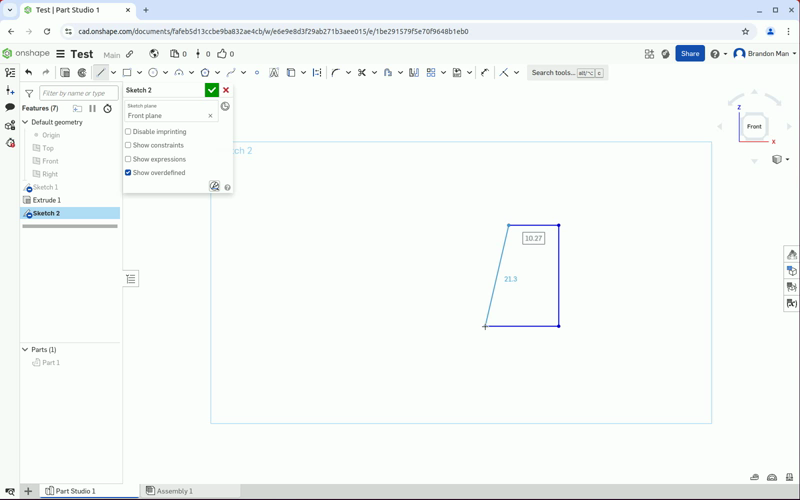
key_up(shift)
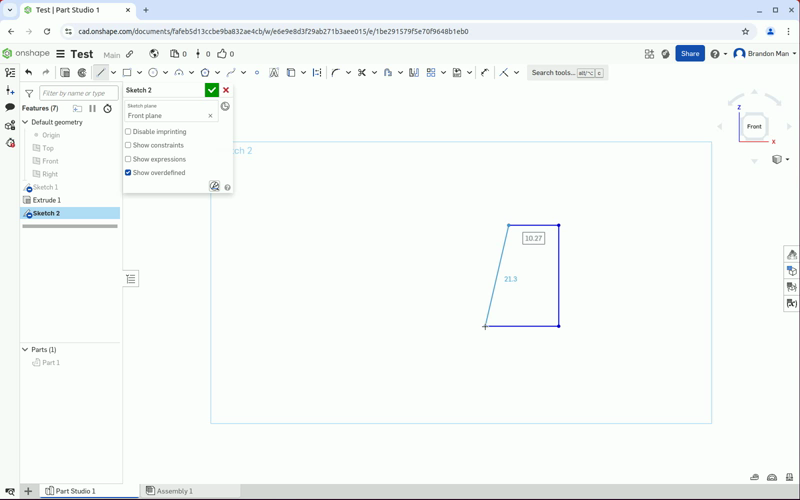
click(485, 326)
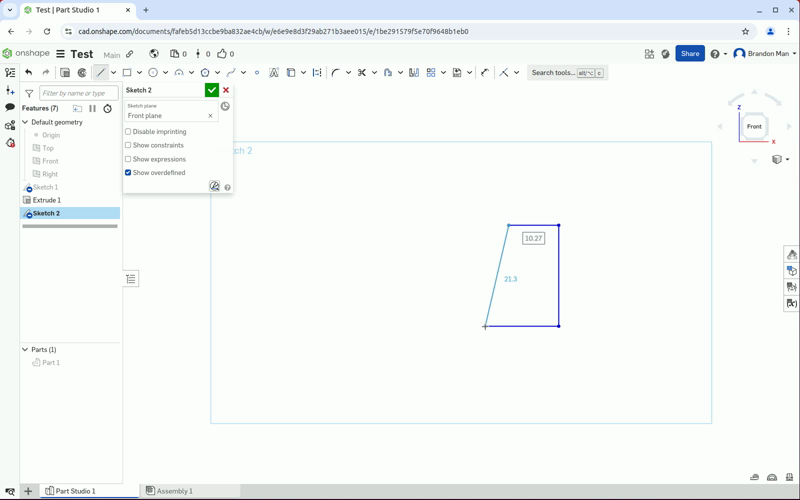
key(esc)
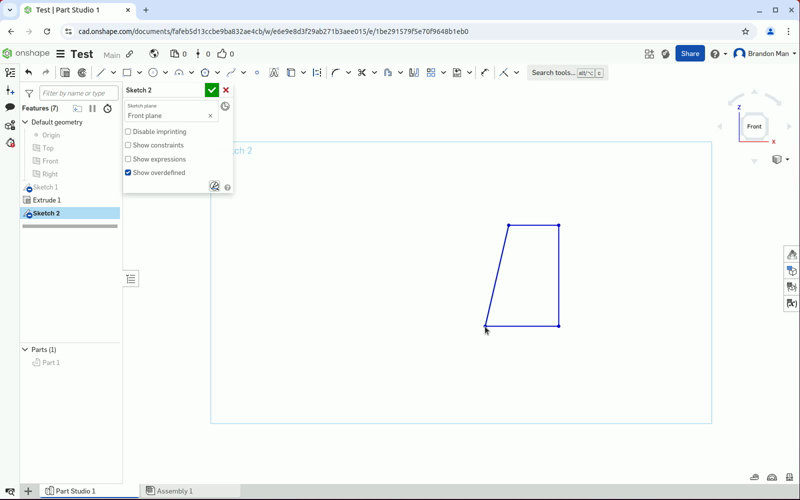
mouse_move(514, 280)
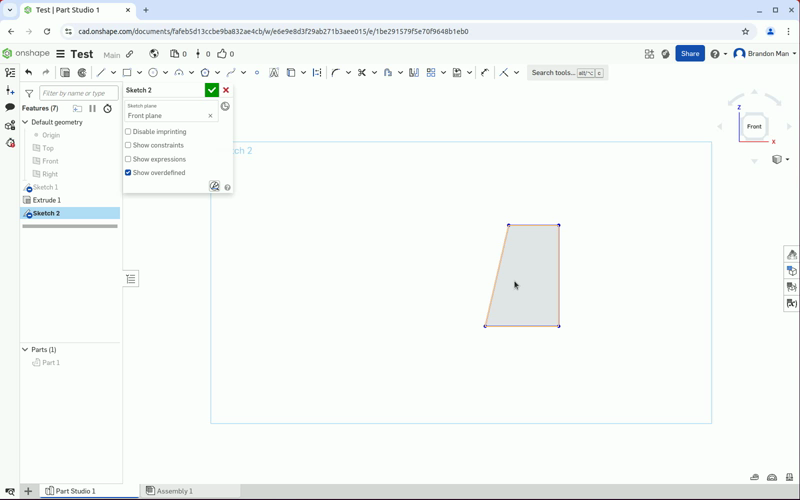
click(514, 280)
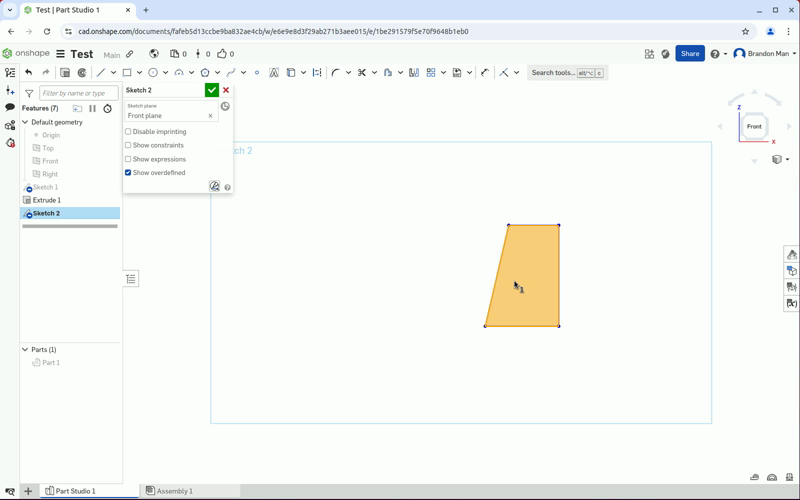
mouse_move(73, 352)
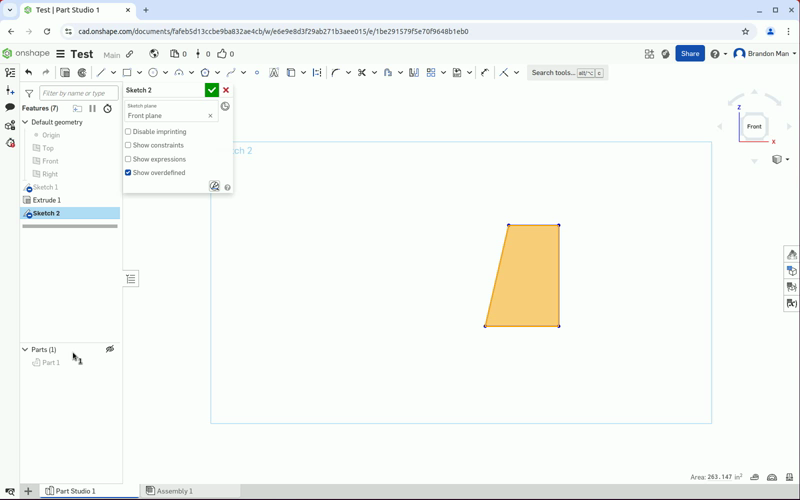
key(shift+y)
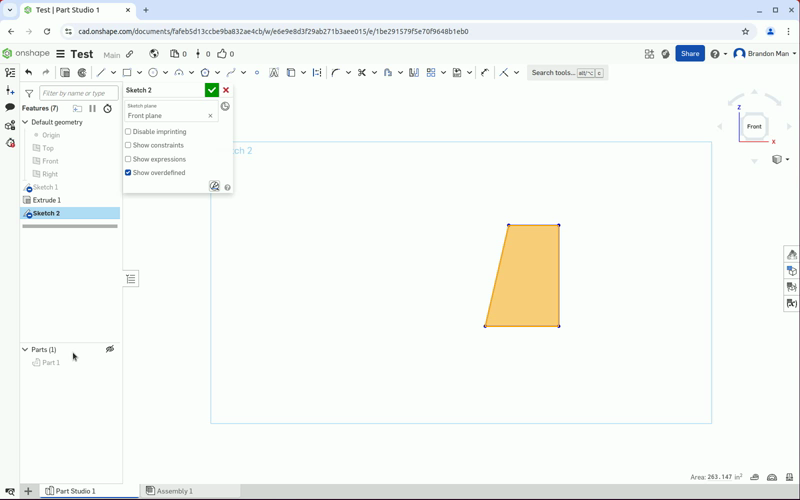
key(shift+e)
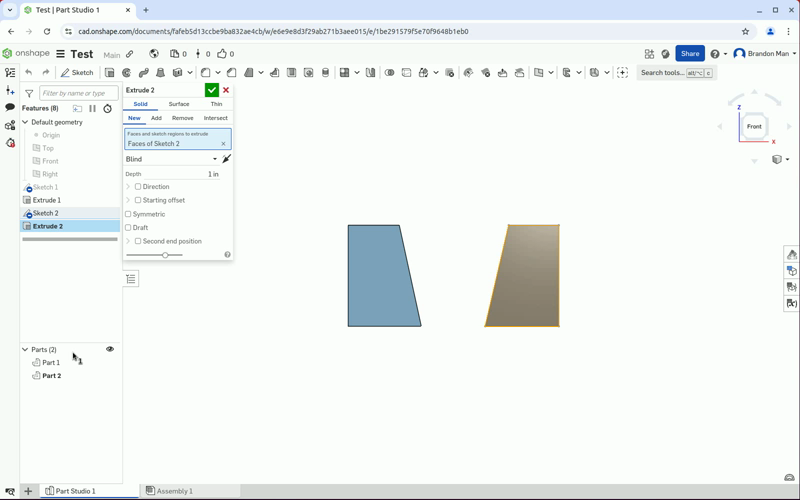
mouse_move(143, 106)
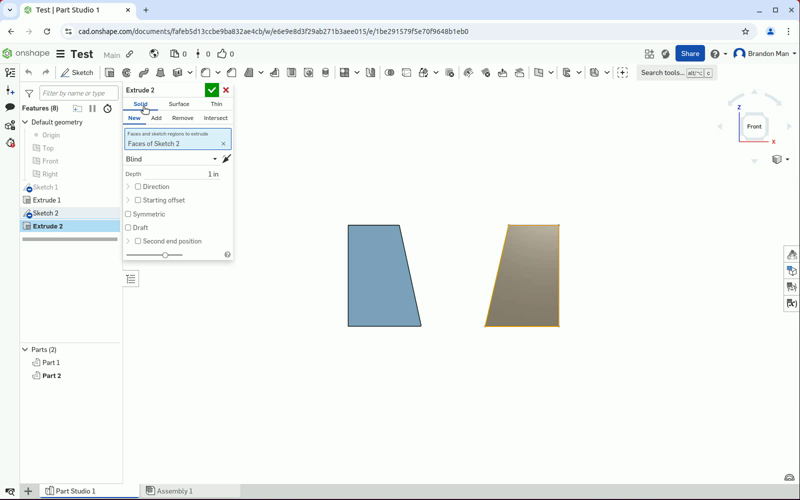
click(143, 106)
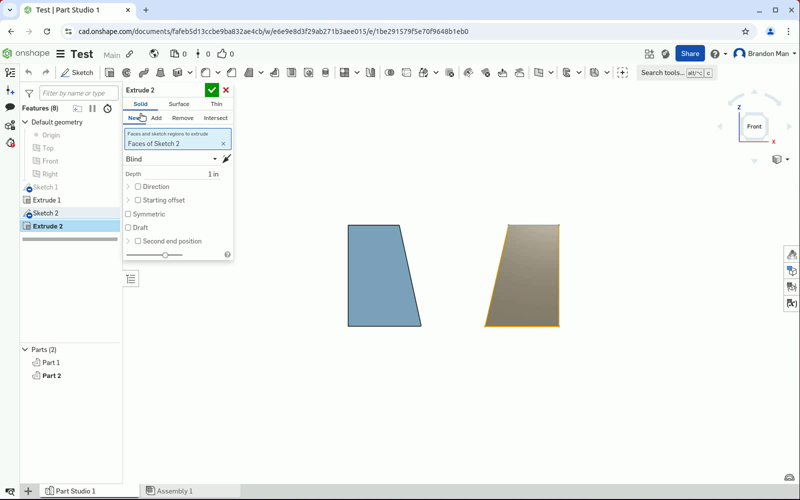
mouse_move(137, 120)
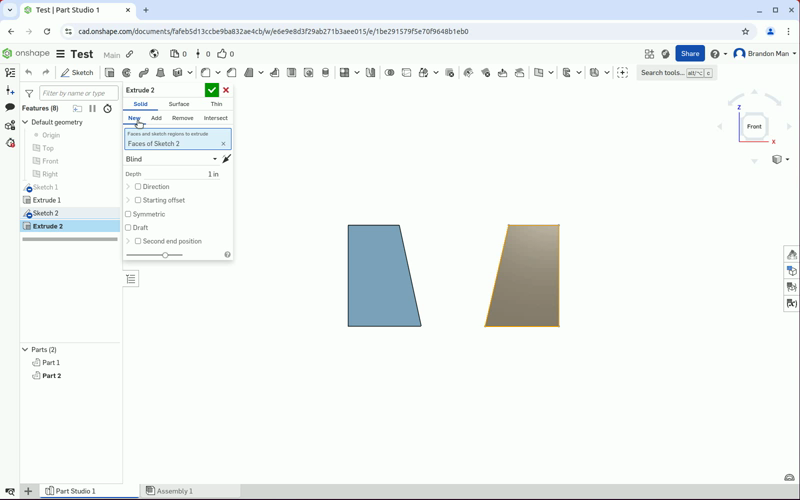
click(137, 120)
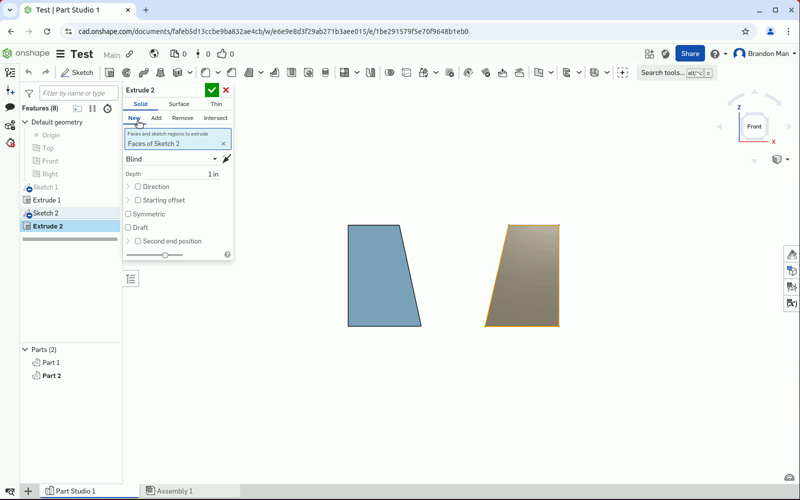
key(tab, 4)
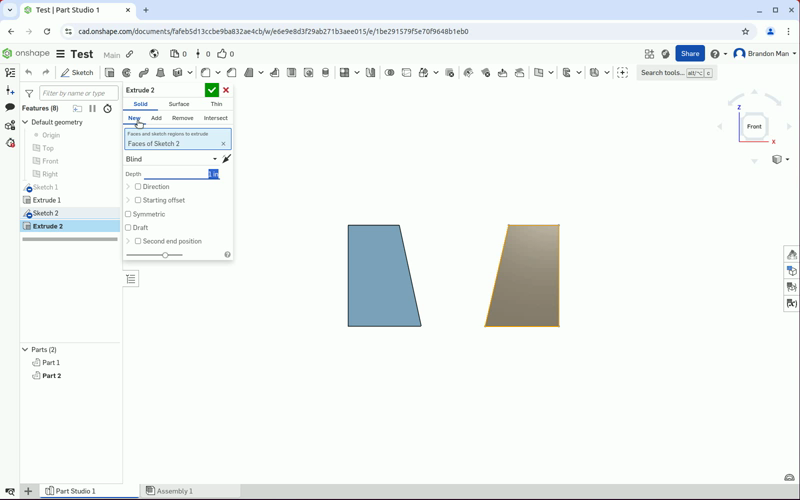
text(11.313)
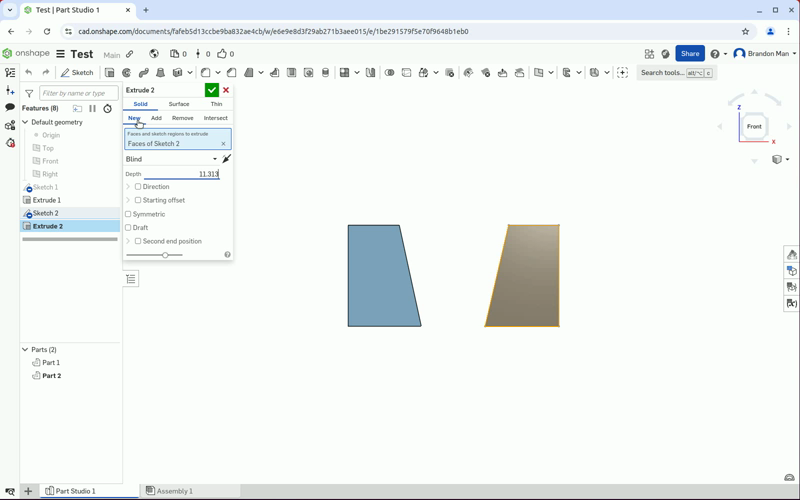
key(enter)
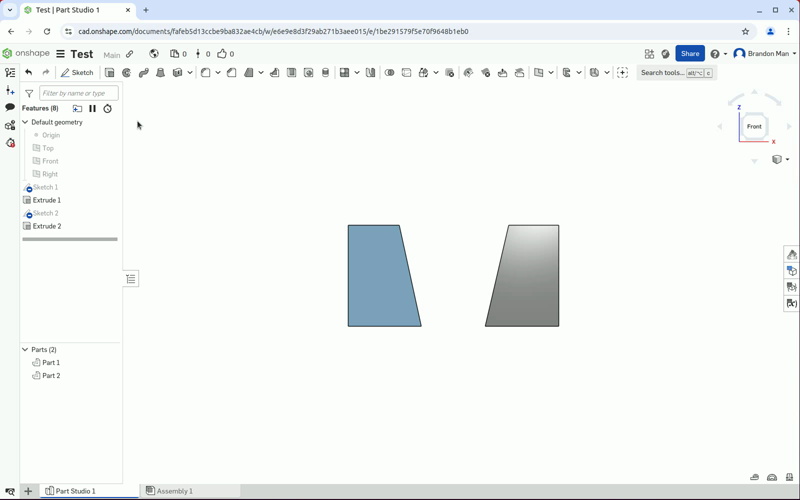
key(shift+h)
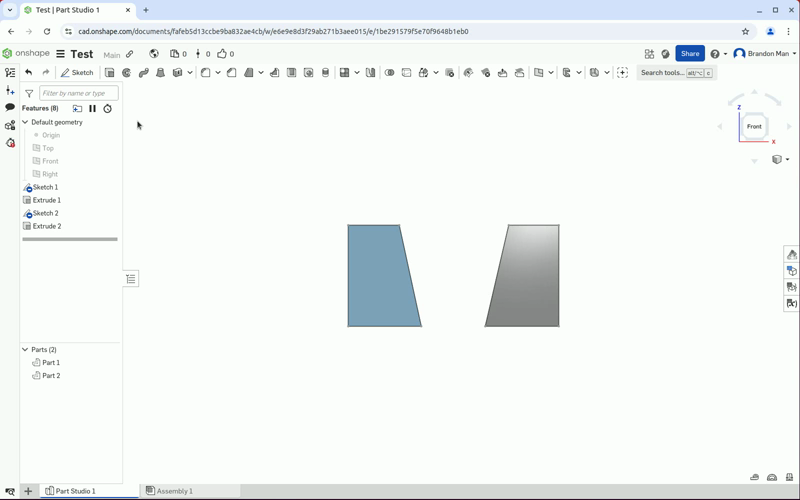
key(shift+h)
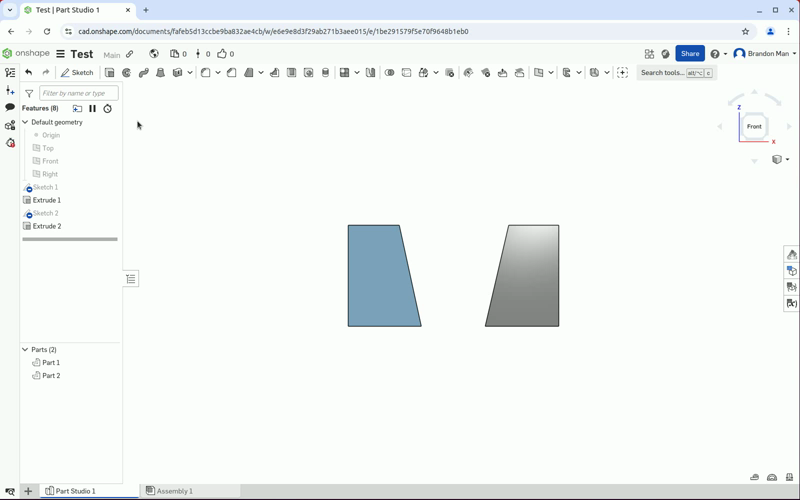
mouse_move(73, 189)
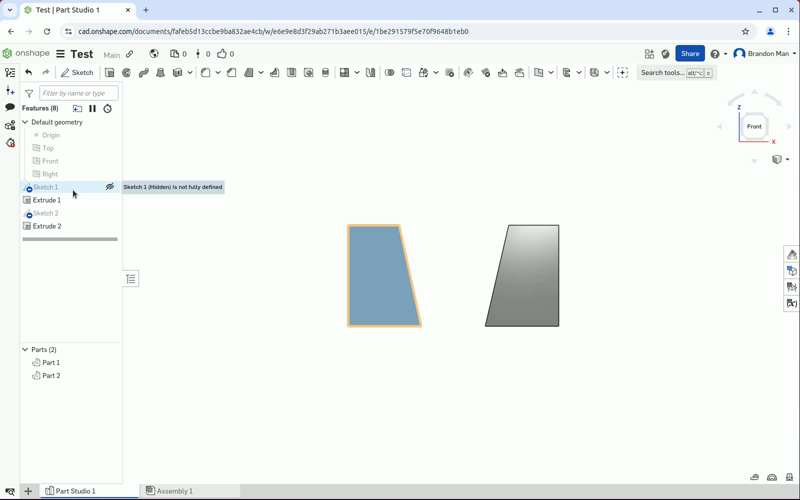
click(73, 189)
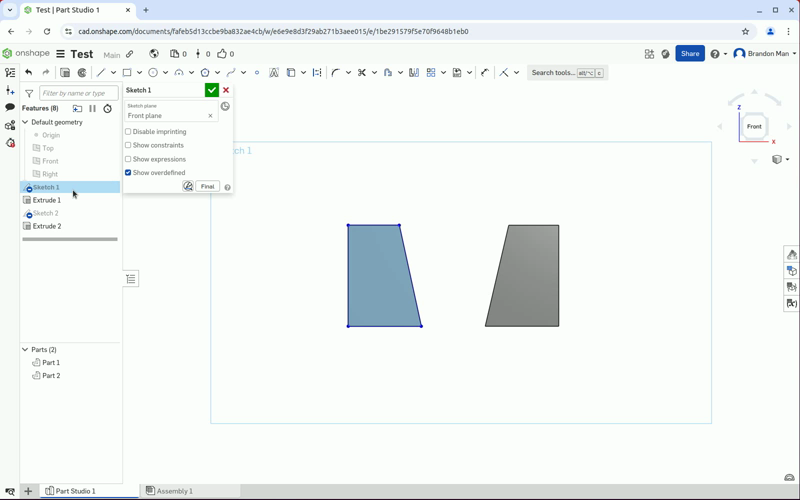
mouse_move(229, 92)
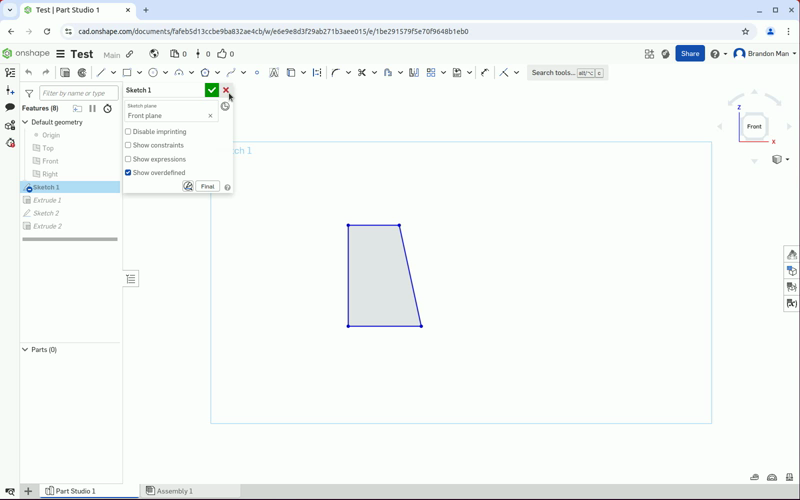
click(229, 92)
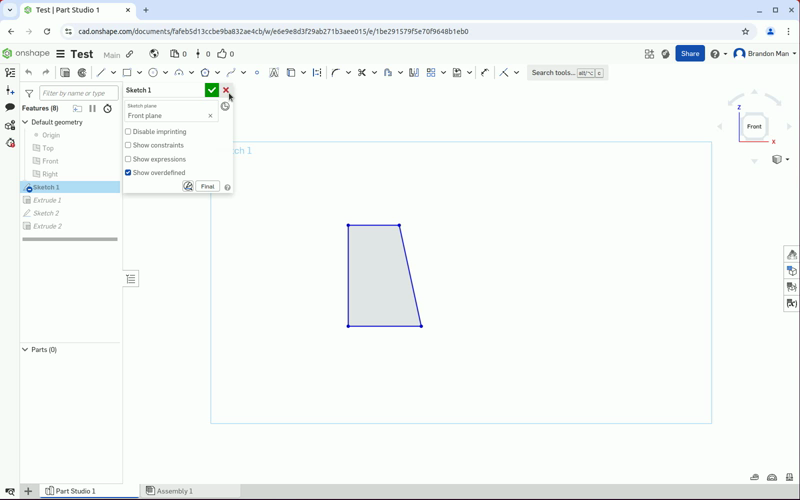
key(shift+s)
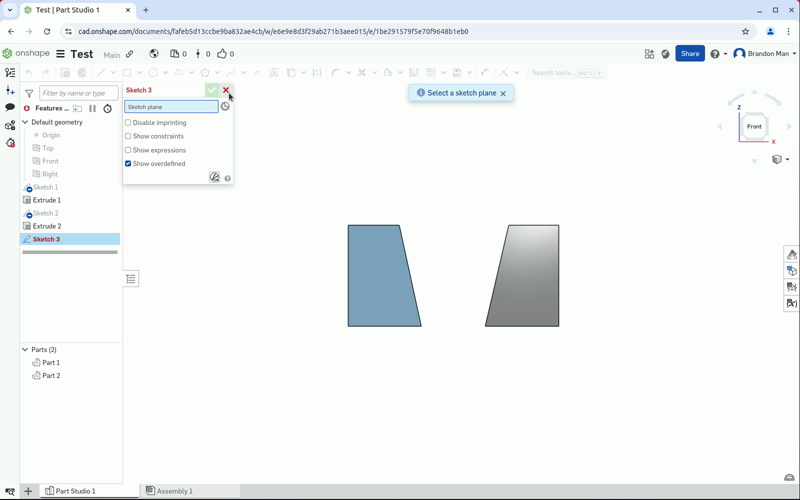
mouse_move(73, 163)
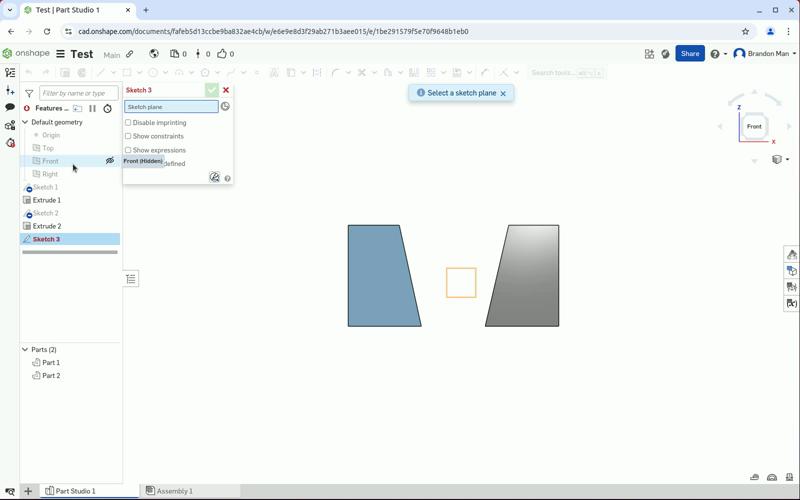
click(73, 163)
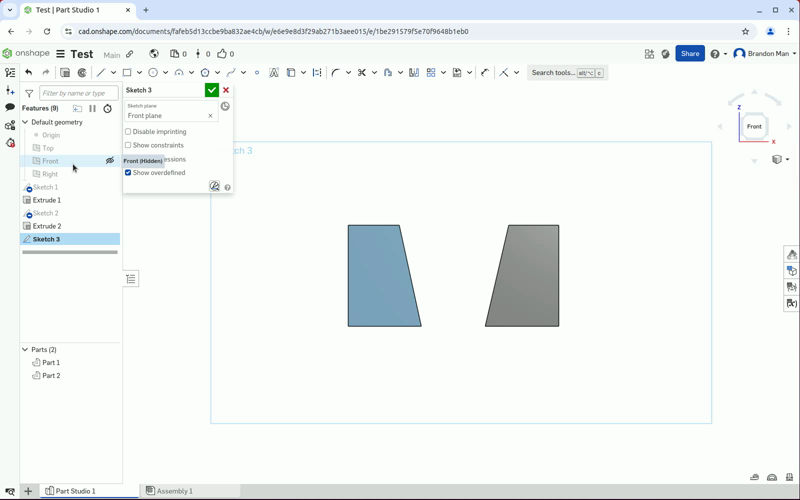
mouse_move(73, 352)
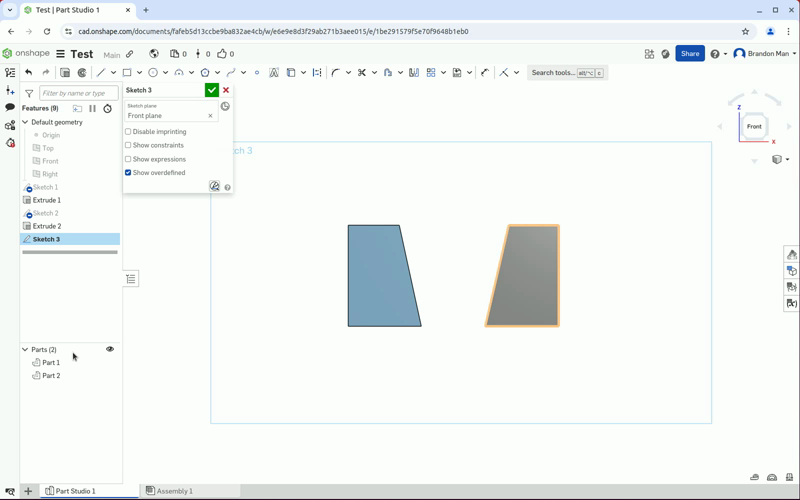
key(y)
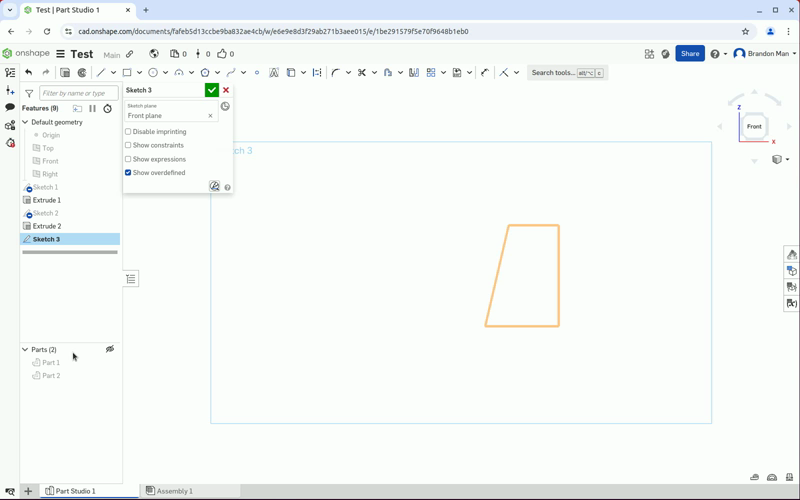
key(l)
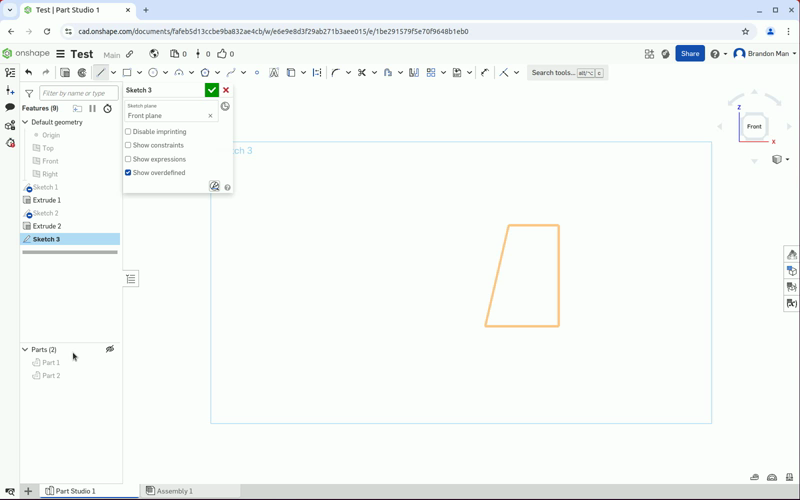
key_down(shift)
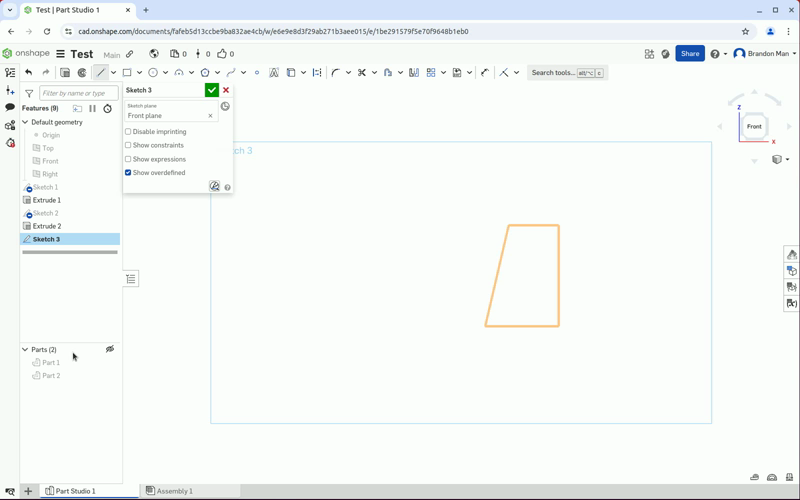
mouse_move(348, 326)
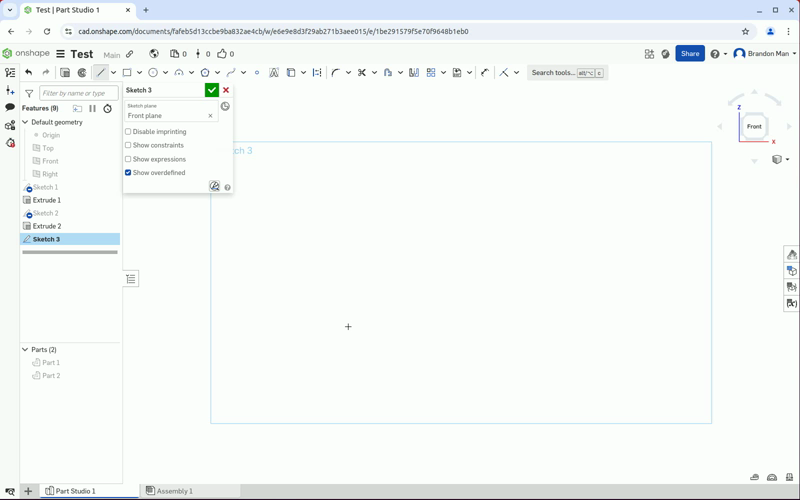
click(348, 326)
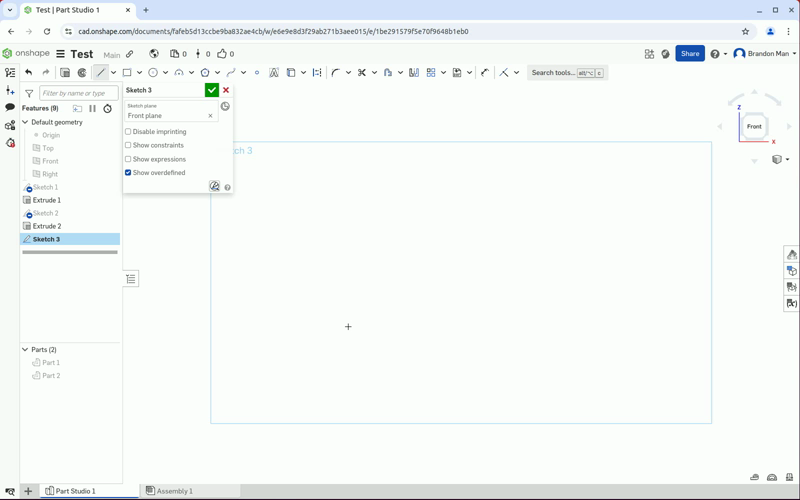
key_up(shift)
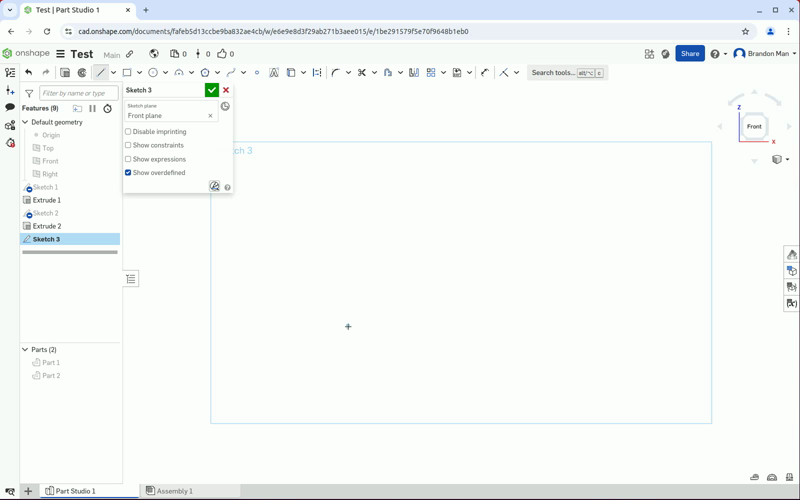
key_down(shift)
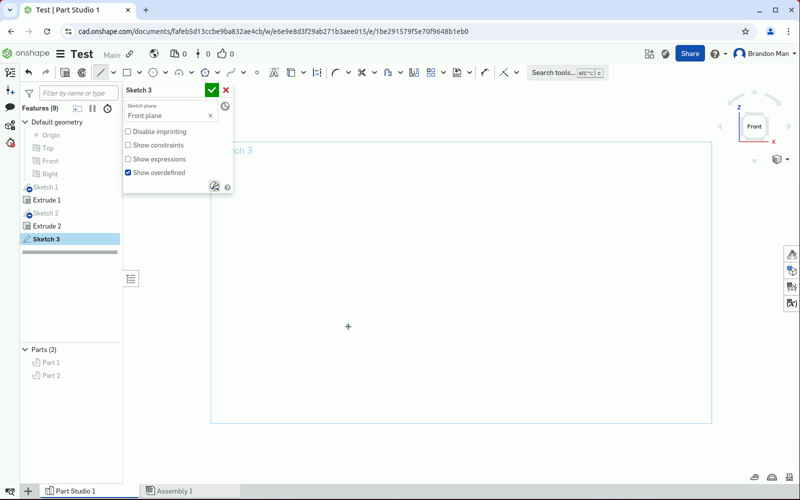
mouse_move(421, 326)
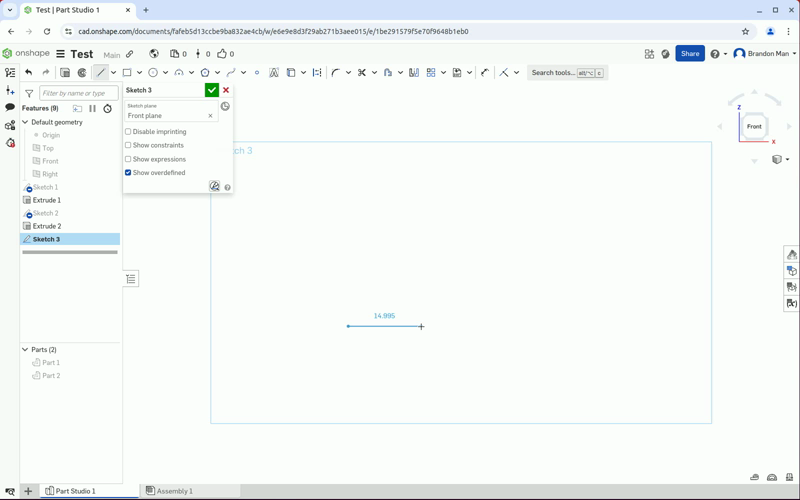
click(421, 326)
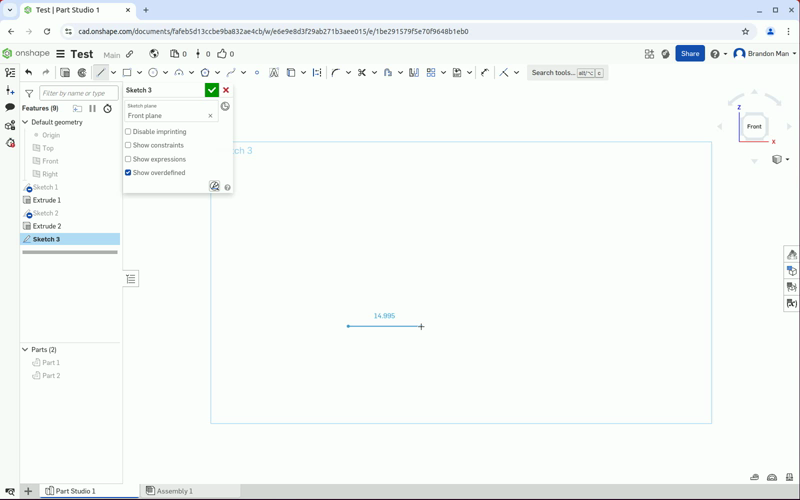
key_up(shift)
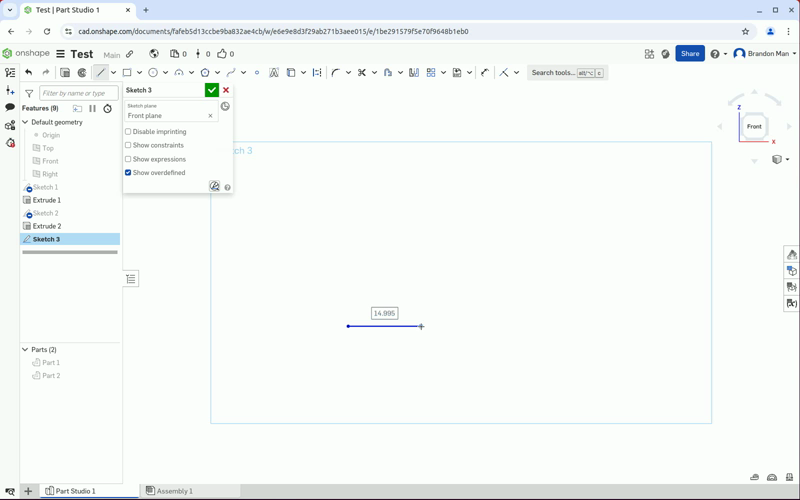
key_down(shift)
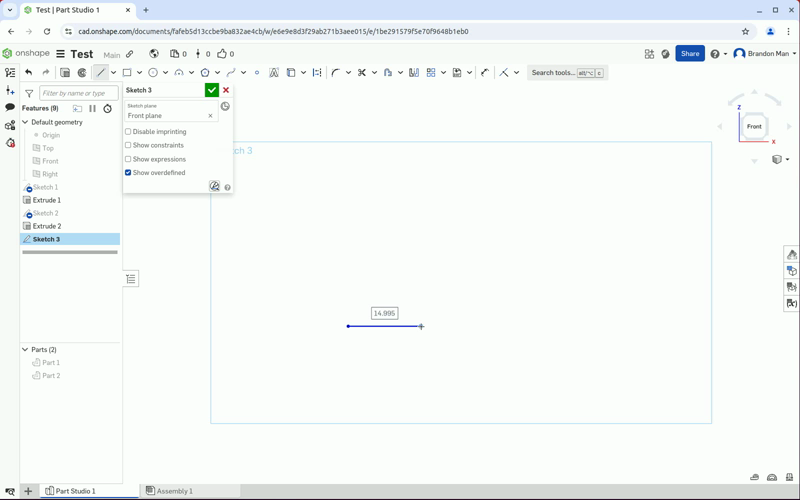
mouse_move(399, 225)
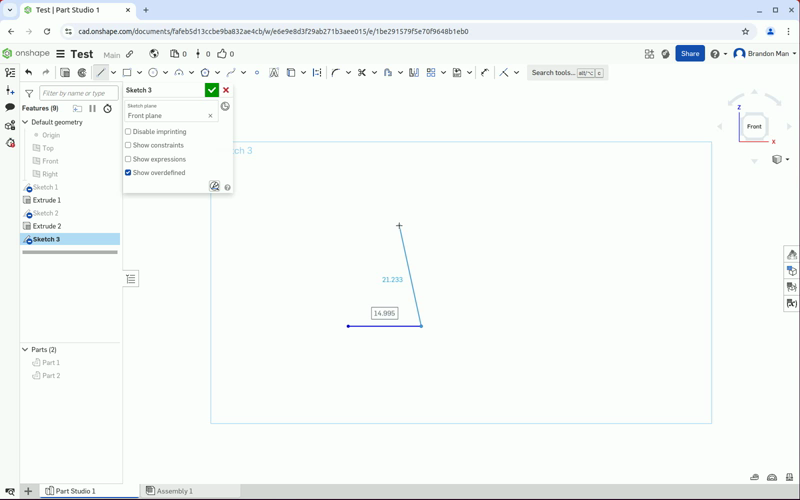
click(399, 225)
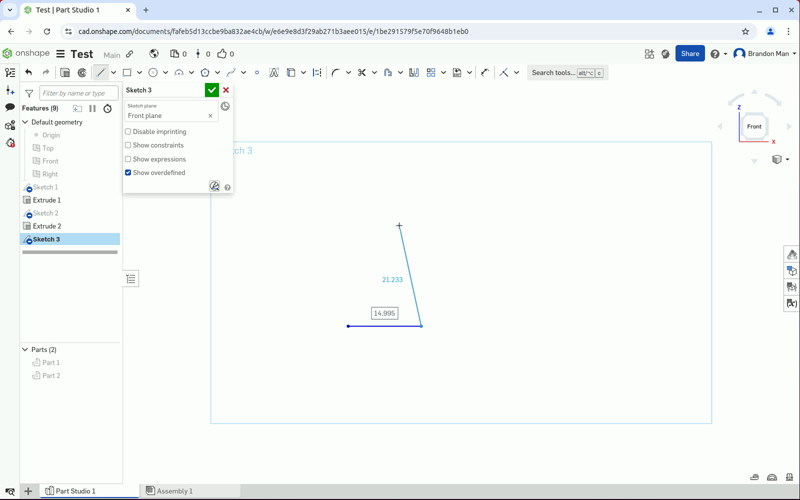
key_up(shift)
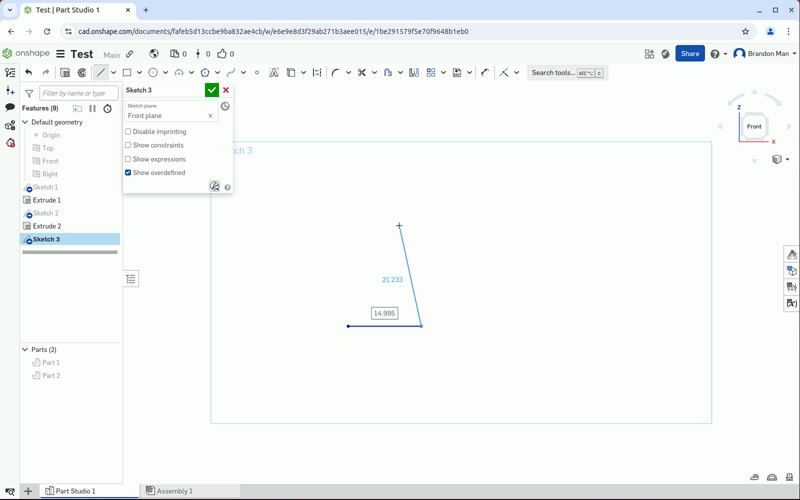
key_down(shift)
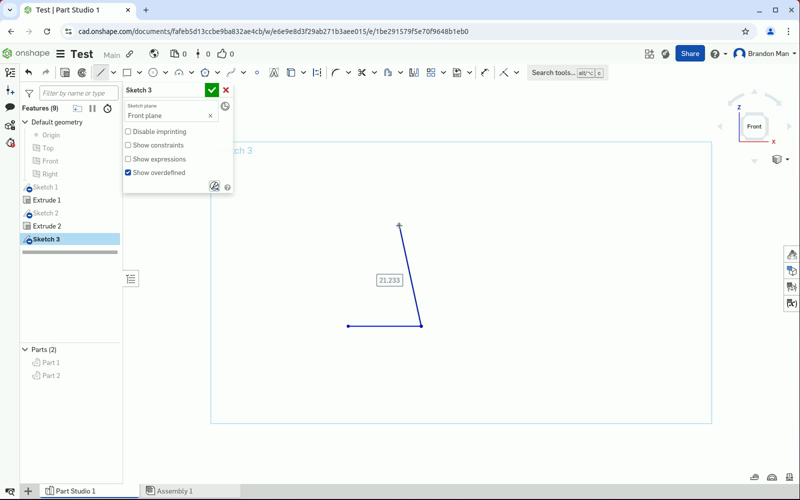
mouse_move(429, 225)
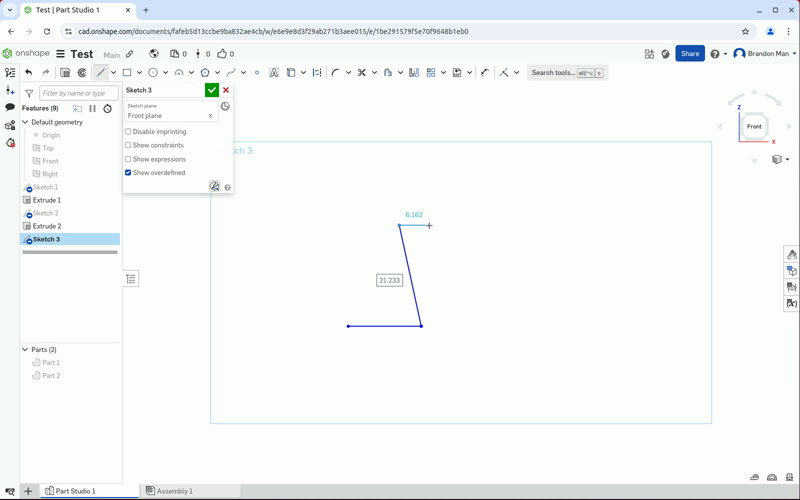
mouse_move(348, 225)
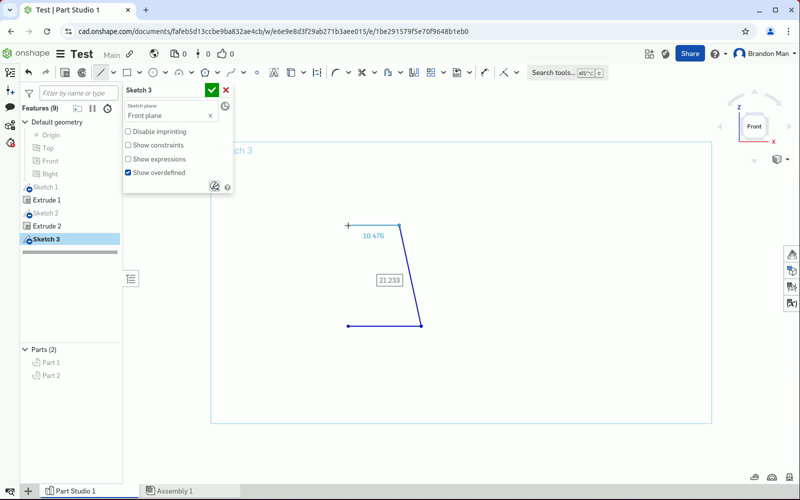
click(348, 225)
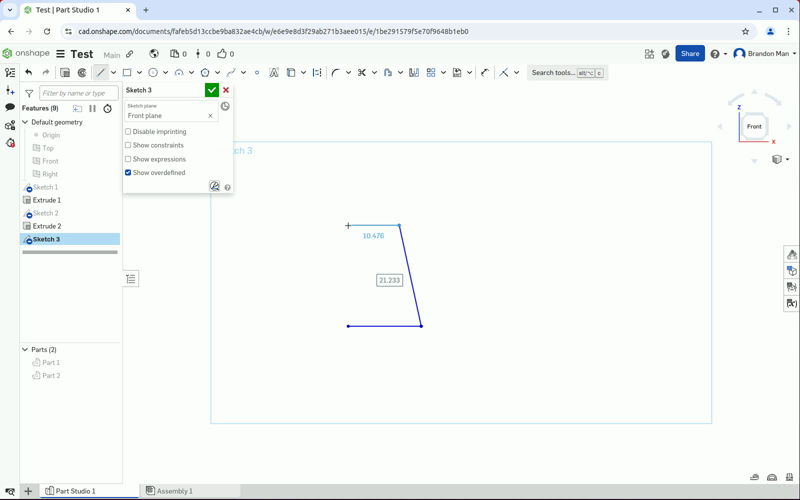
key_up(shift)
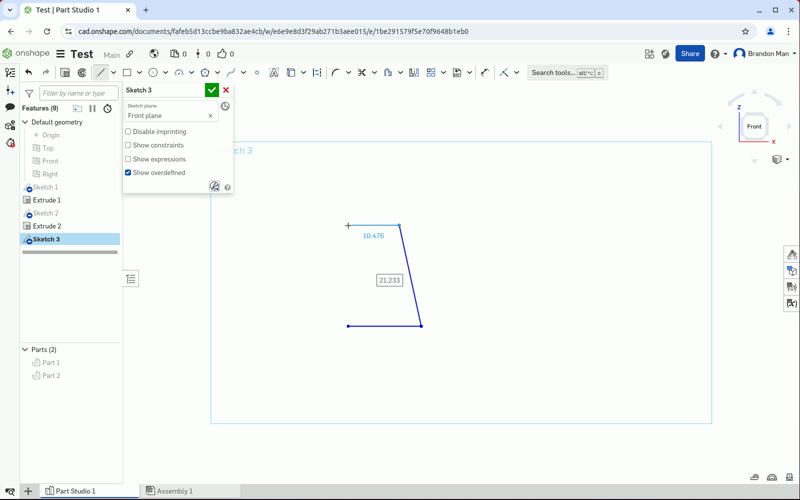
key_down(shift)
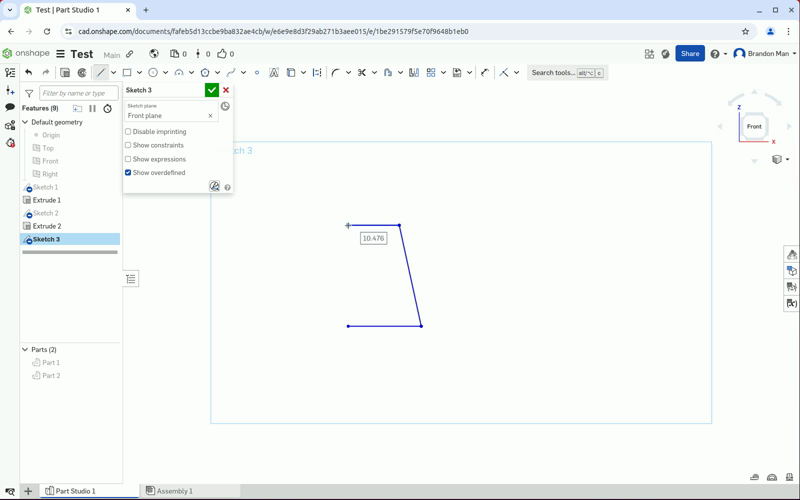
mouse_move(348, 326)
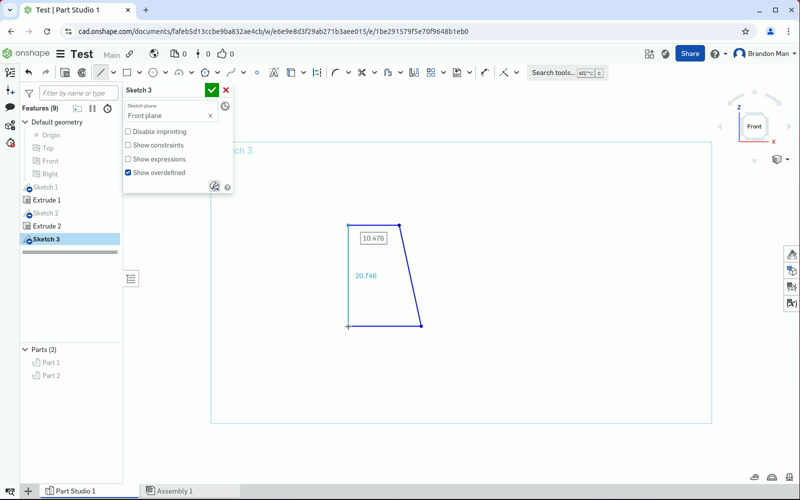
key_up(shift)
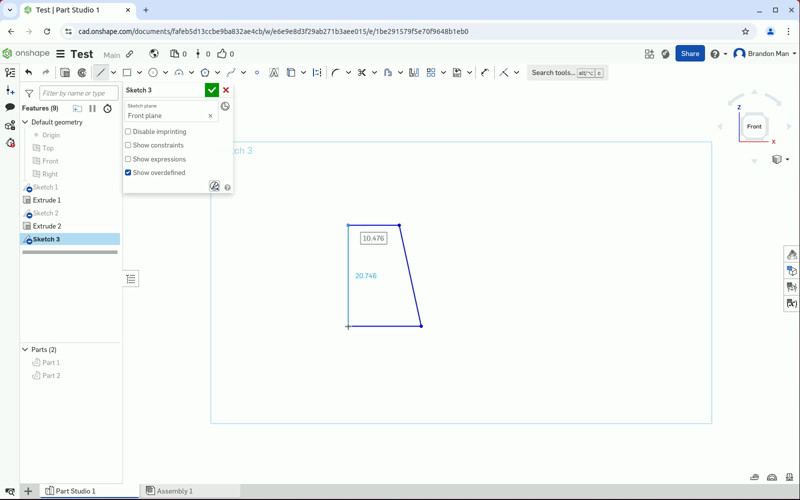
click(348, 326)
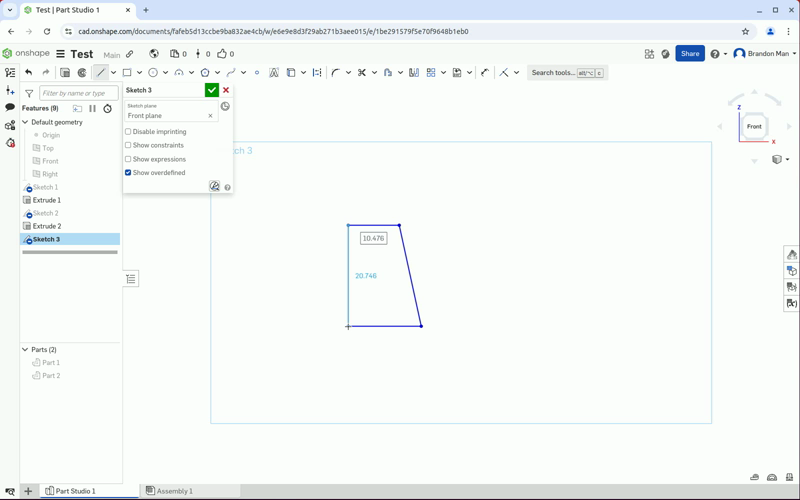
key(esc)
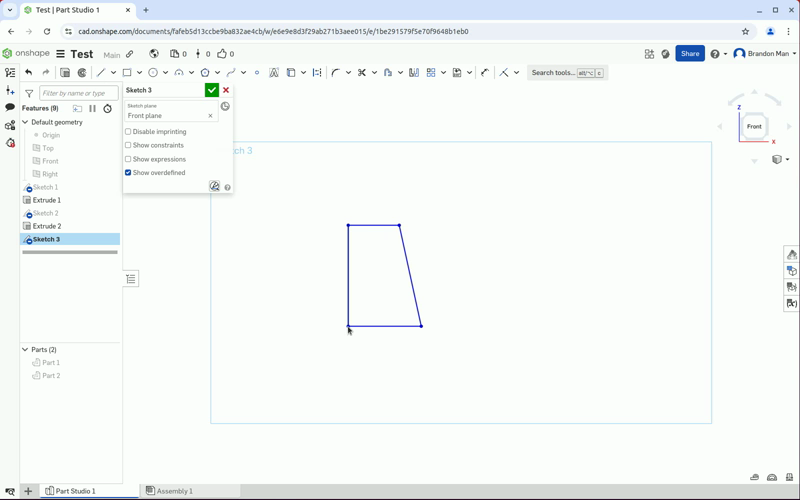
mouse_move(388, 243)
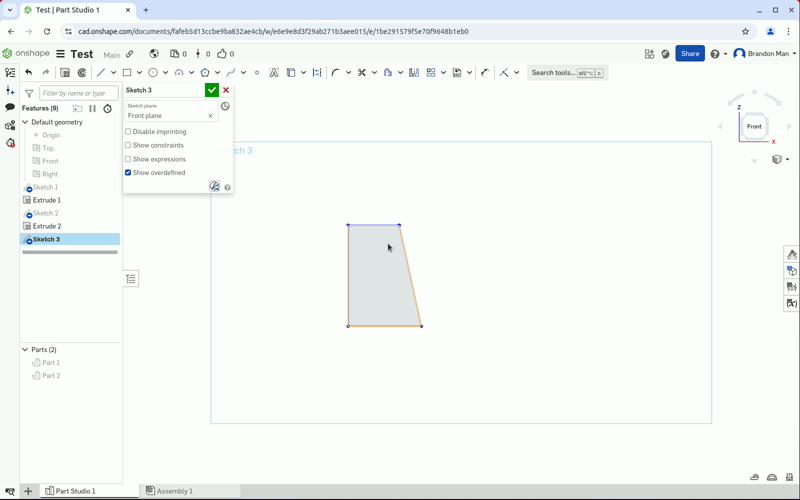
click(388, 243)
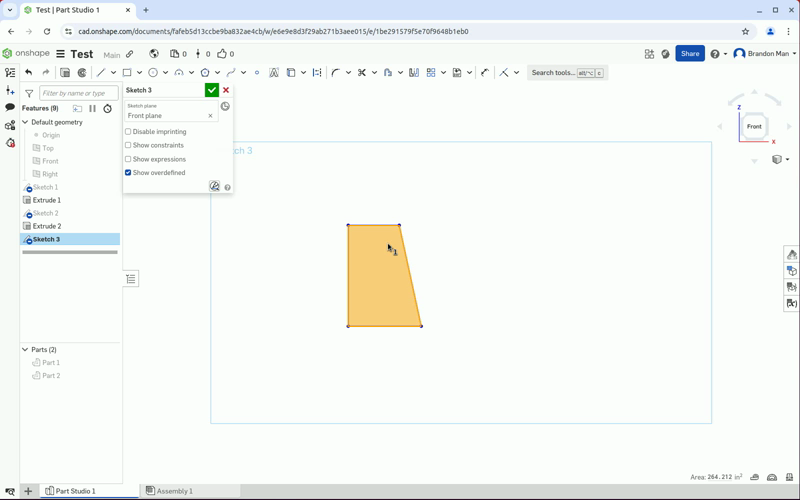
mouse_move(73, 352)
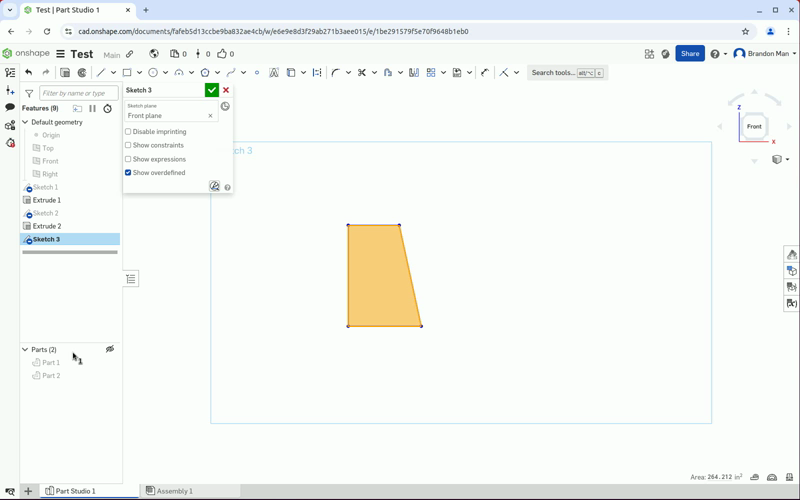
key(shift+y)
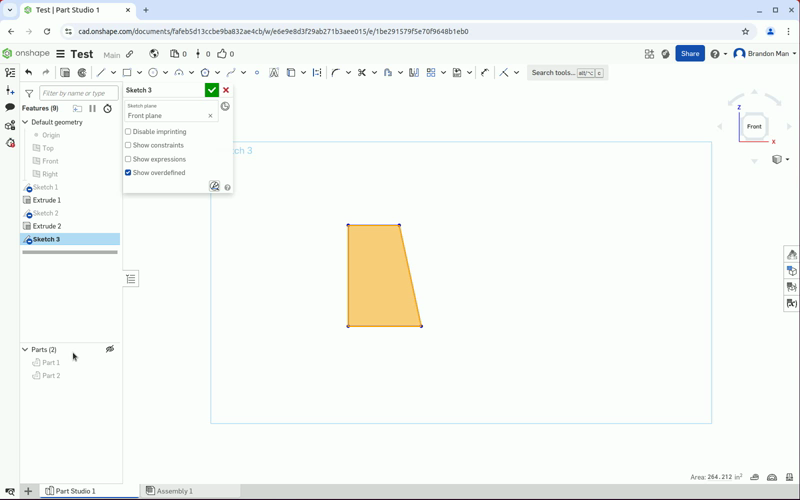
key(shift+e)
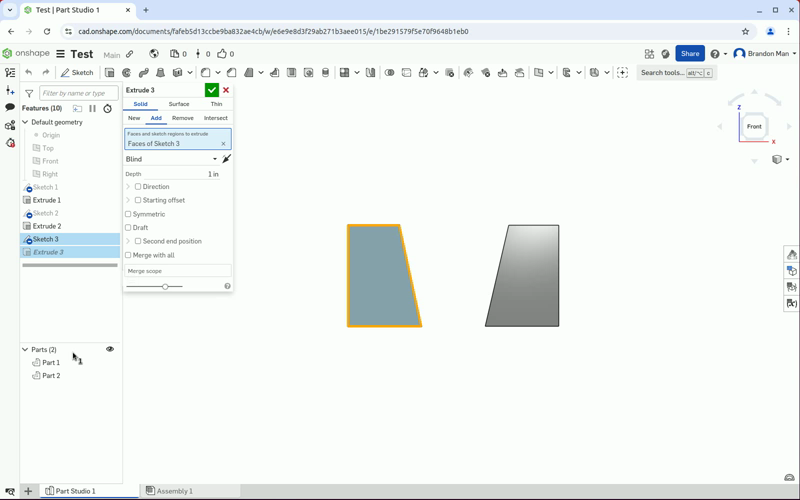
mouse_move(143, 106)
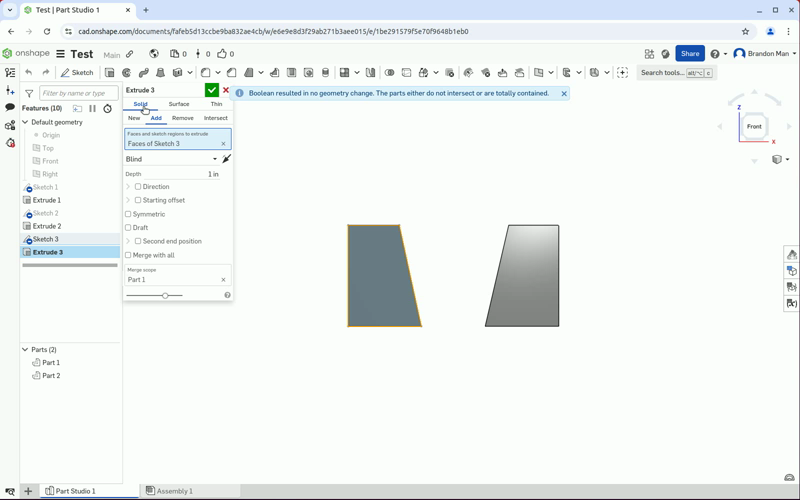
click(143, 106)
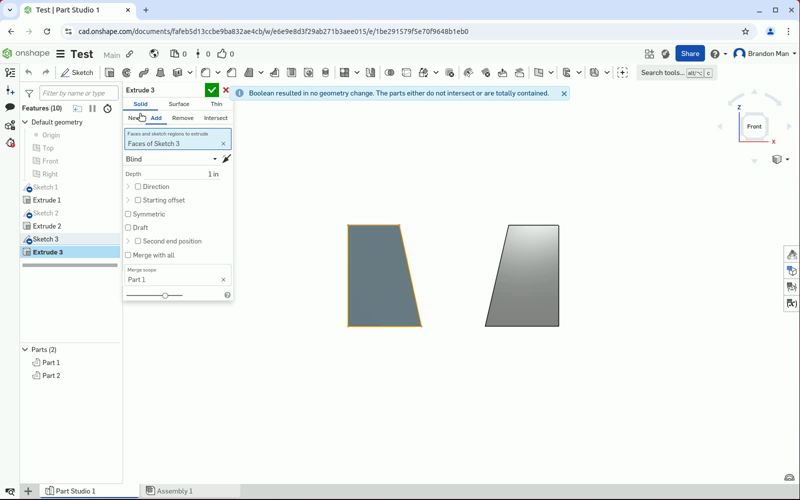
mouse_move(137, 120)
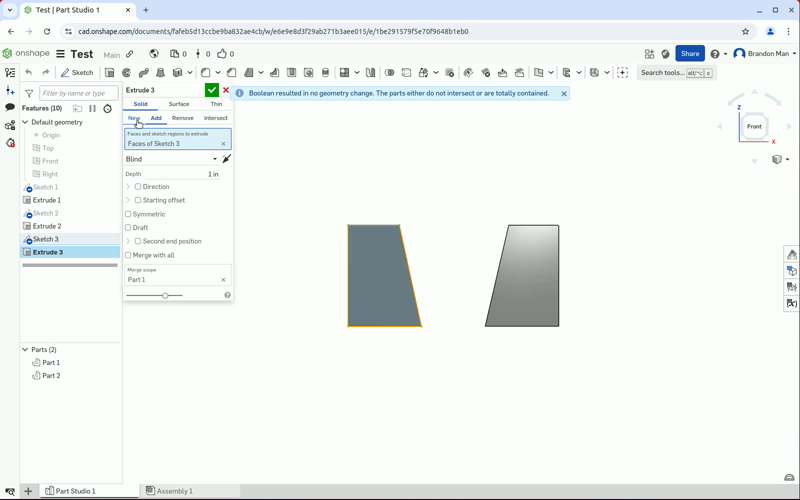
click(137, 120)
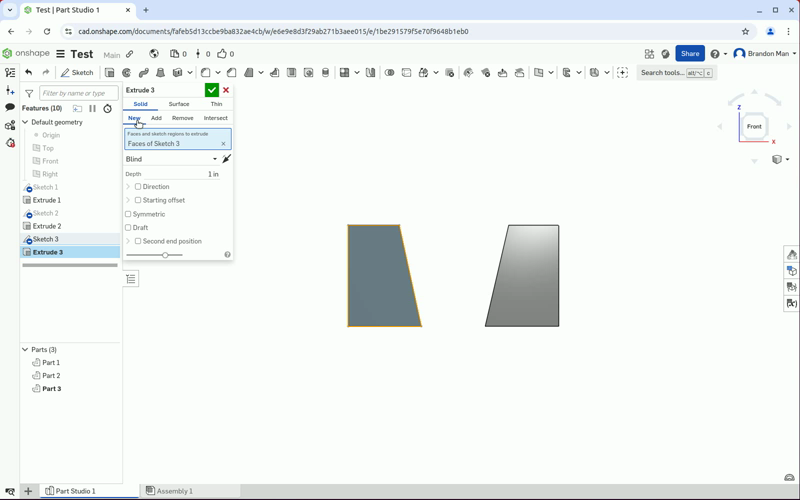
key(tab, 4)
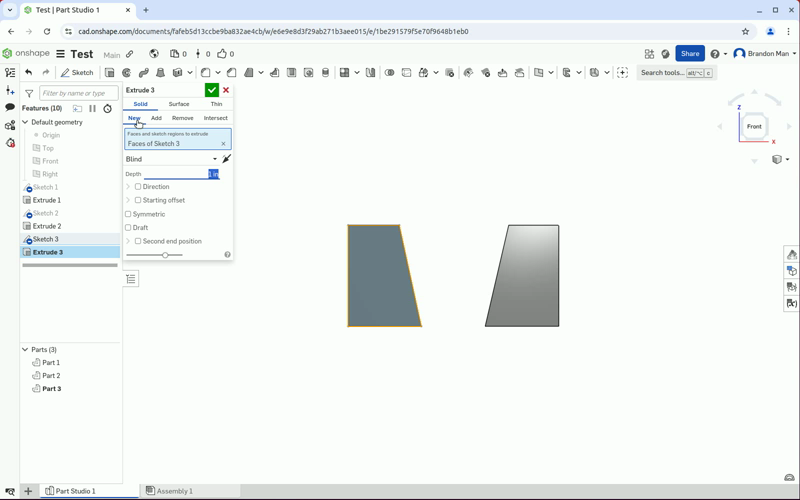
text(5.536)
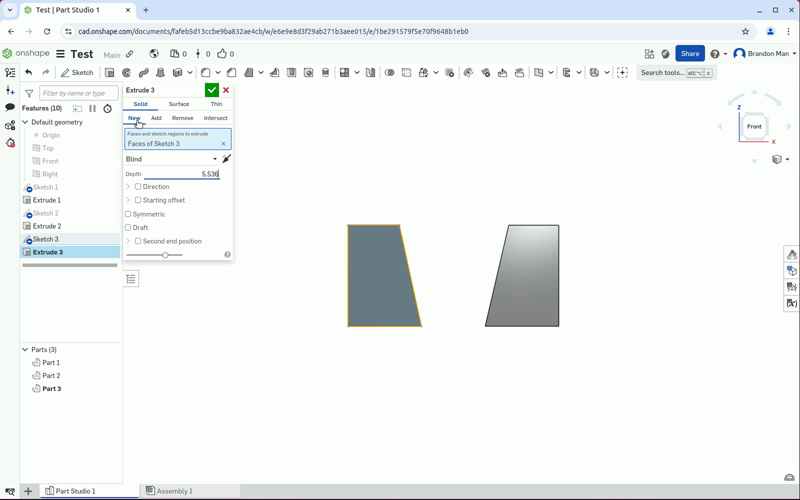
key(enter)
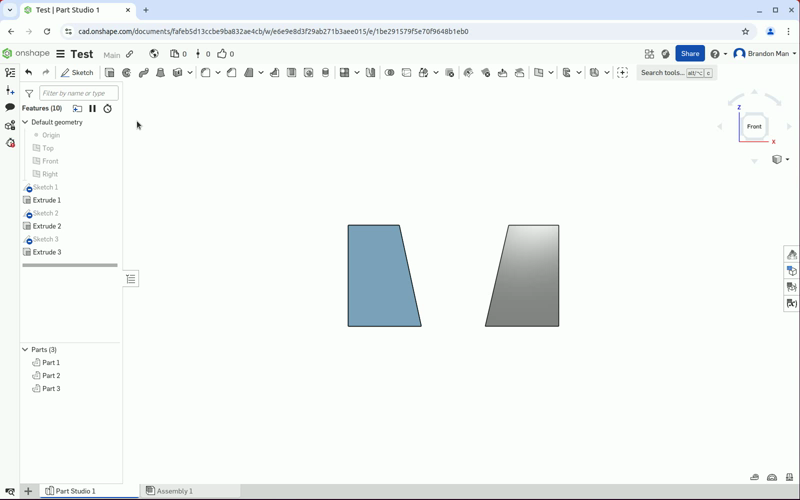
key(shift+h)
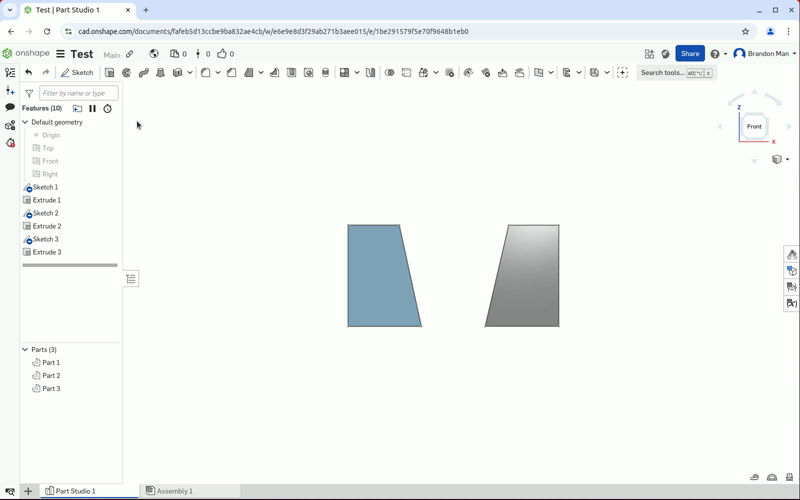
key(shift+h)
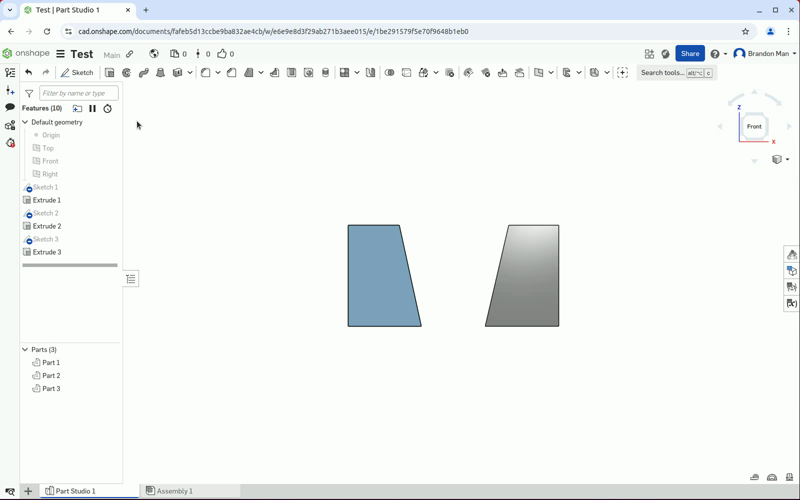
mouse_move(73, 189)
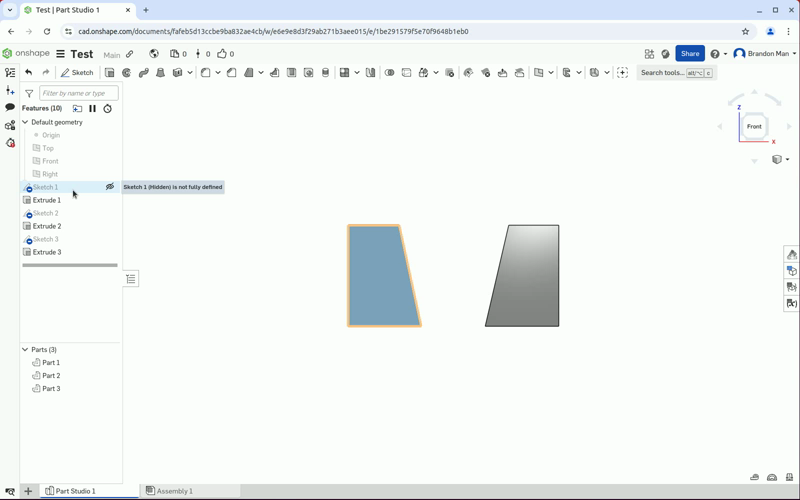
click(73, 189)
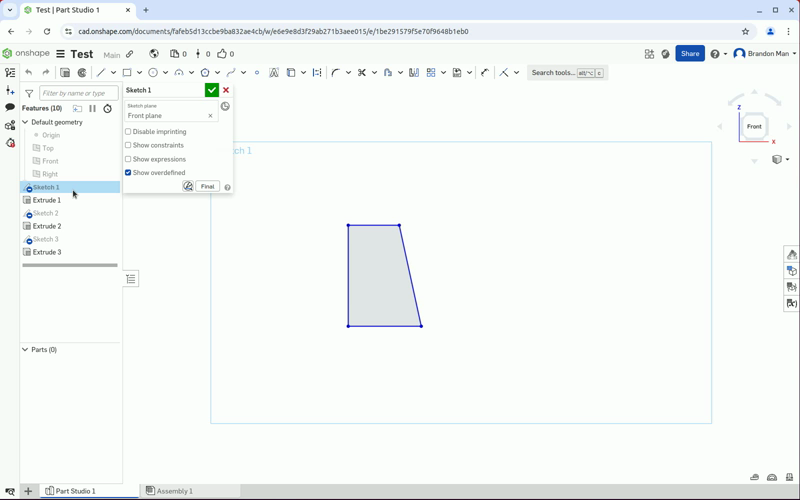
mouse_move(229, 92)
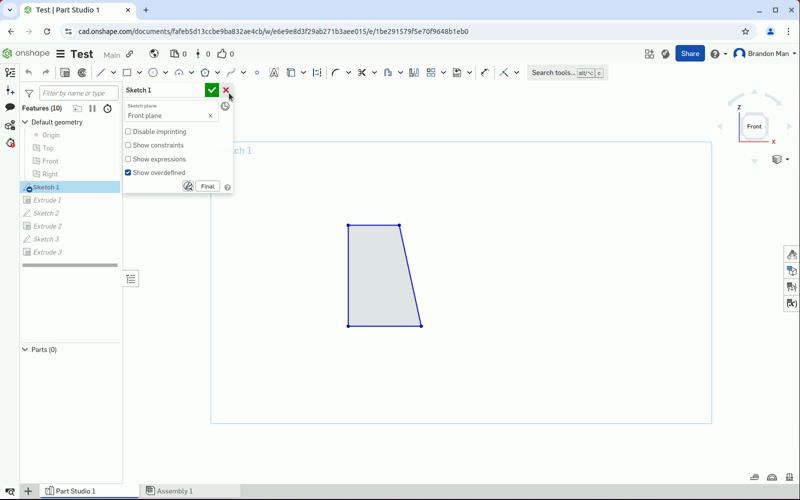
click(229, 92)
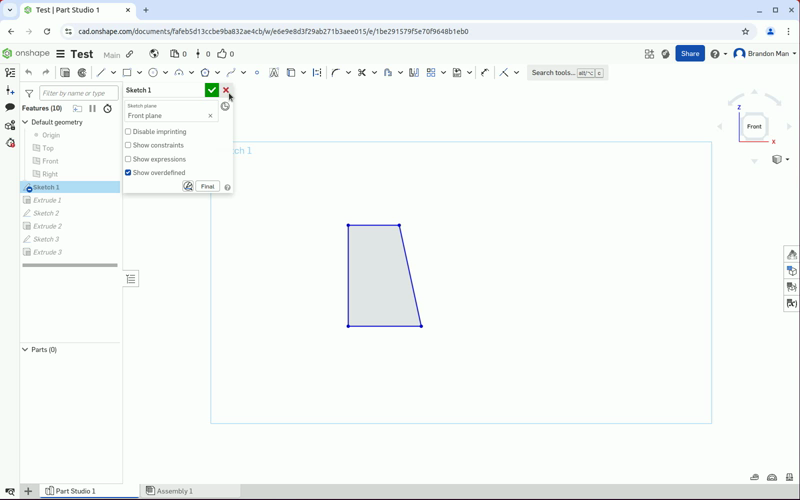
key(shift+s)
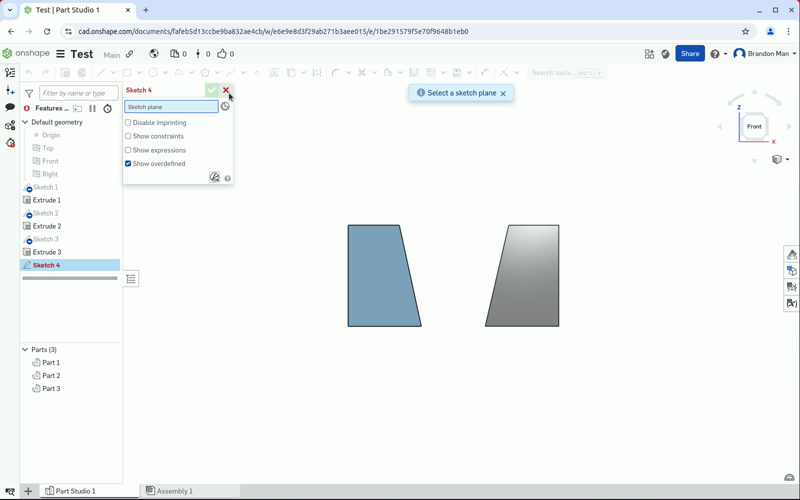
mouse_move(73, 163)
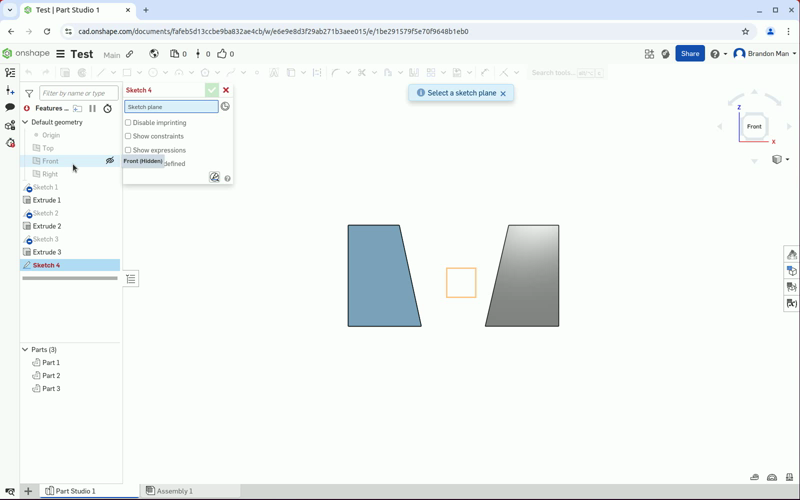
click(73, 163)
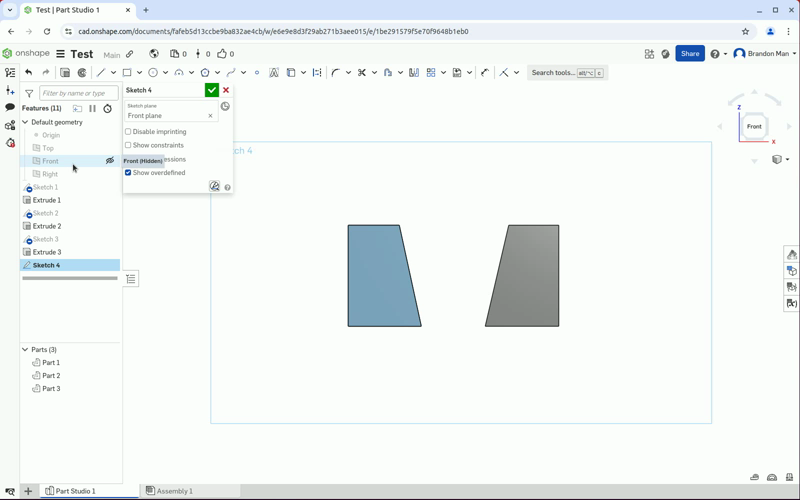
mouse_move(73, 352)
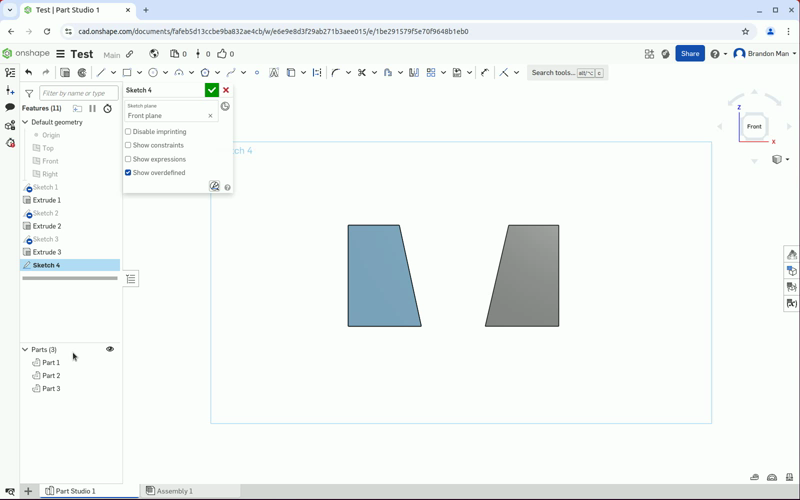
key(y)
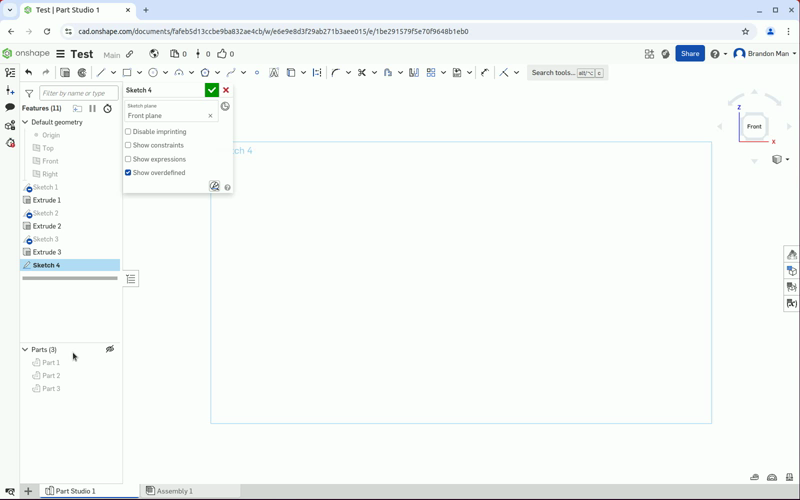
key(l)
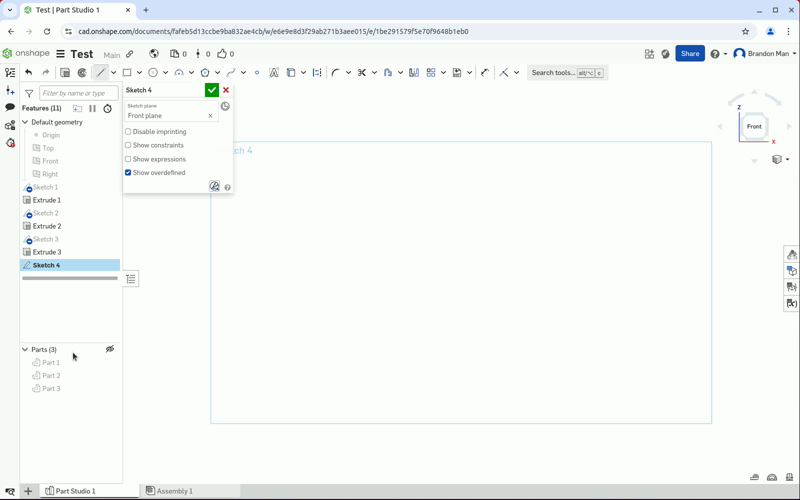
key_down(shift)
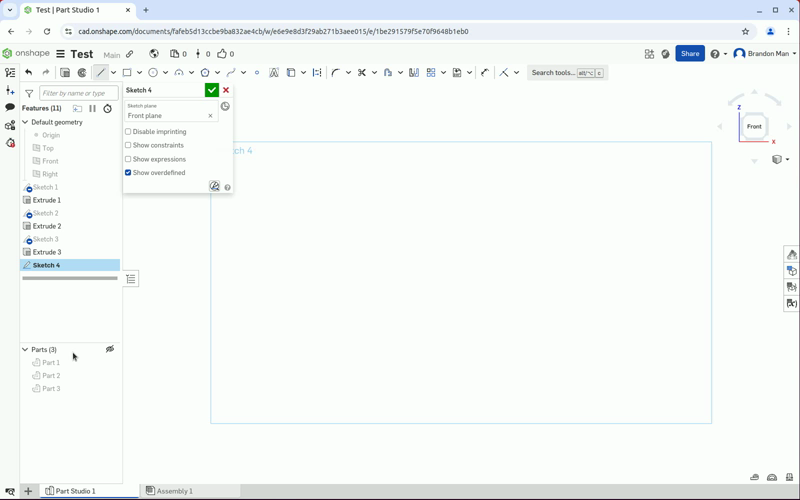
mouse_move(485, 326)
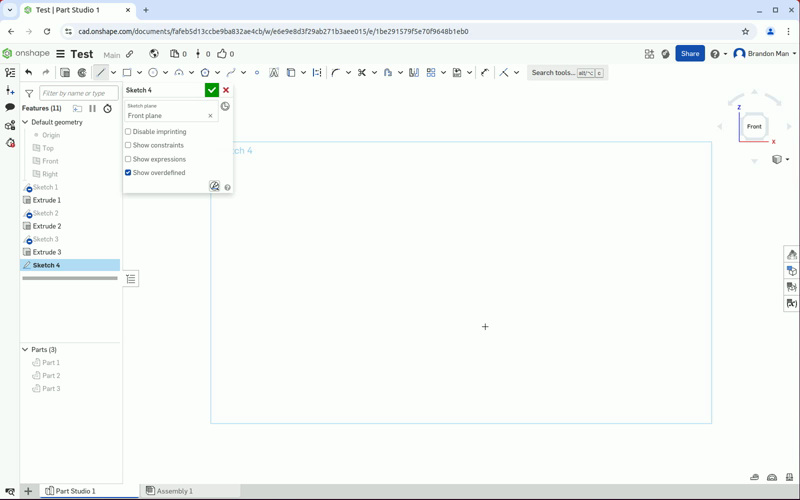
click(485, 326)
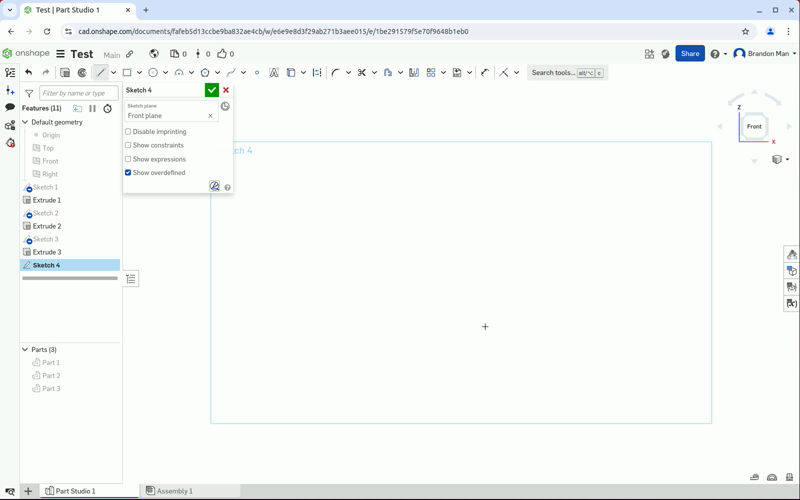
key_up(shift)
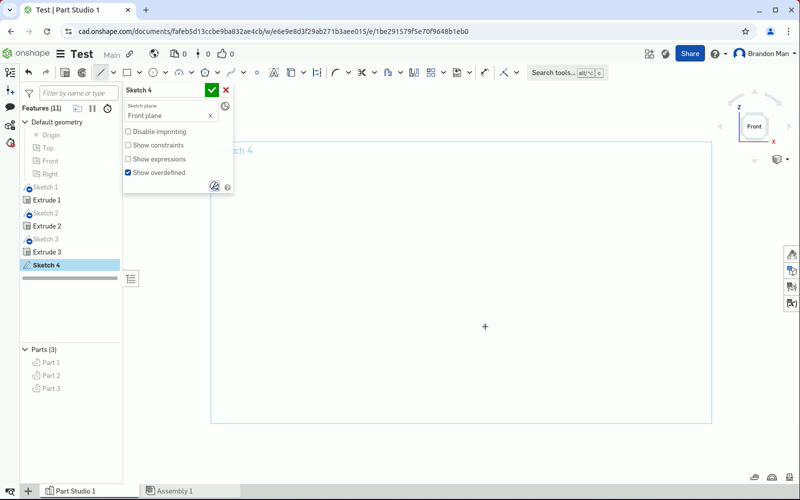
key_down(shift)
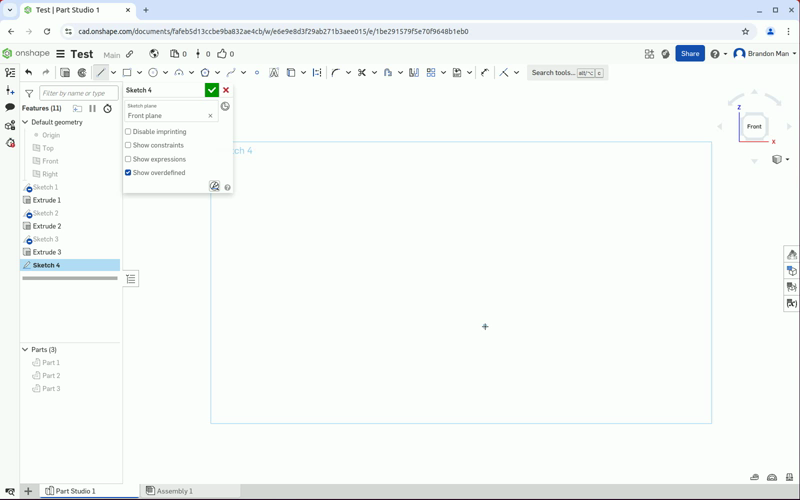
mouse_move(558, 326)
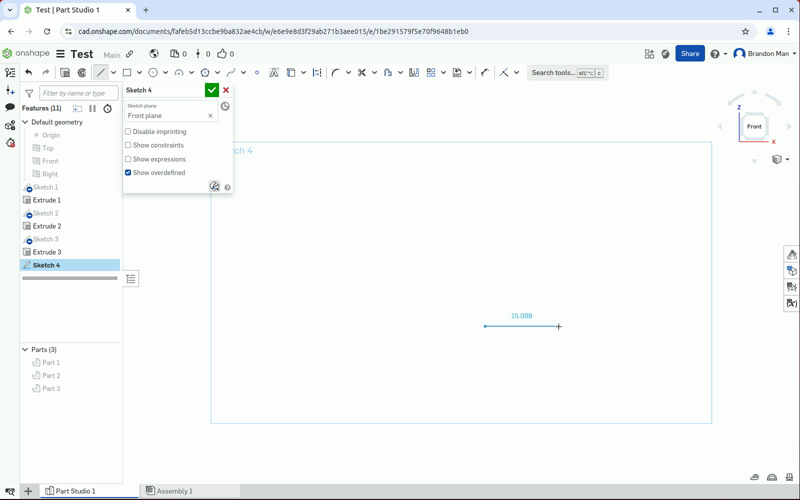
click(558, 326)
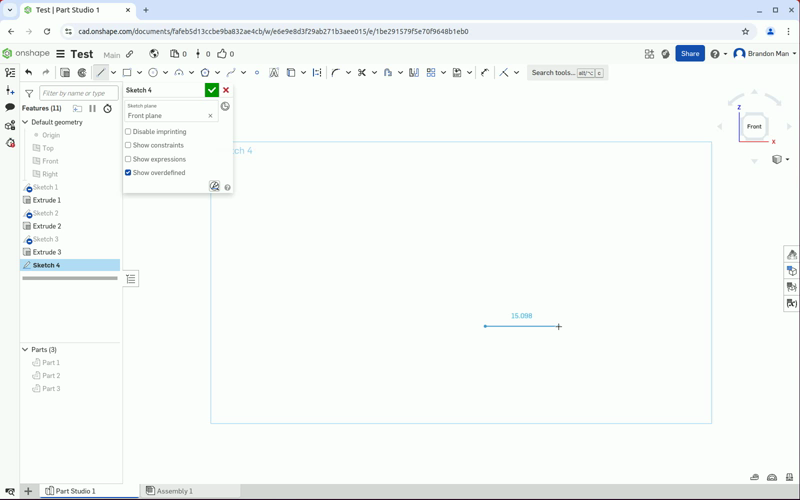
key_up(shift)
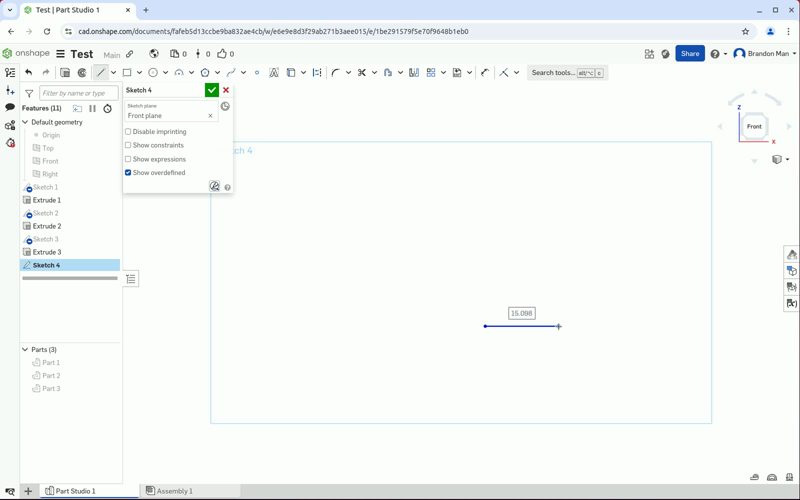
key_down(shift)
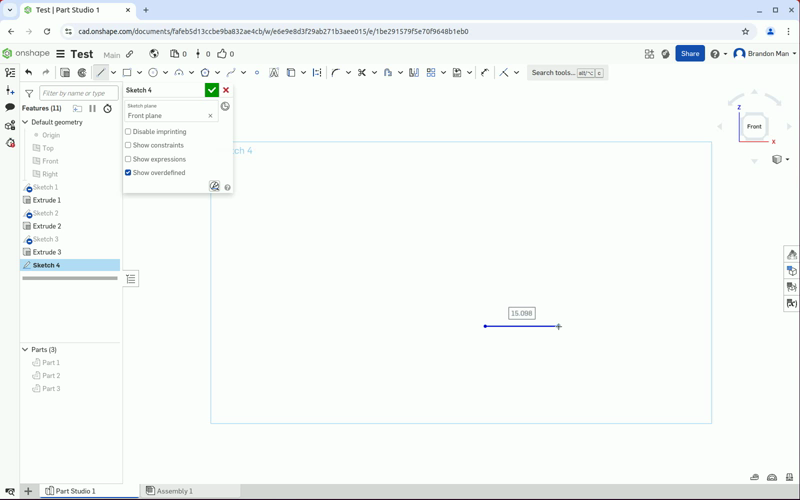
mouse_move(558, 225)
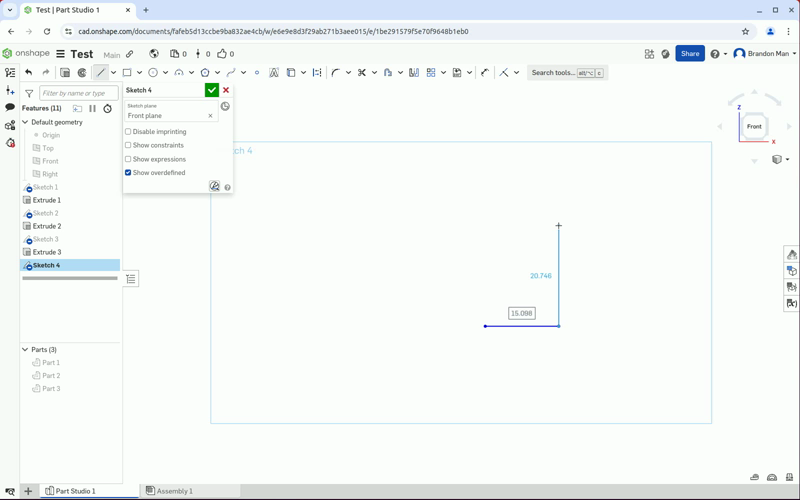
click(558, 225)
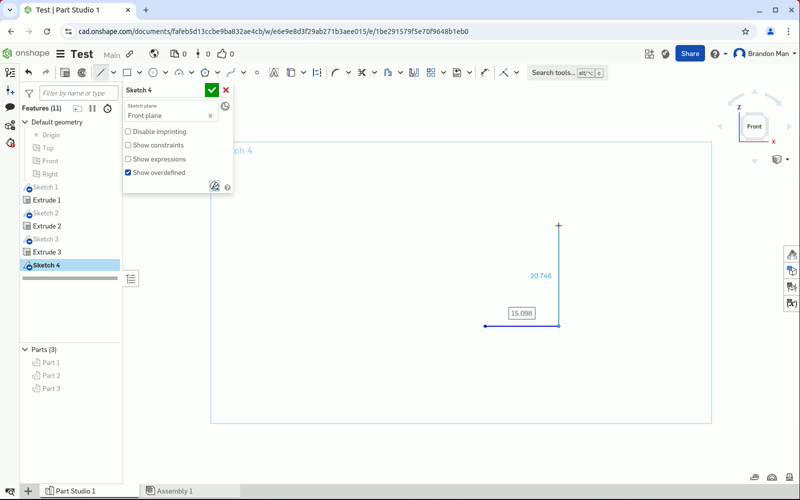
key_up(shift)
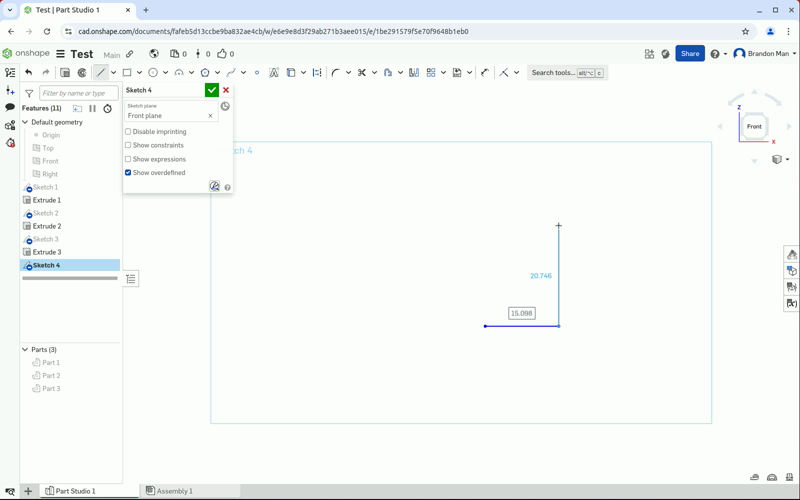
key_down(shift)
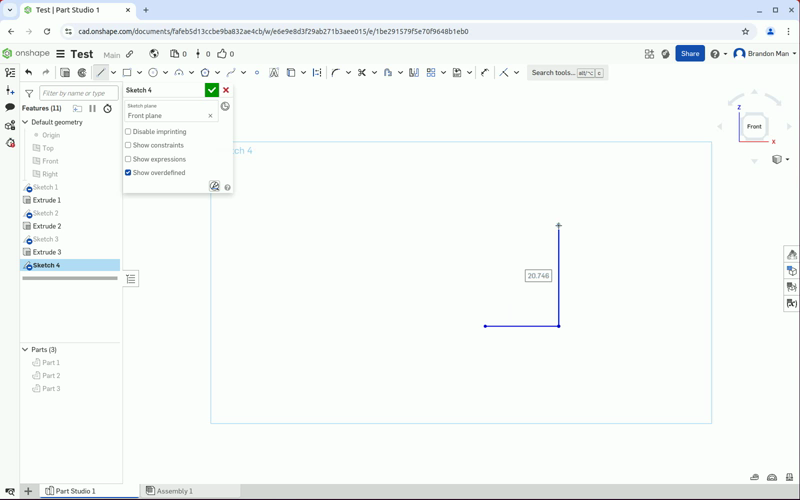
mouse_move(588, 225)
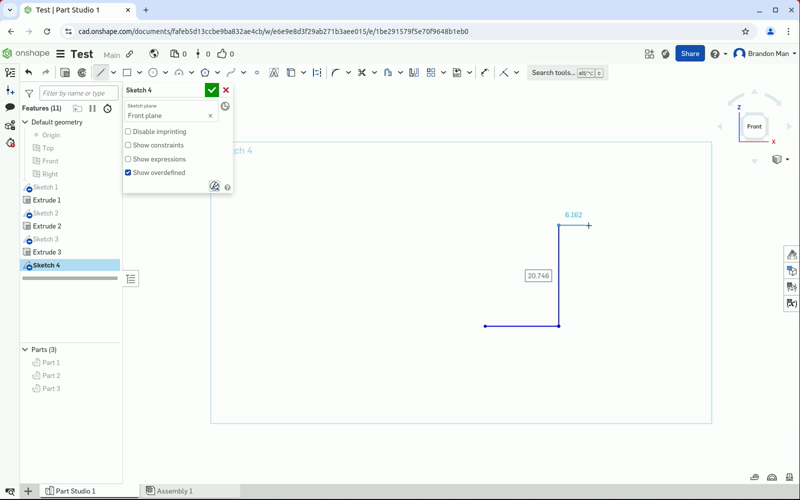
mouse_move(508, 225)
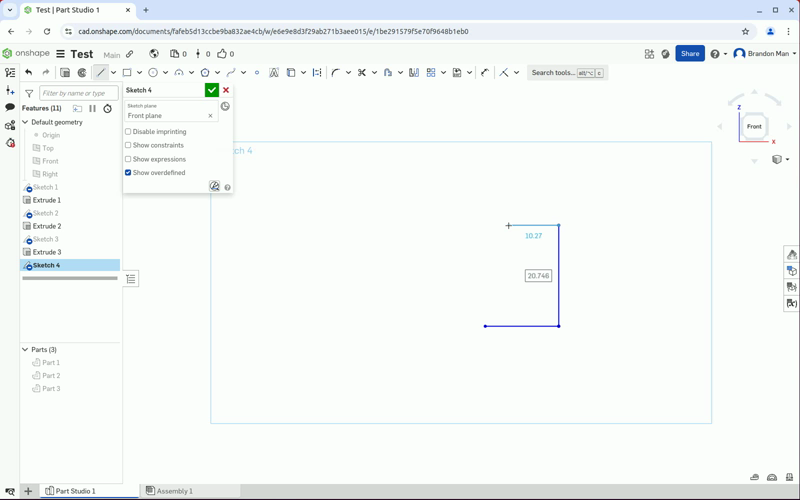
click(508, 225)
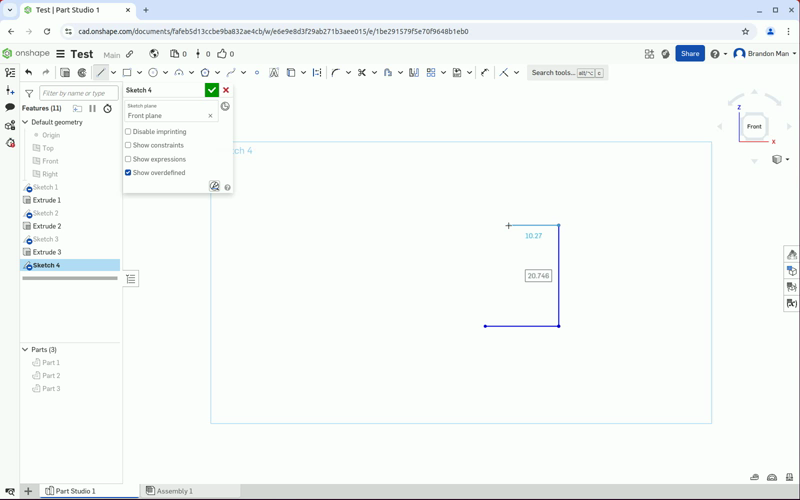
key_up(shift)
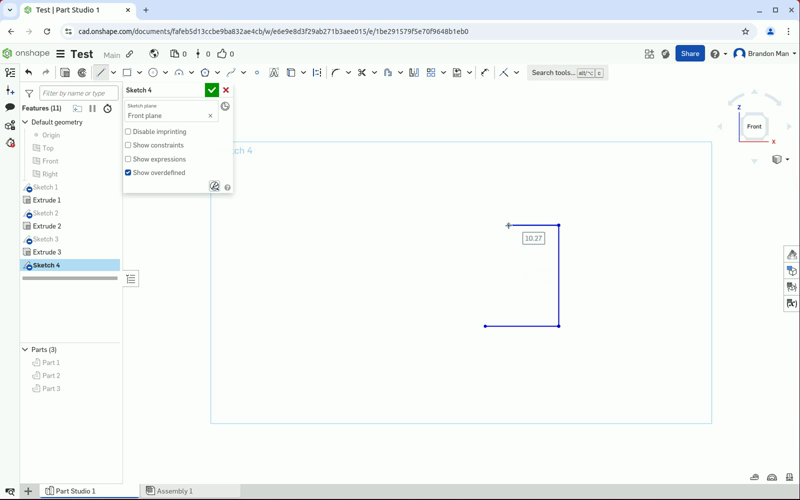
key_down(shift)
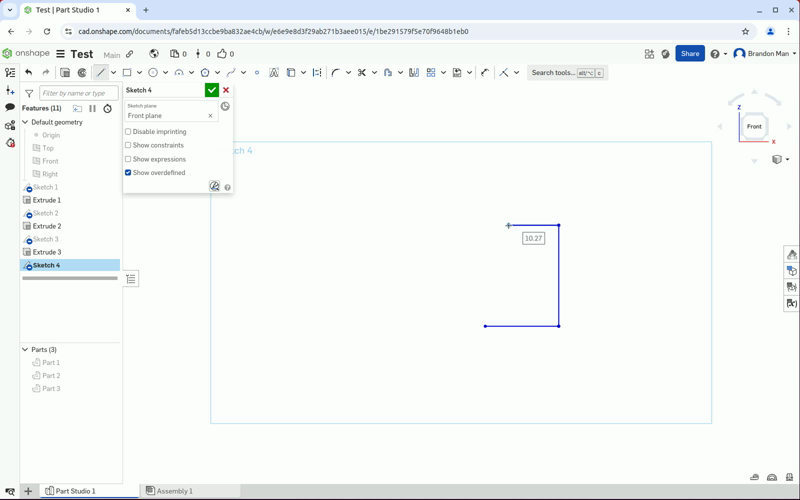
mouse_move(485, 326)
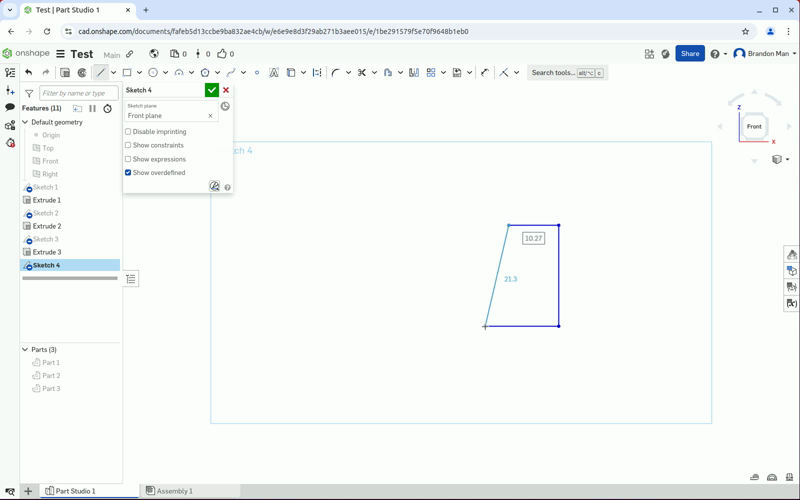
key_up(shift)
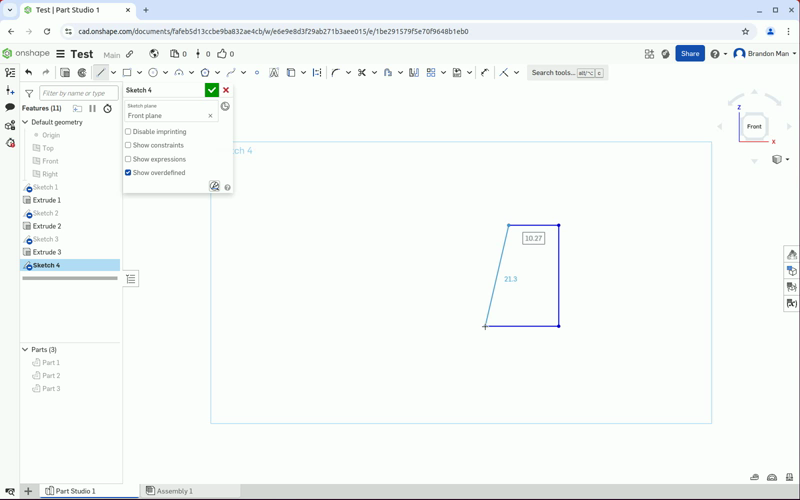
click(485, 326)
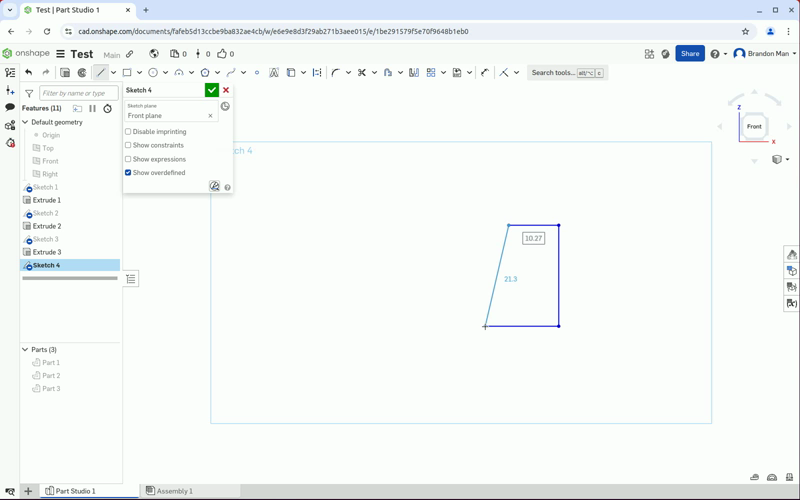
key(esc)
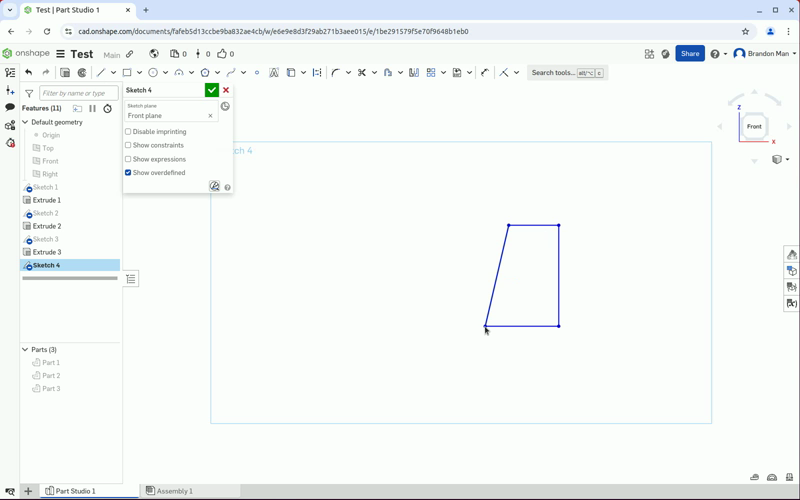
mouse_move(527, 314)
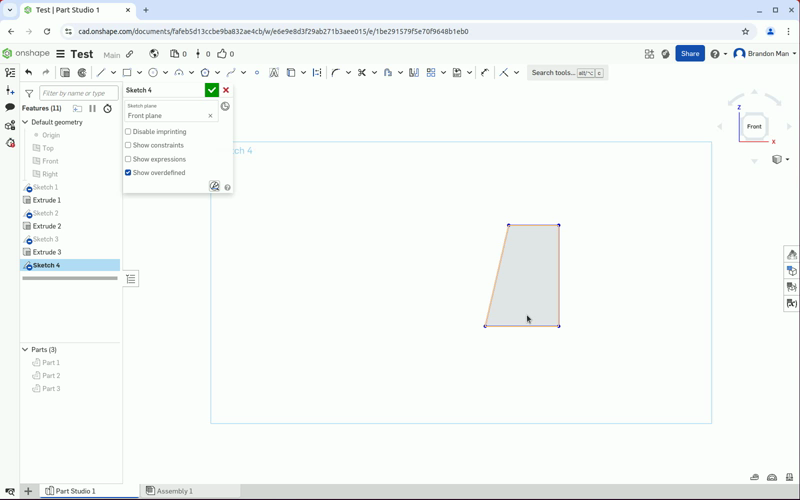
click(527, 314)
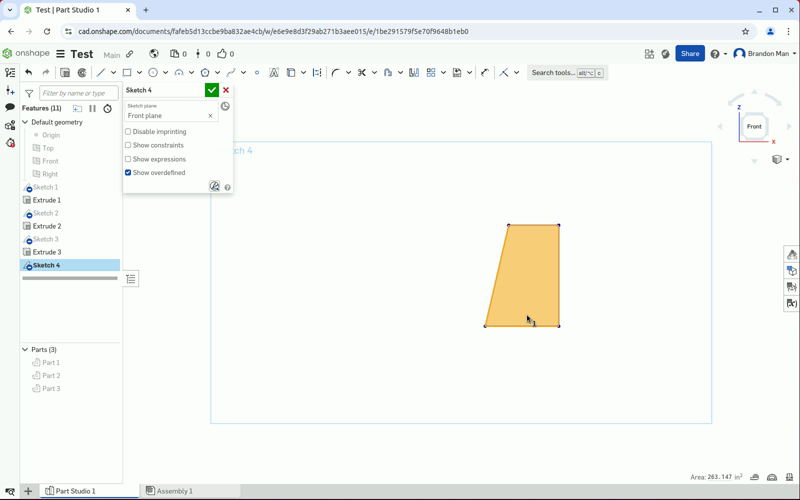
mouse_move(73, 352)
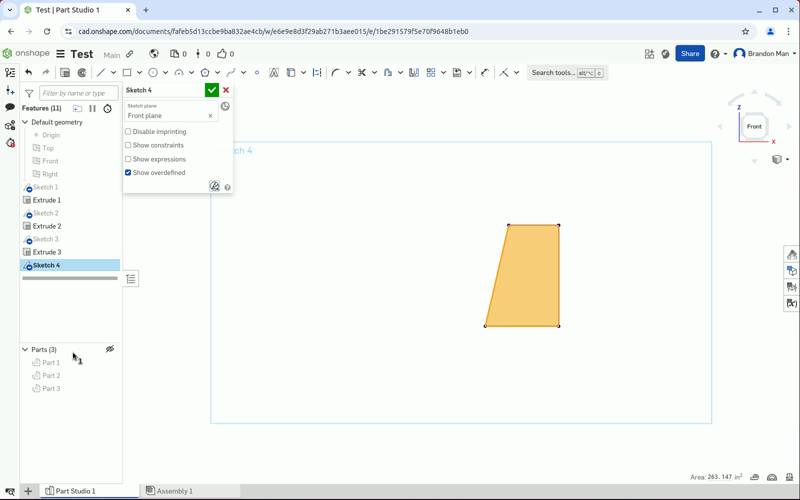
key(shift+y)
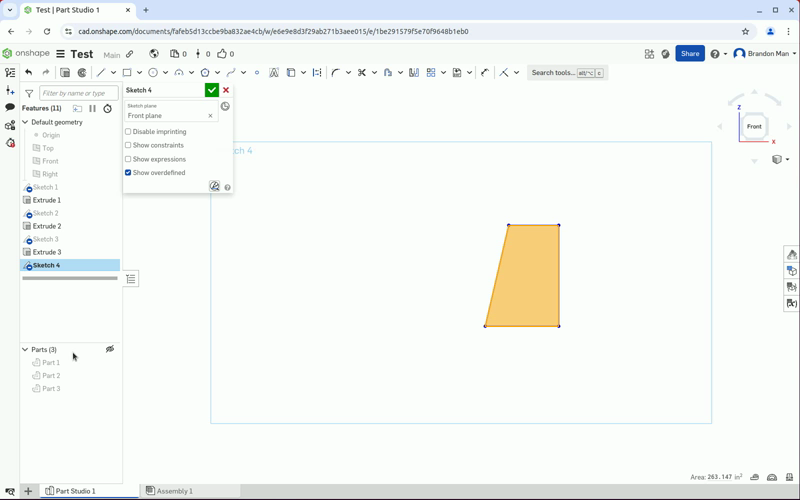
key(shift+e)
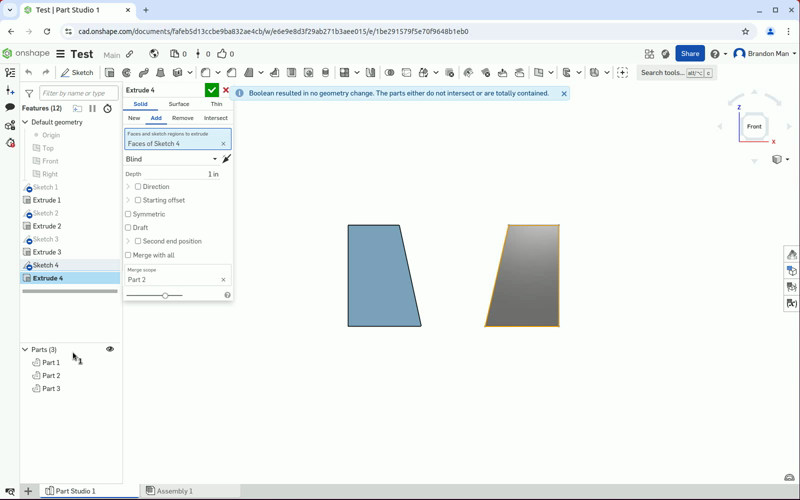
mouse_move(143, 106)
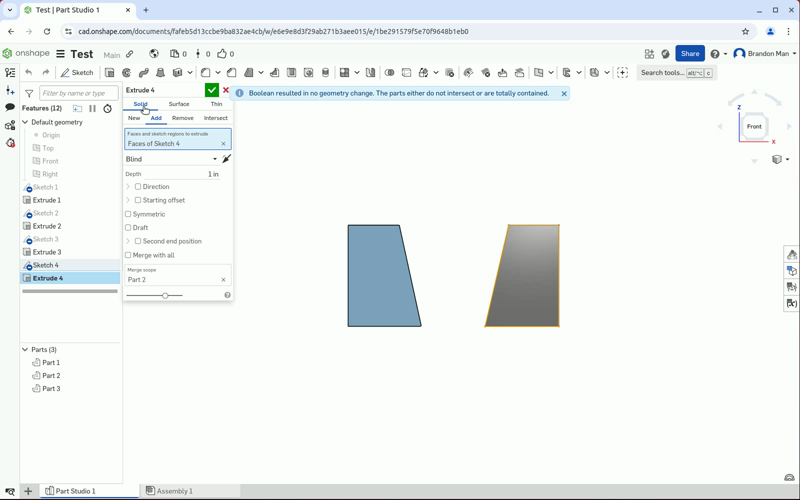
click(143, 106)
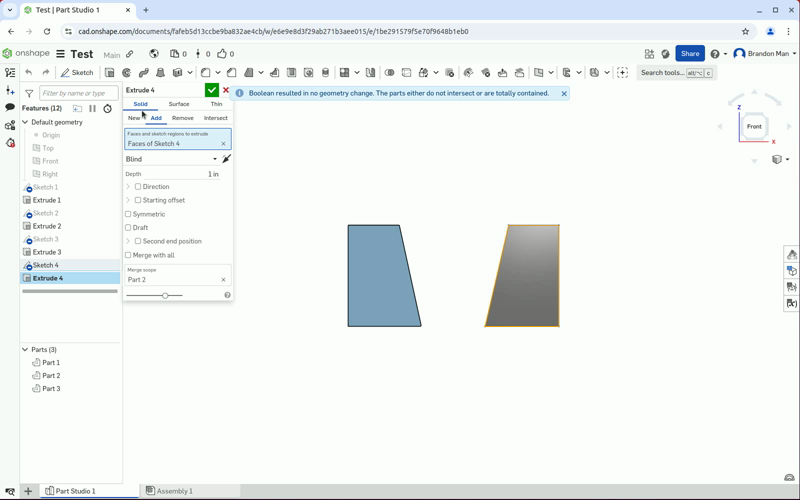
mouse_move(137, 120)
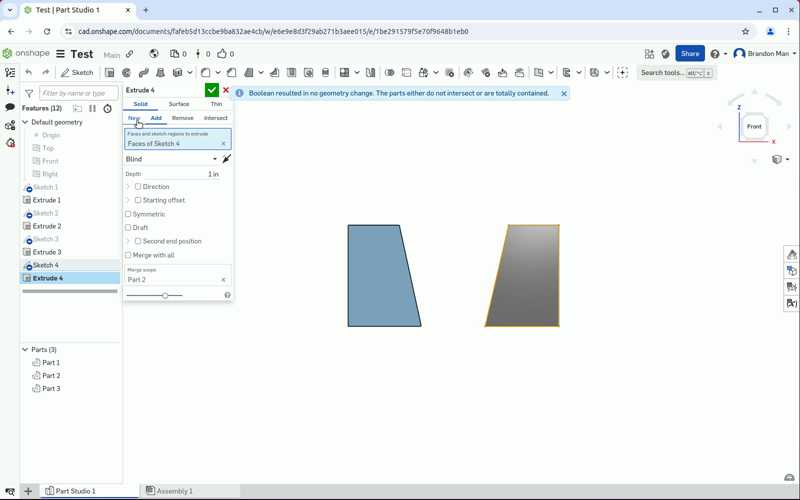
click(137, 120)
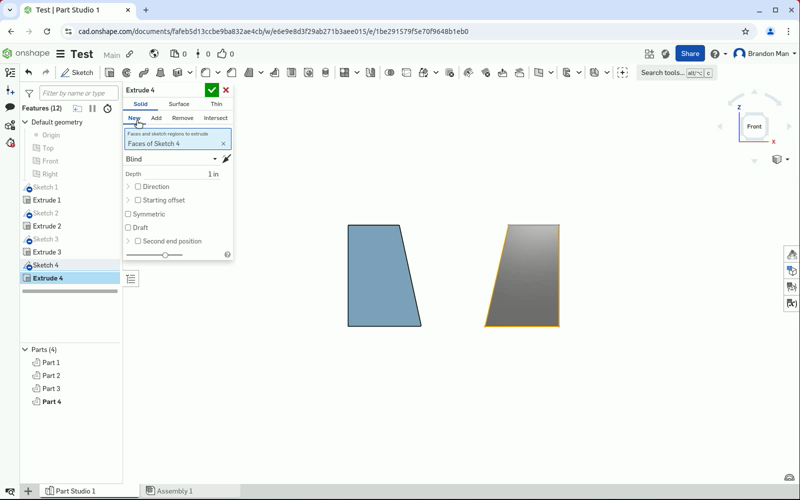
key(tab, 4)
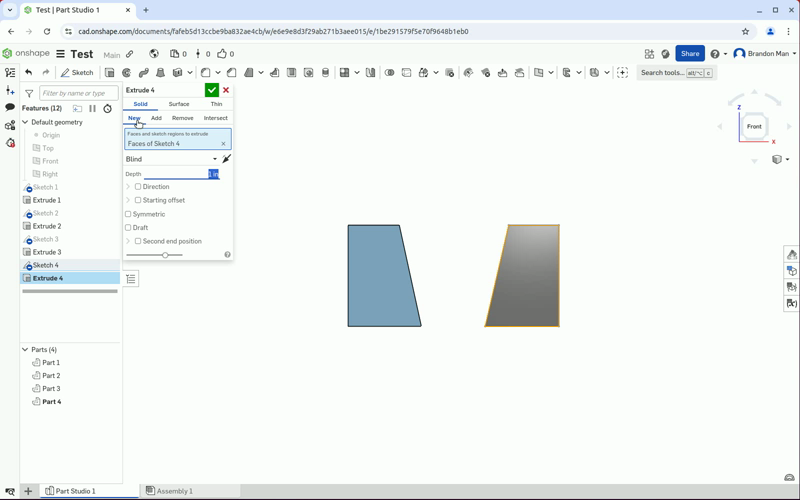
text(5.536)
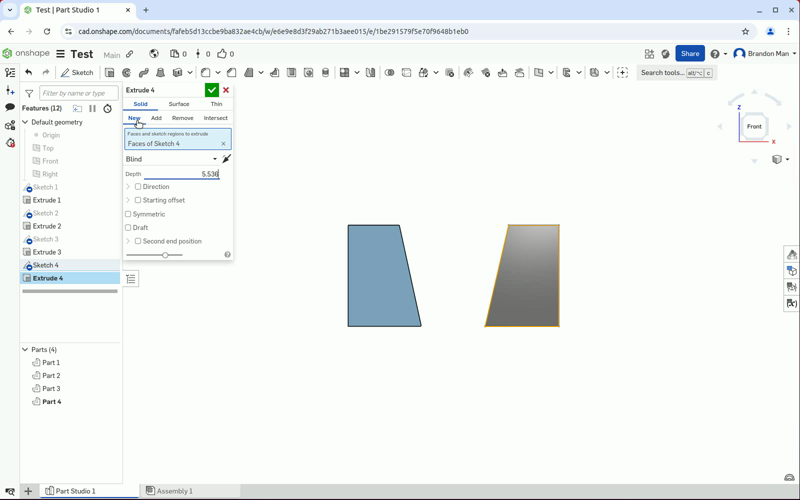
key(enter)
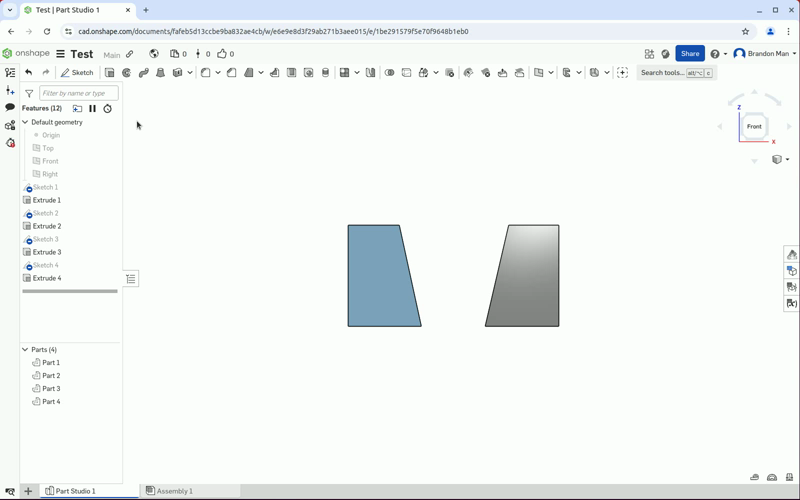
key(shift+h)
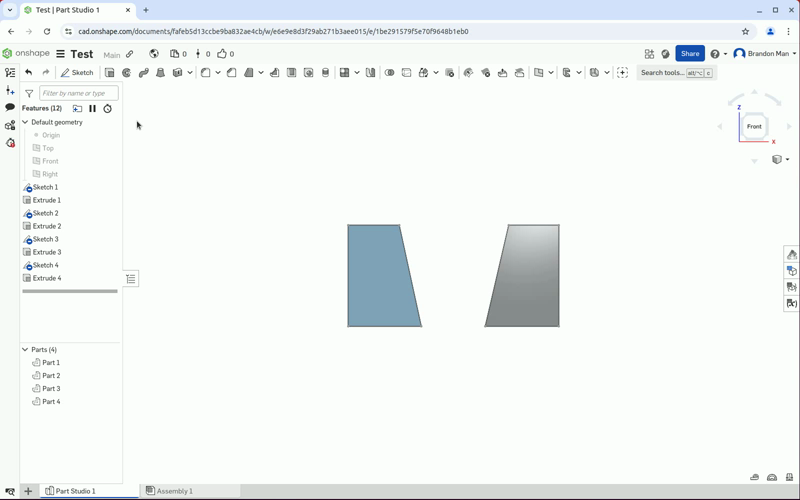
key(shift+h)
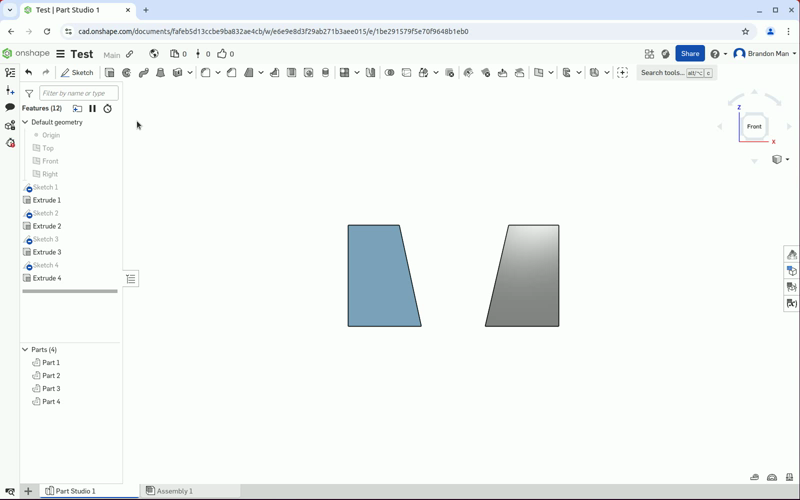
mouse_move(73, 189)
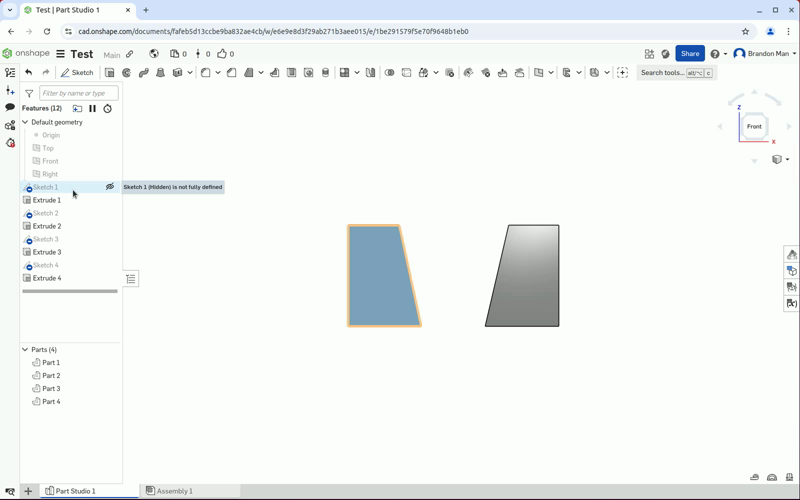
click(73, 189)
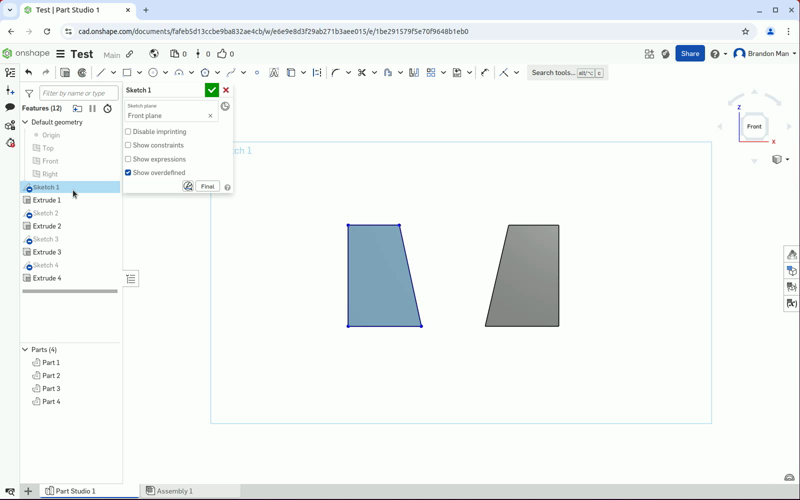
mouse_move(229, 92)
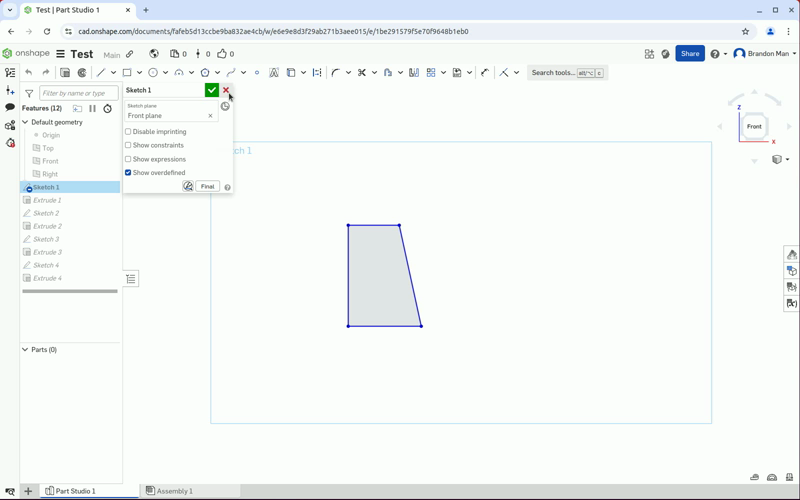
click(229, 92)
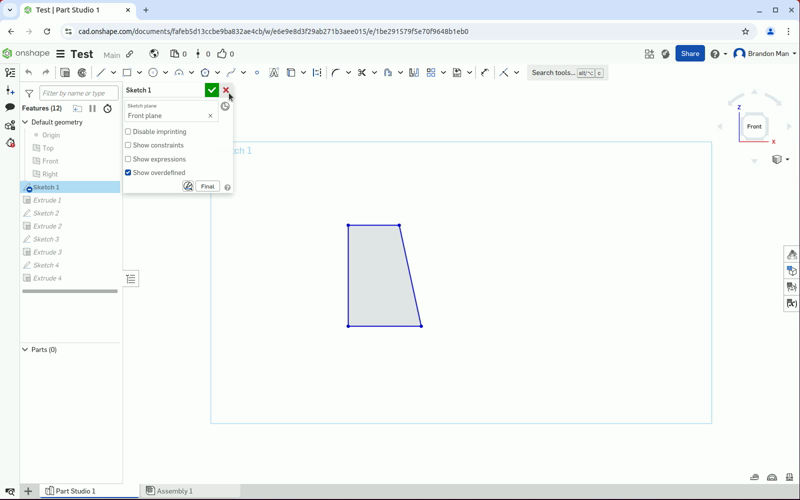
key(shift+s)
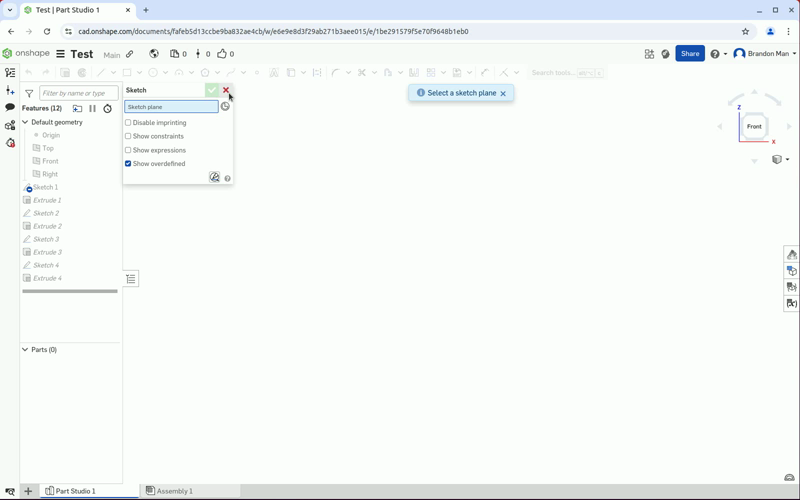
mouse_move(73, 163)
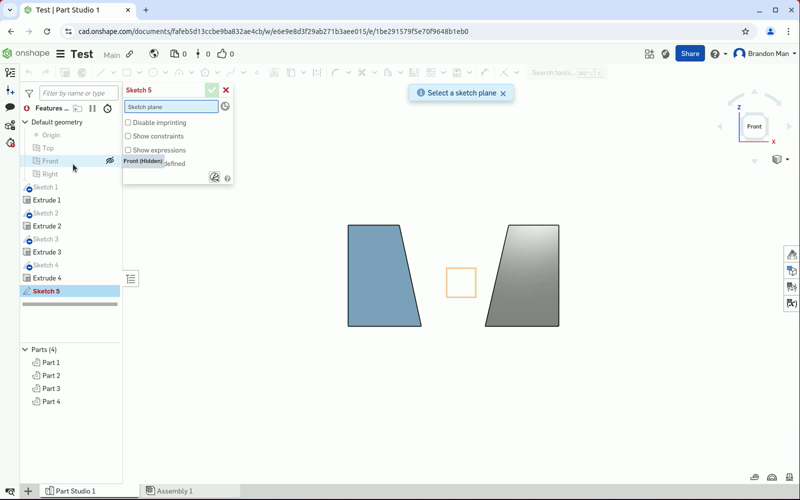
click(73, 163)
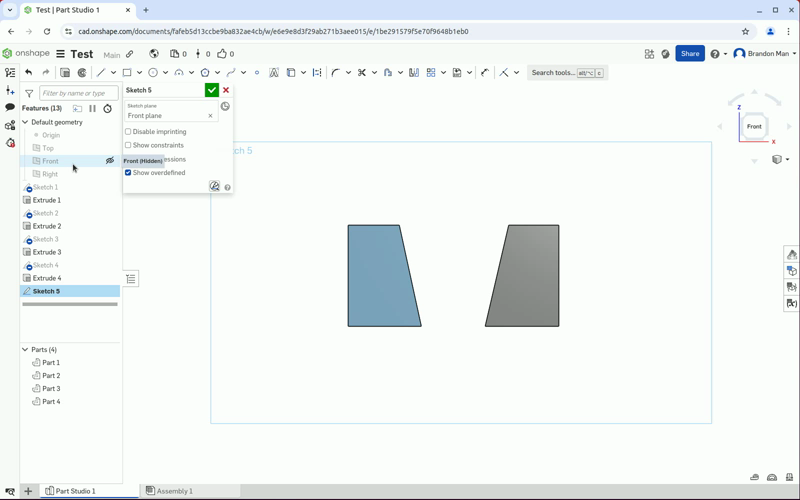
mouse_move(73, 352)
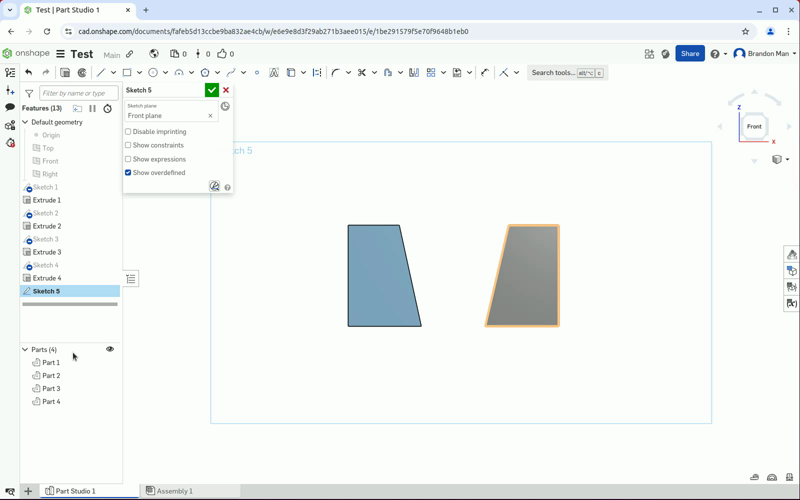
key(y)
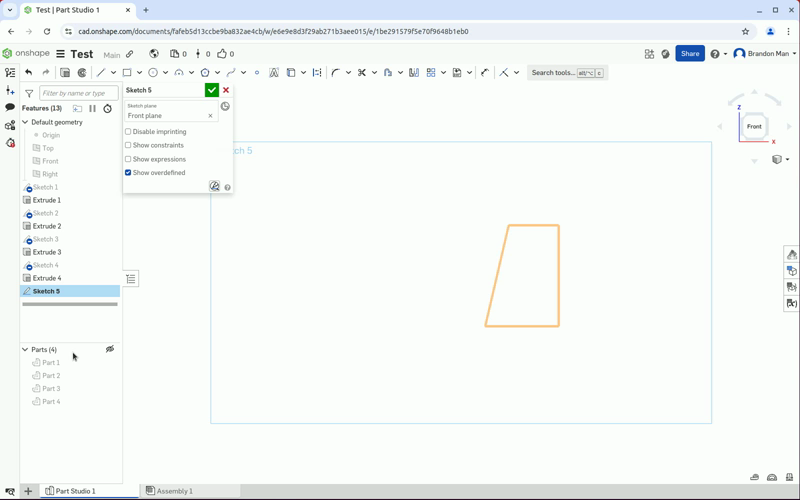
key(l)
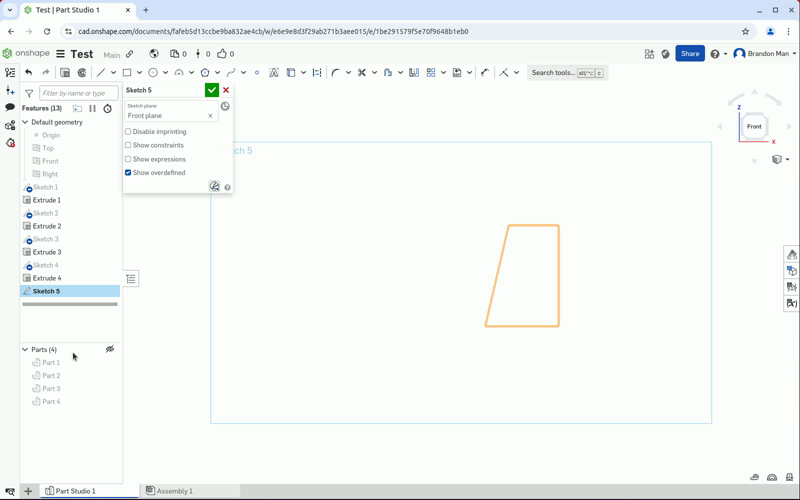
key_down(shift)
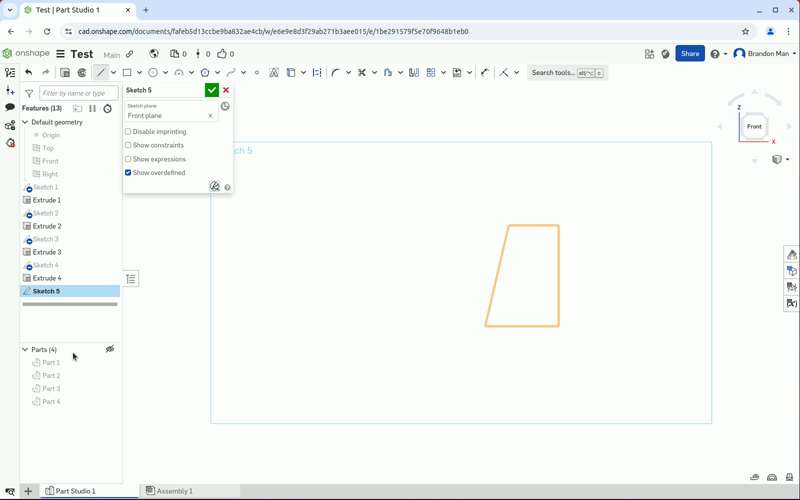
mouse_move(398, 225)
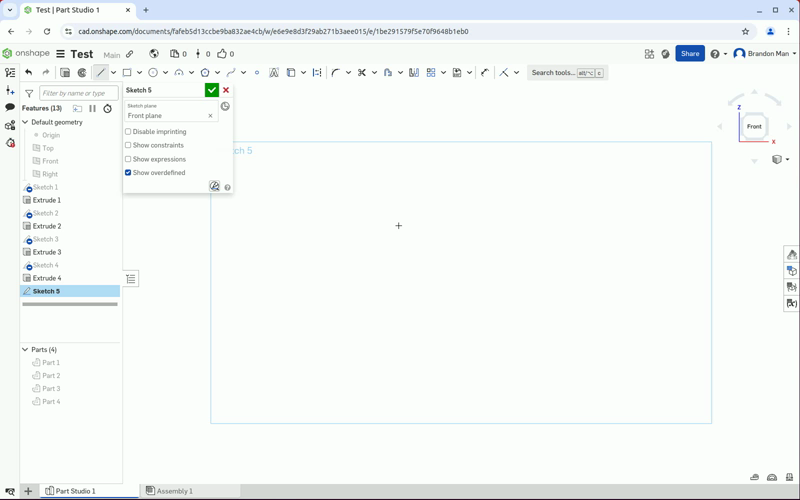
click(398, 225)
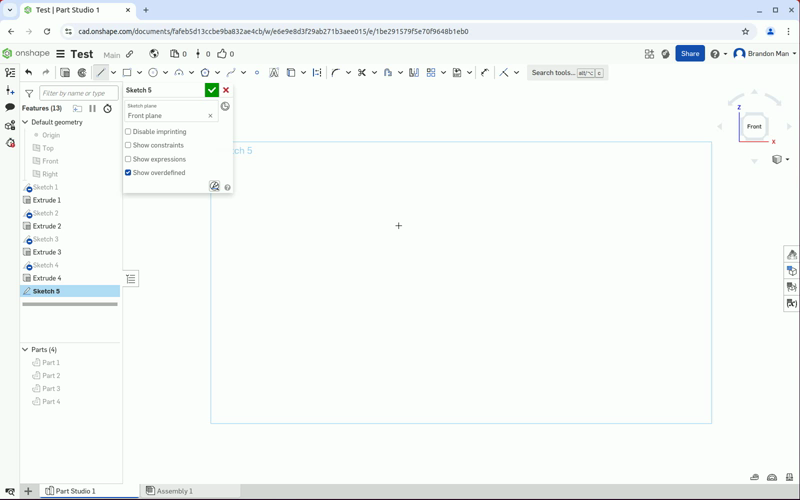
key_up(shift)
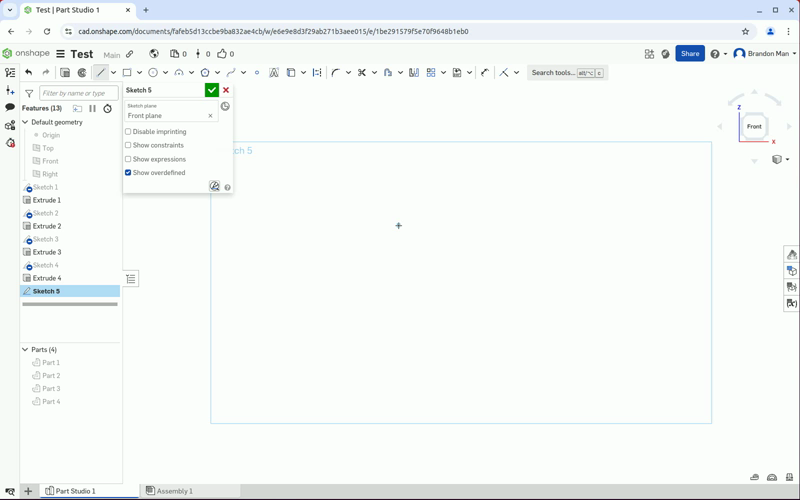
key_down(shift)
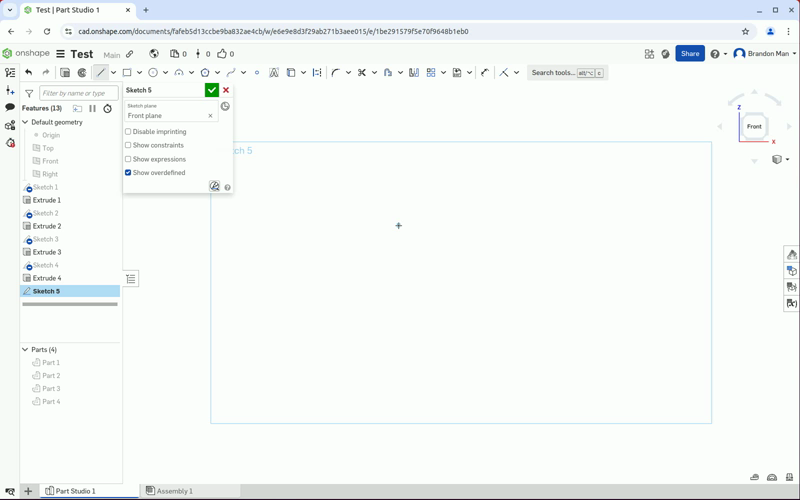
mouse_move(421, 326)
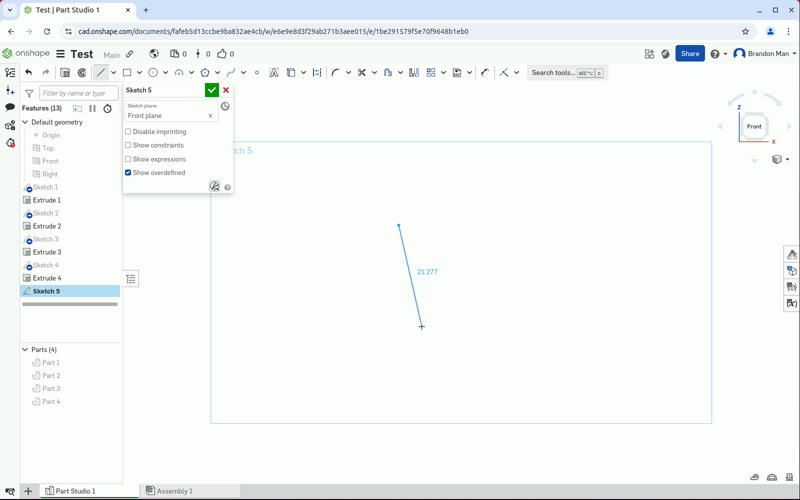
click(421, 326)
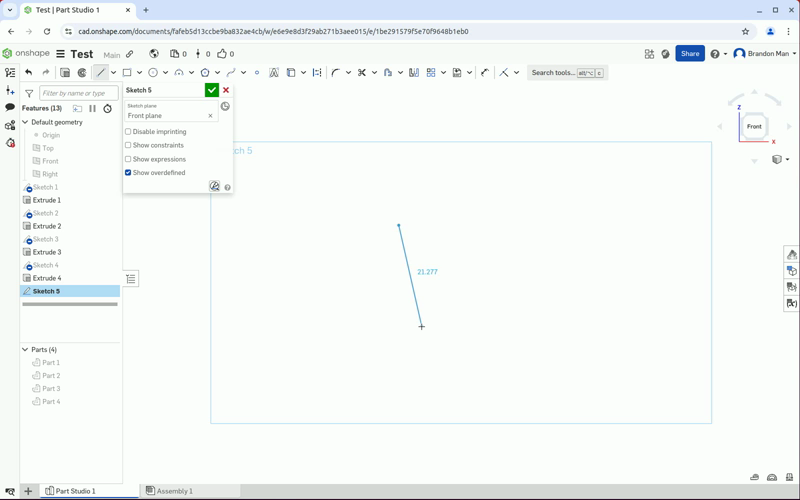
key_up(shift)
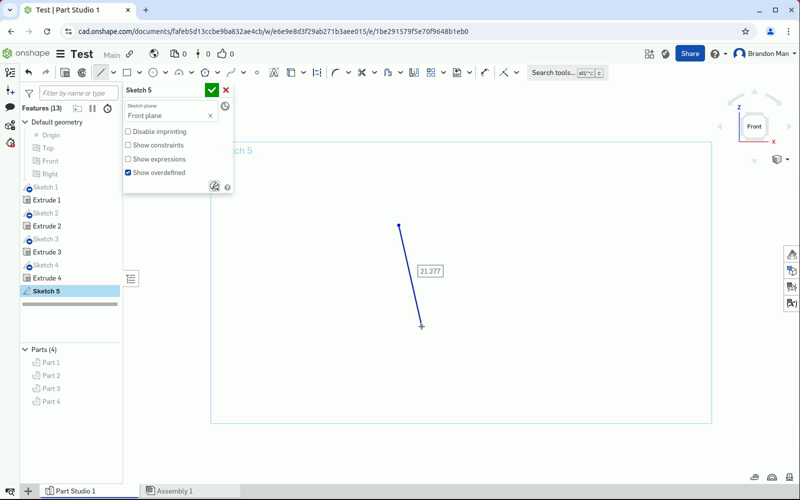
key_down(shift)
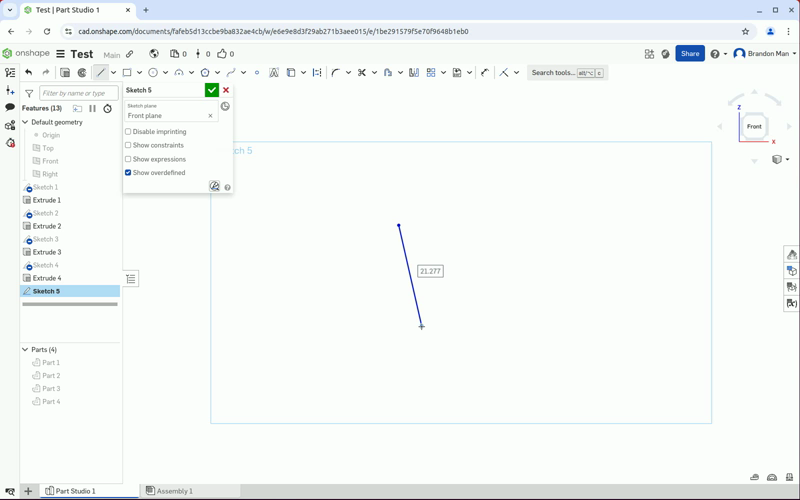
mouse_move(485, 326)
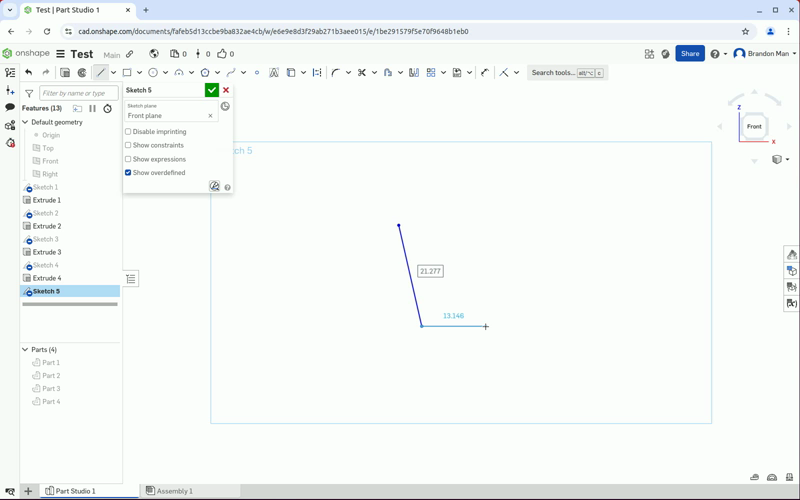
click(485, 326)
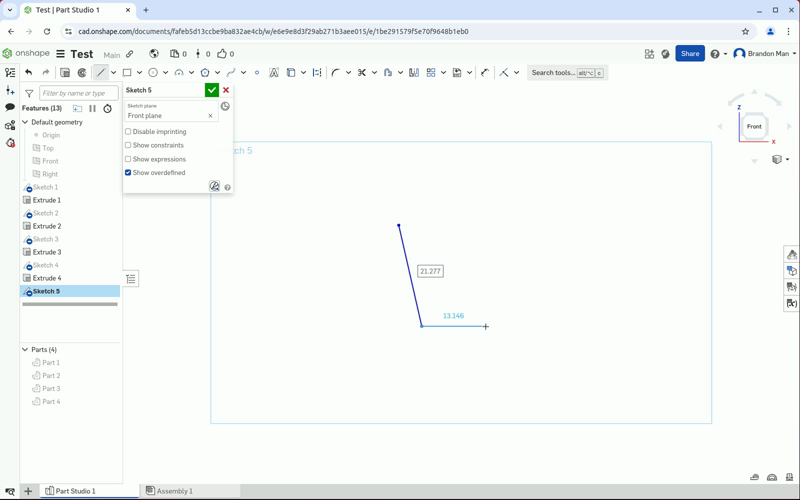
key_up(shift)
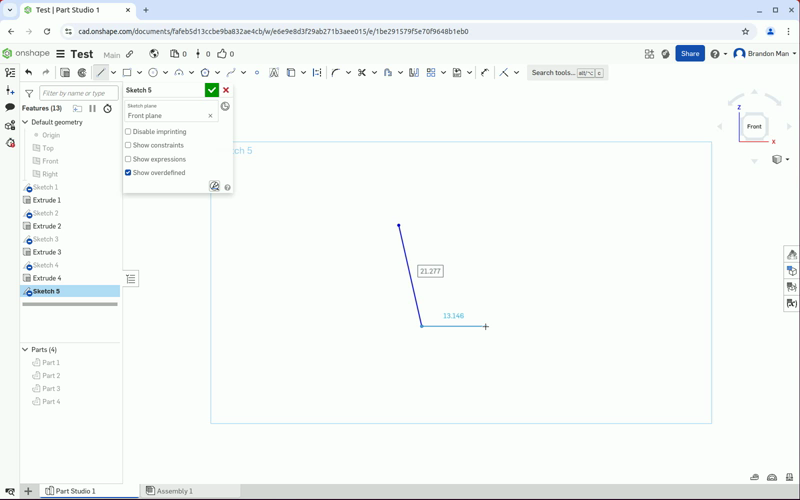
key_down(shift)
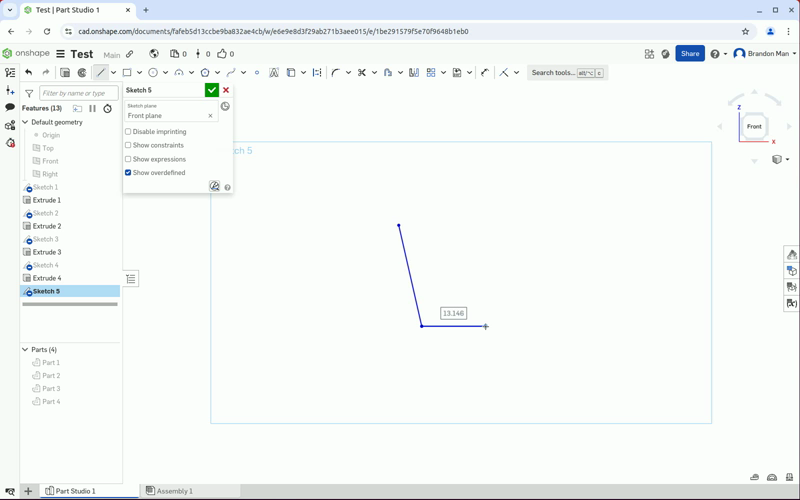
mouse_move(508, 225)
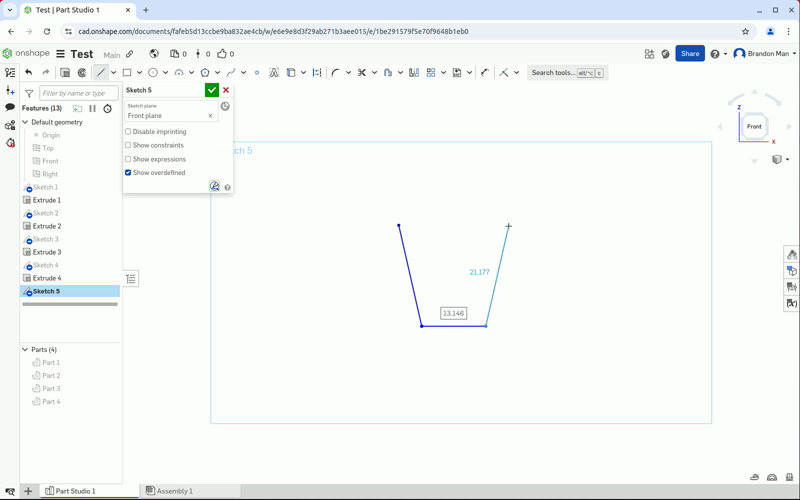
click(508, 225)
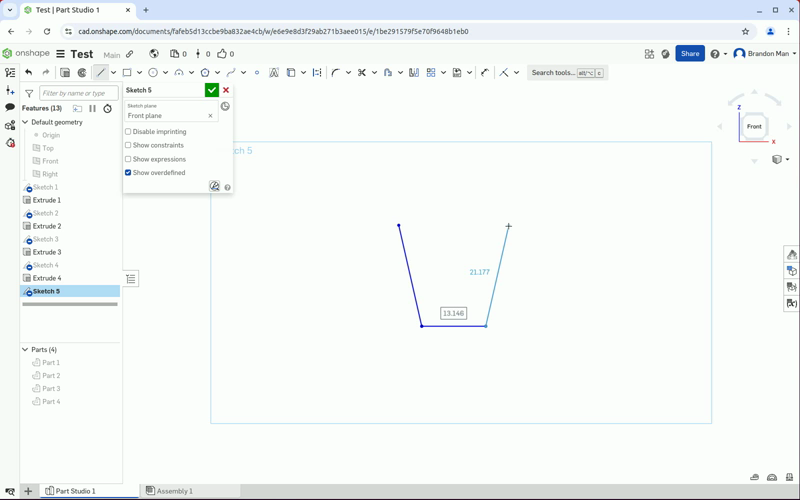
key_up(shift)
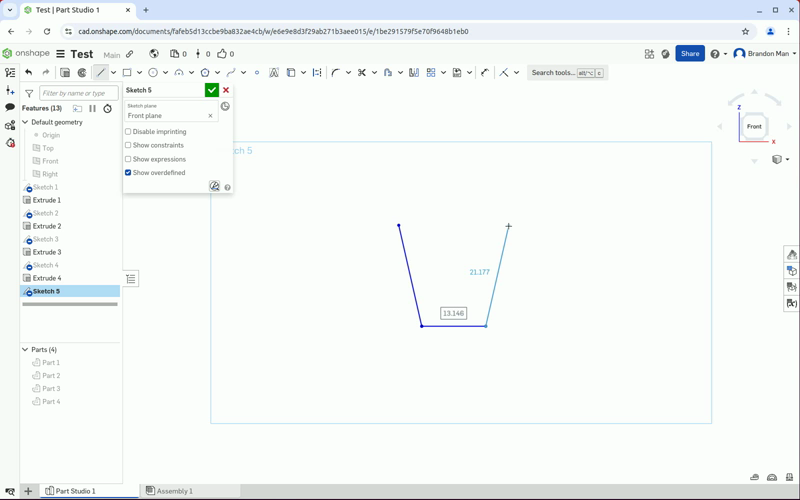
key_down(shift)
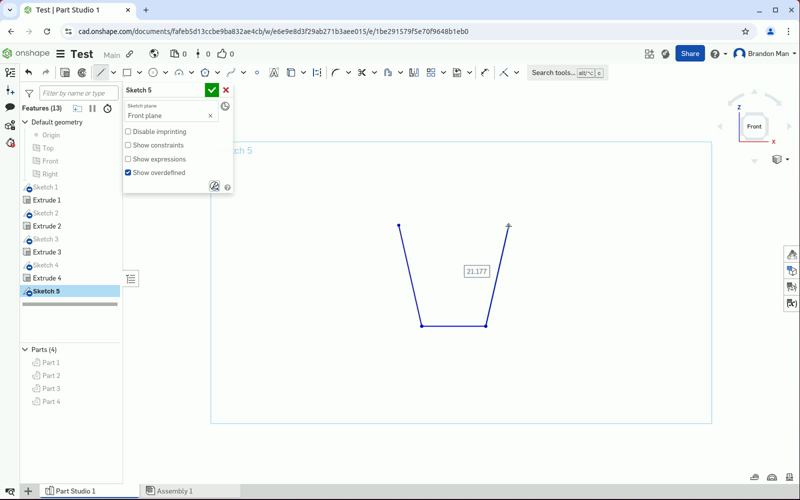
mouse_move(398, 225)
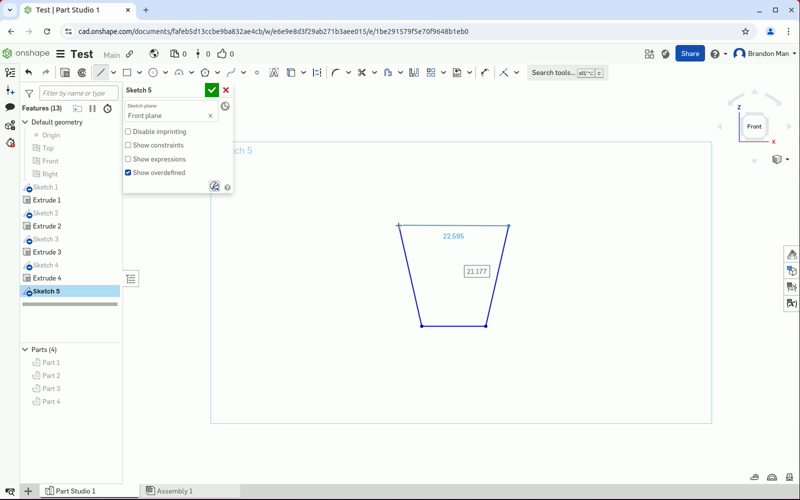
key_up(shift)
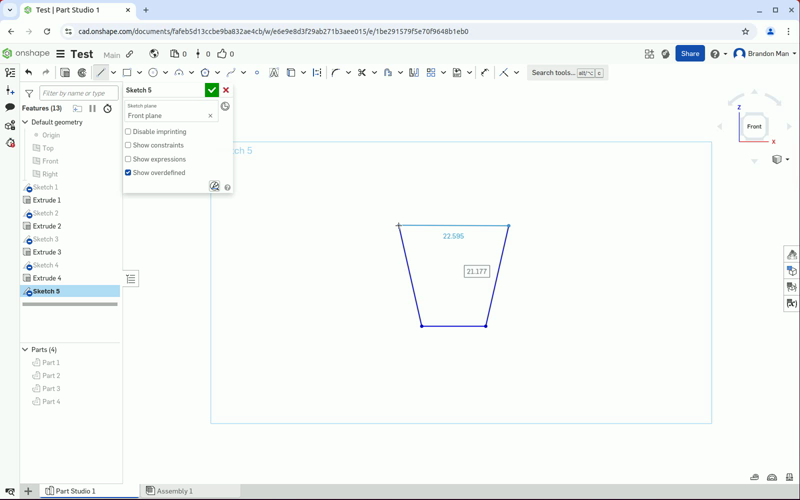
click(398, 225)
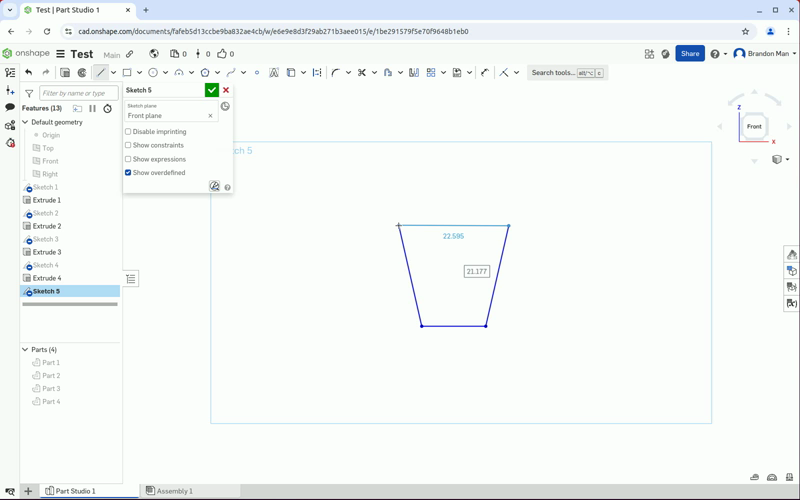
key(esc)
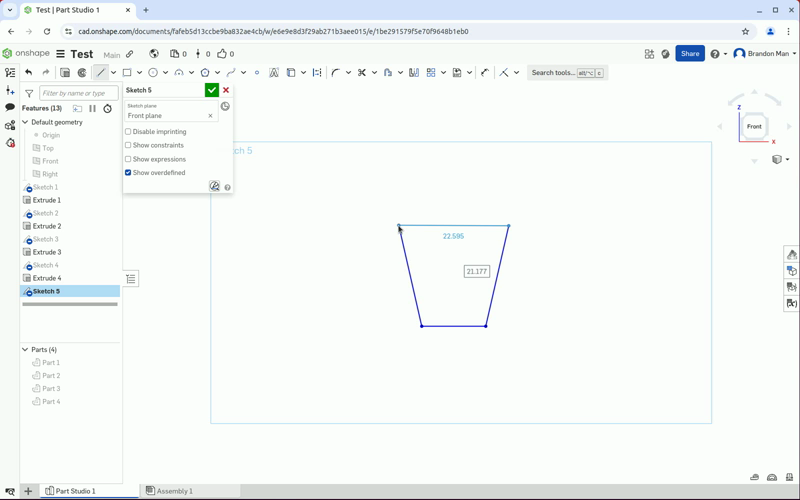
mouse_move(434, 305)
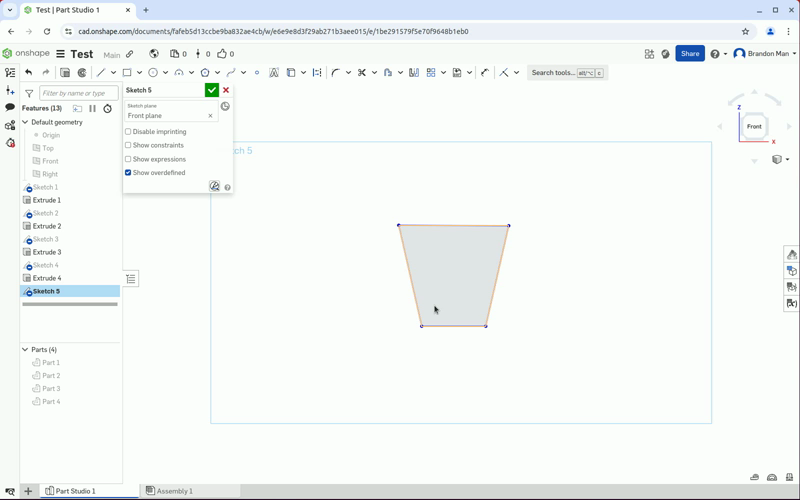
click(434, 305)
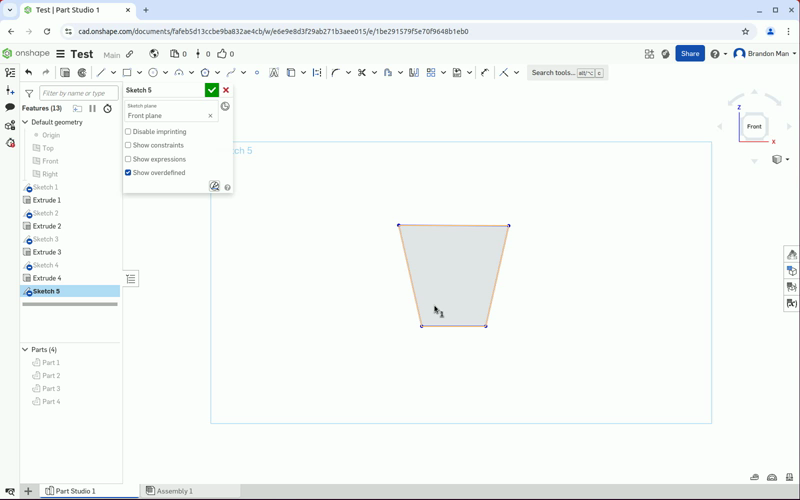
mouse_move(73, 352)
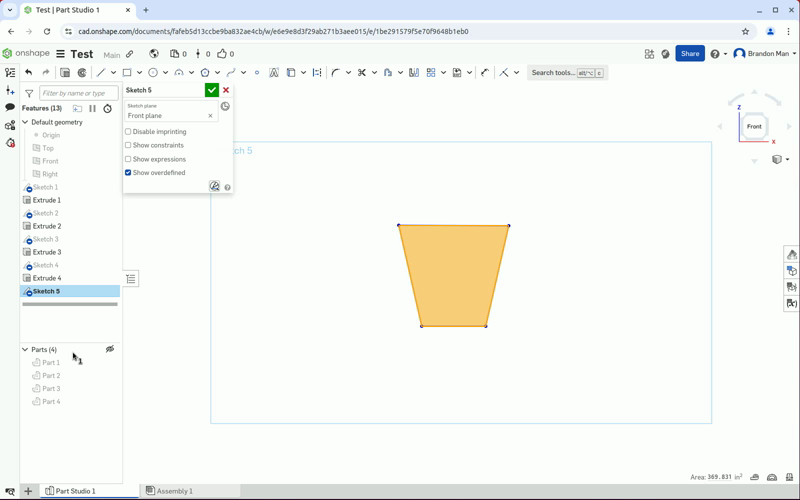
key(shift+y)
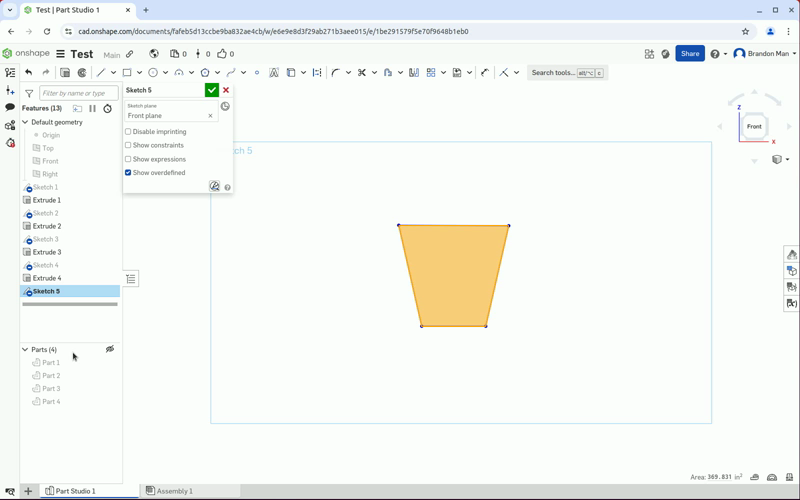
key(shift+e)
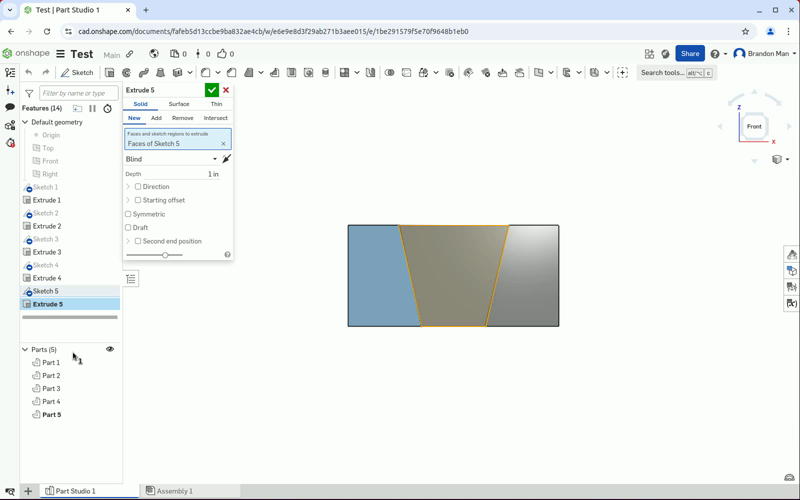
mouse_move(143, 106)
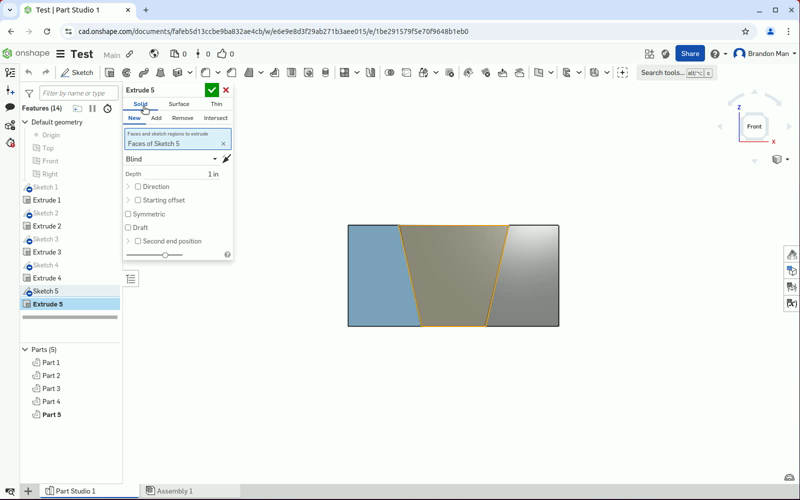
click(143, 106)
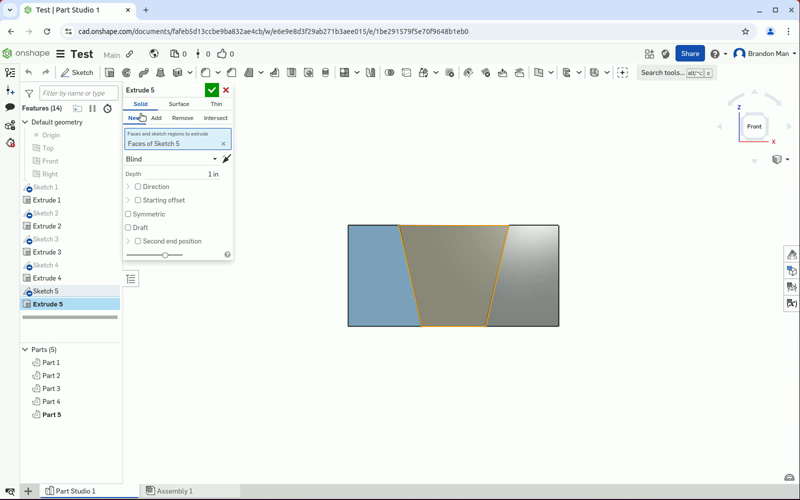
mouse_move(137, 120)
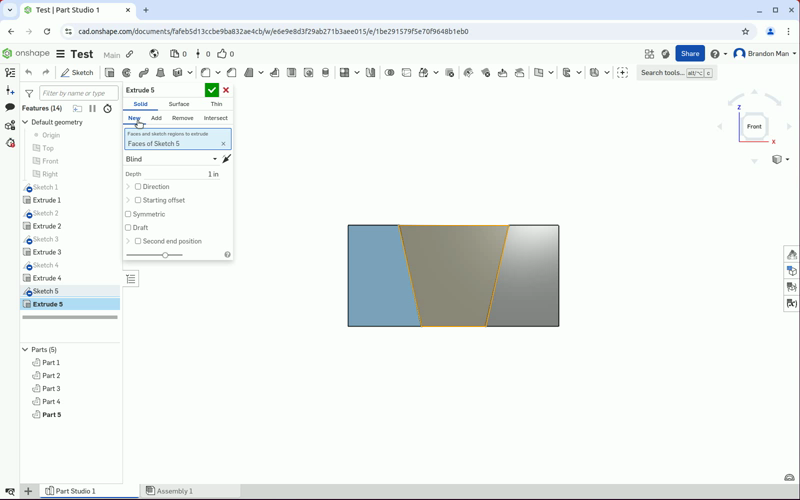
click(137, 120)
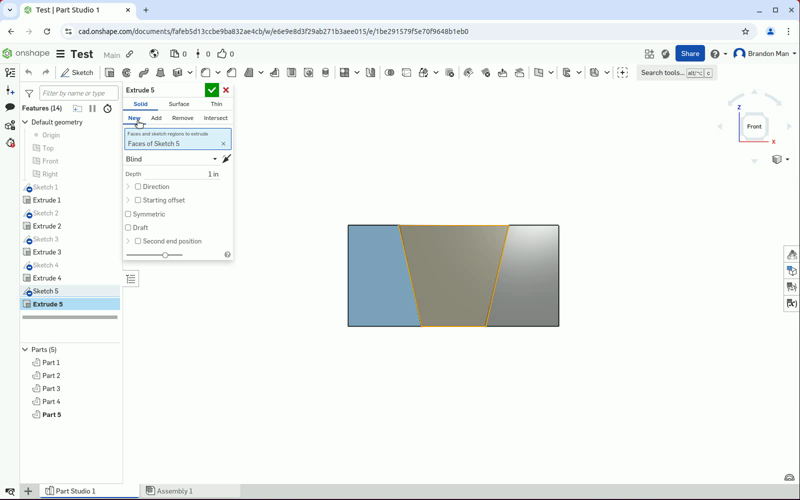
key(tab, 4)
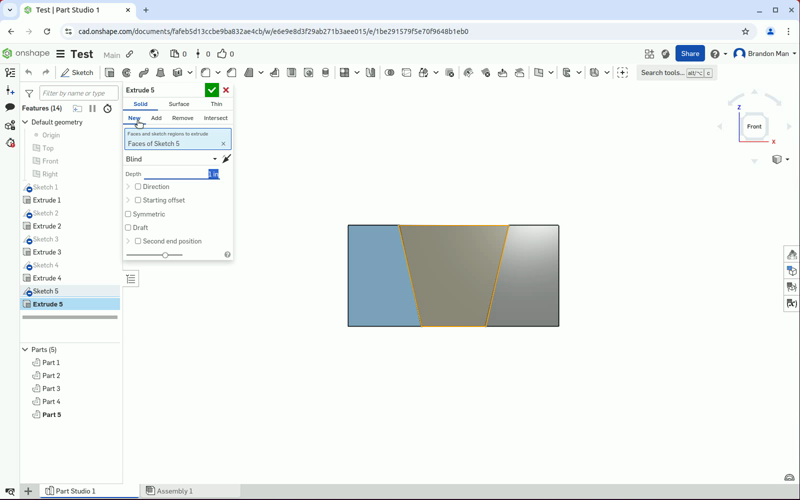
text(5.536)
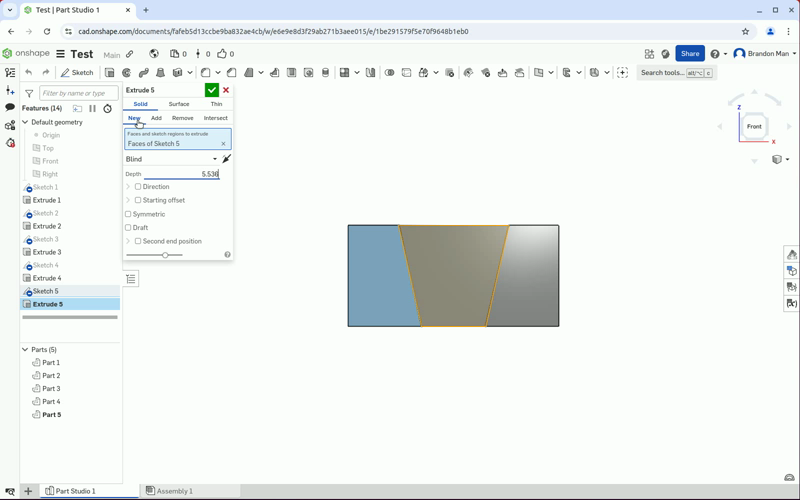
key(enter)
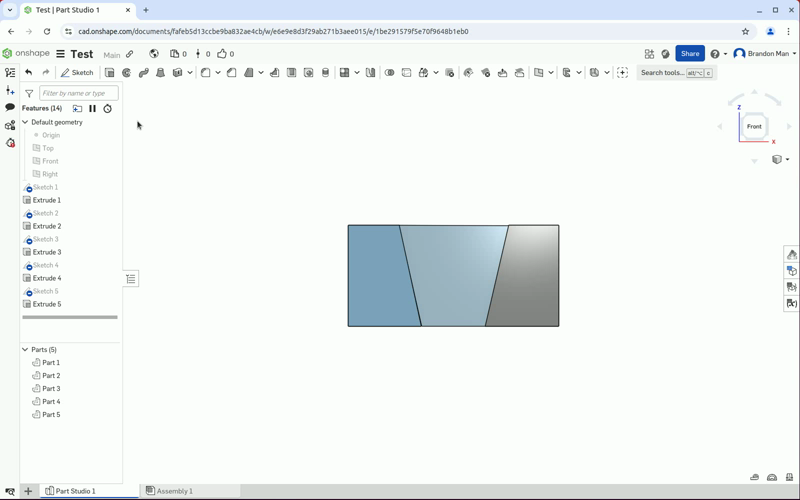
key(shift+h)
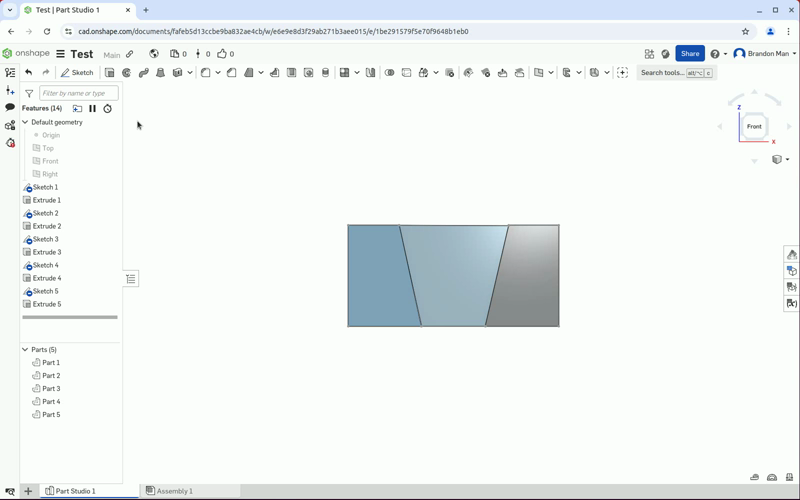
key(shift+h)
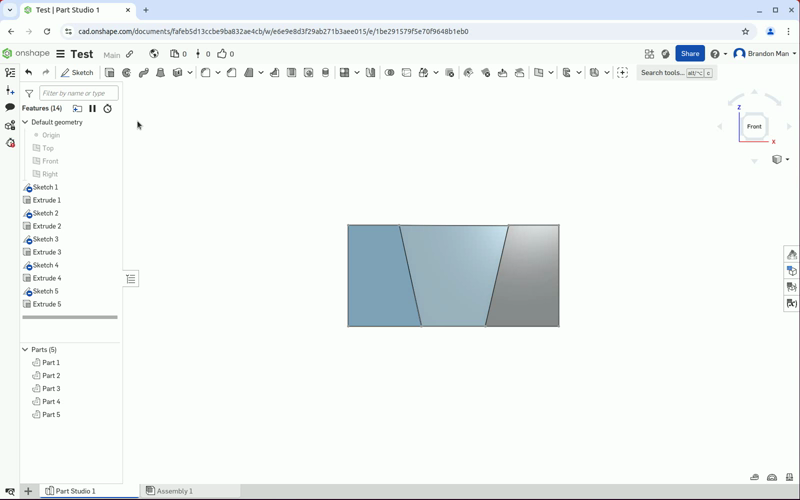
key(shift+7)
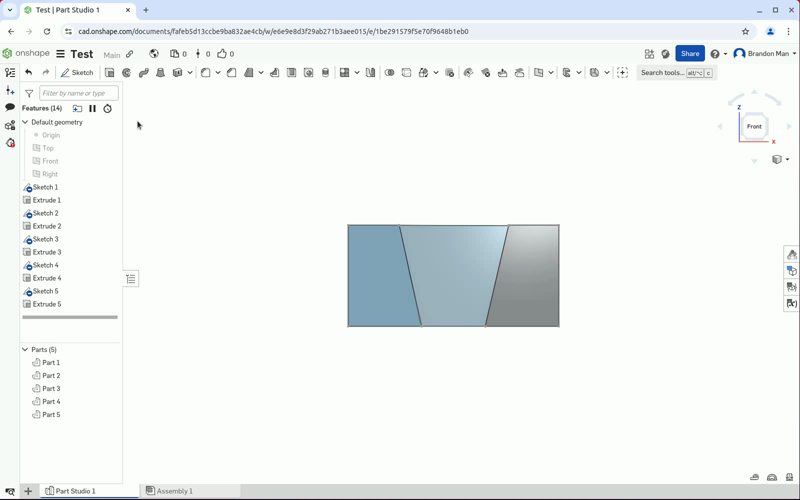
key(left, 2)
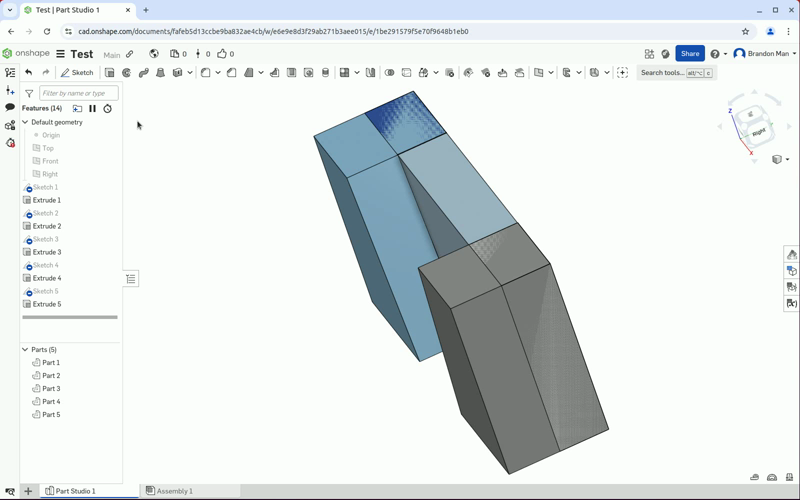
key(down, 2)
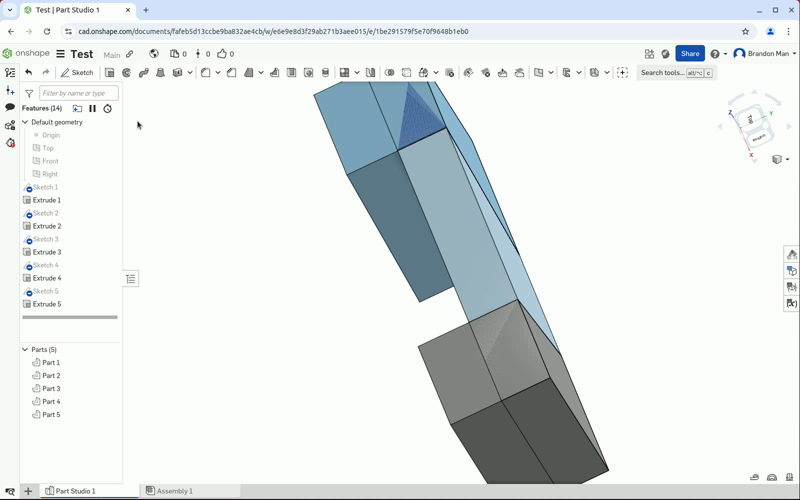
key(up, 2)
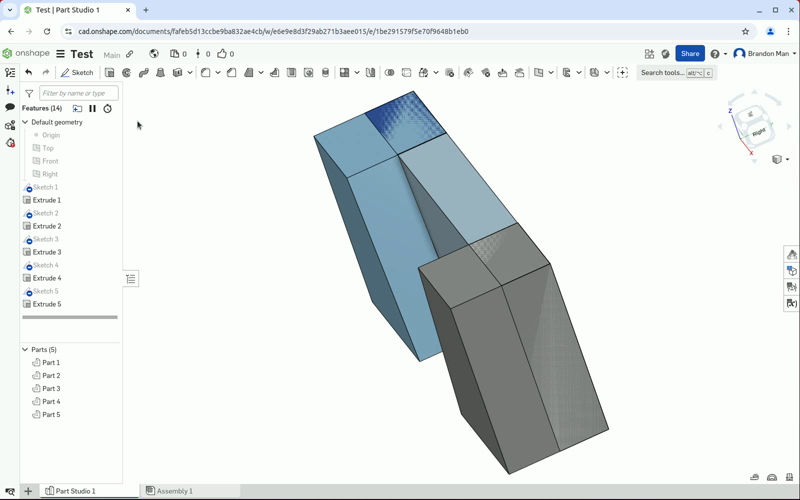
key(right, 2)
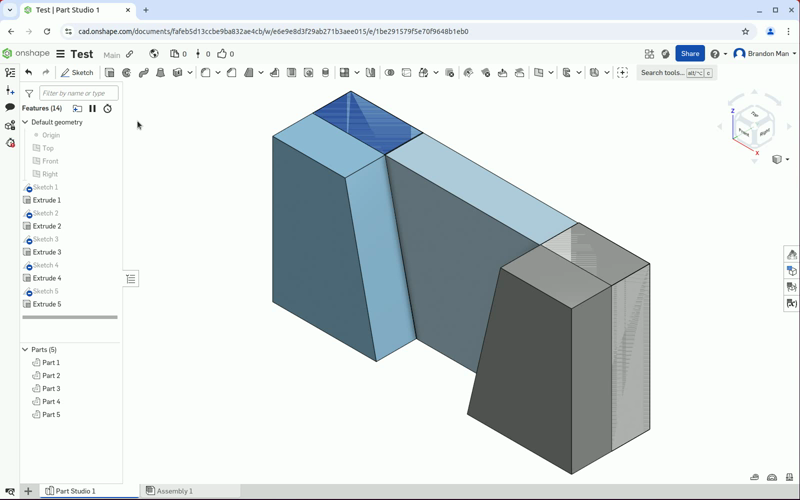
mouse_move(73, 189)
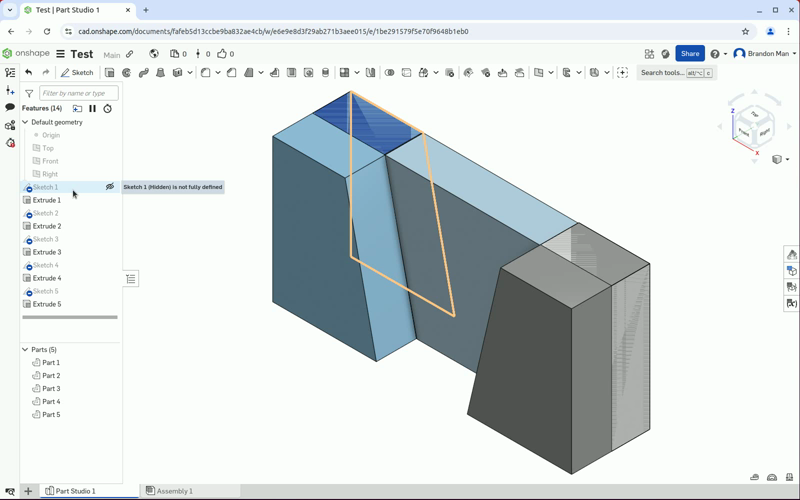
click(73, 189)